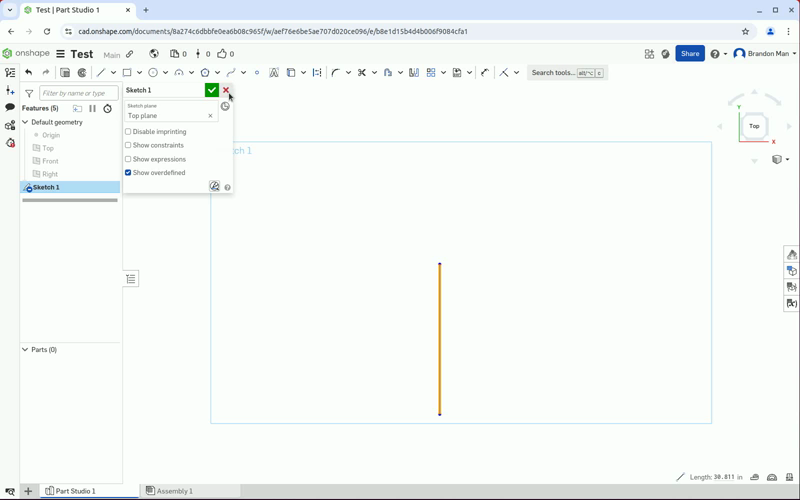
key(shift+h)
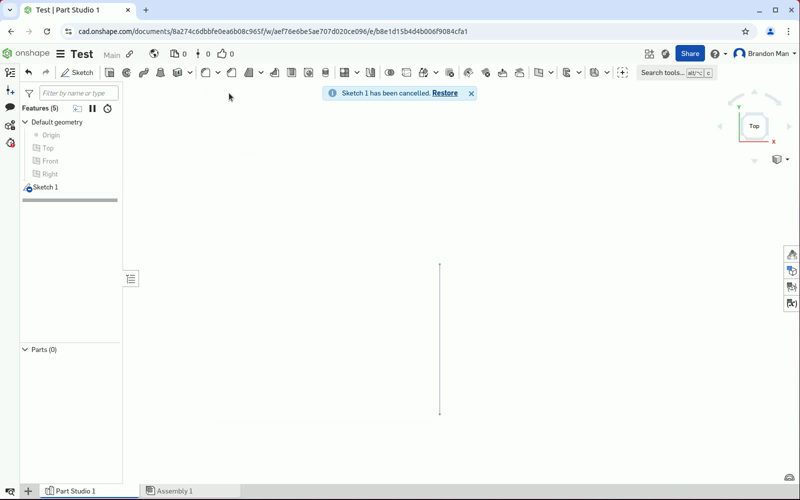
key(shift+s)
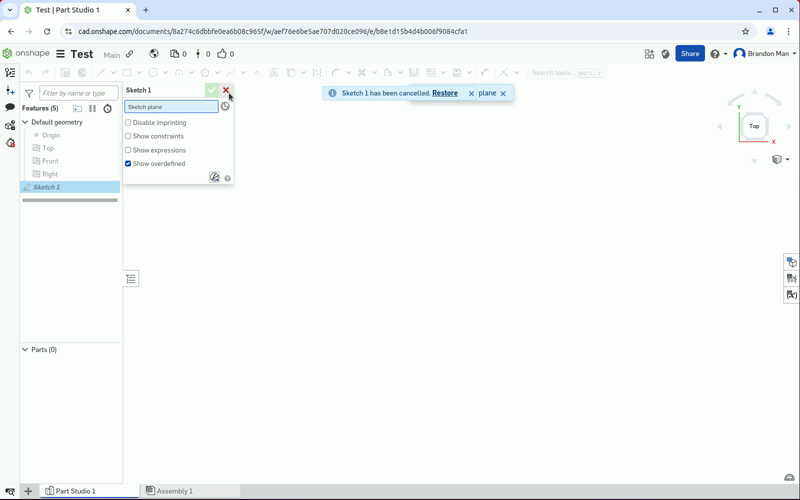
mouse_move(73, 150)
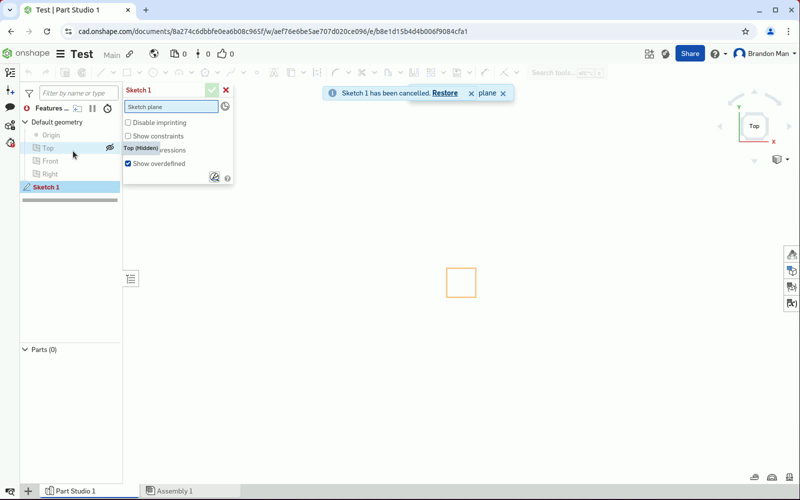
click(73, 150)
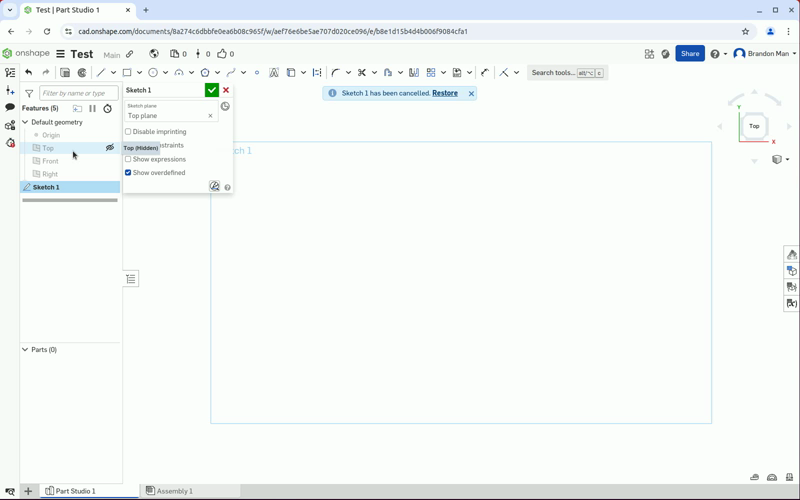
mouse_move(73, 352)
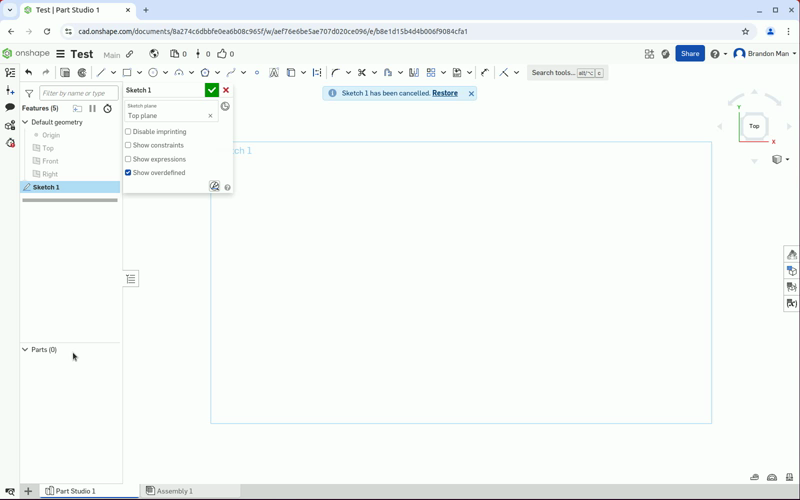
key(y)
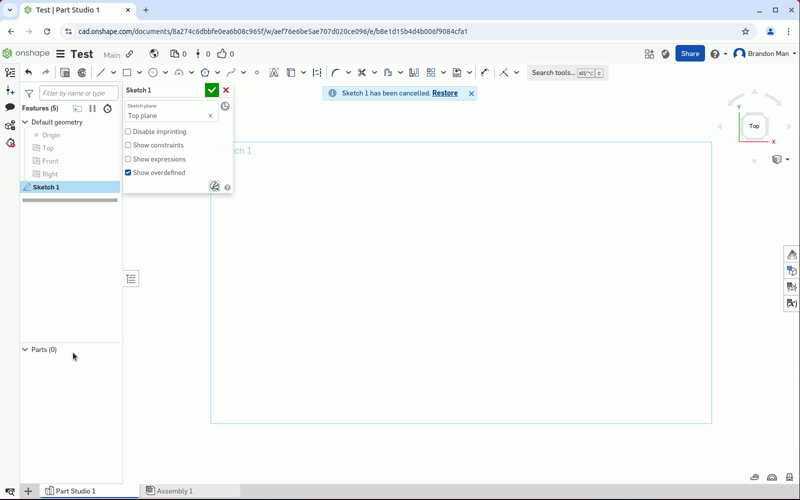
key(c)
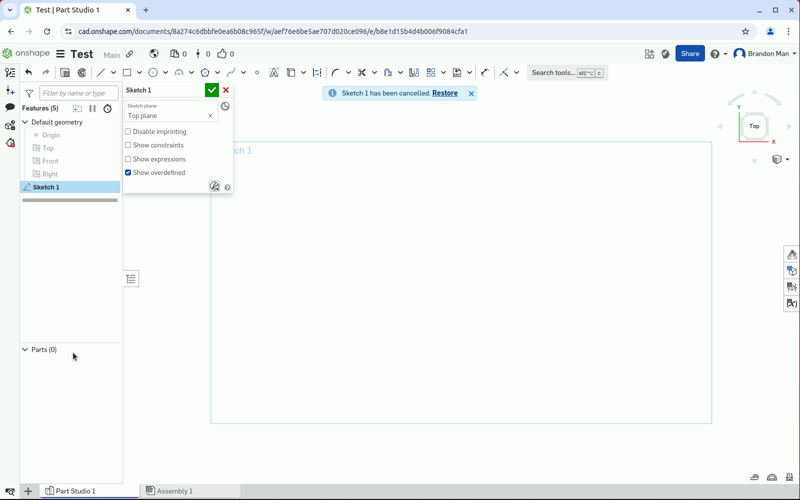
key_down(shift)
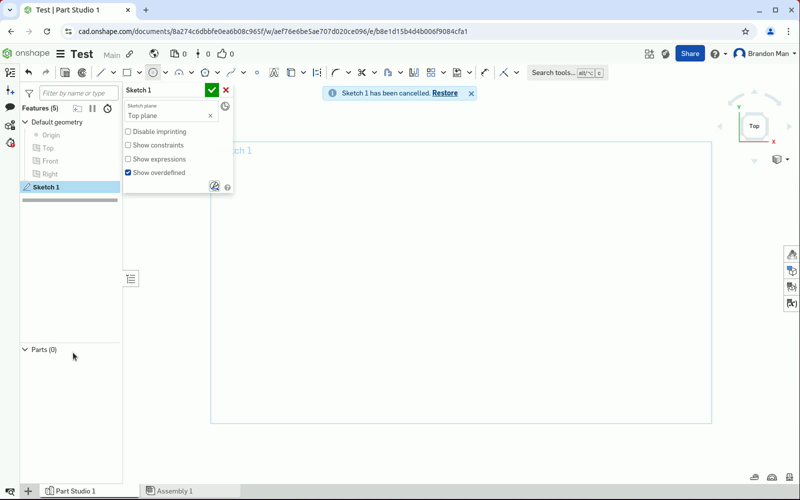
mouse_move(461, 282)
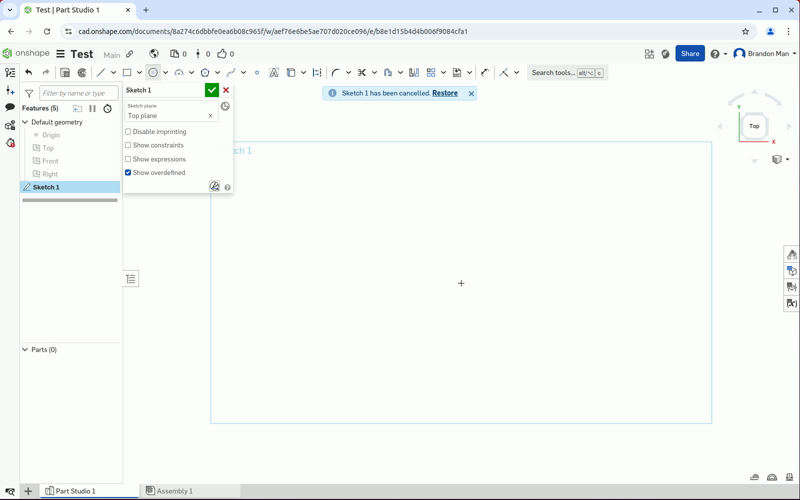
click(461, 282)
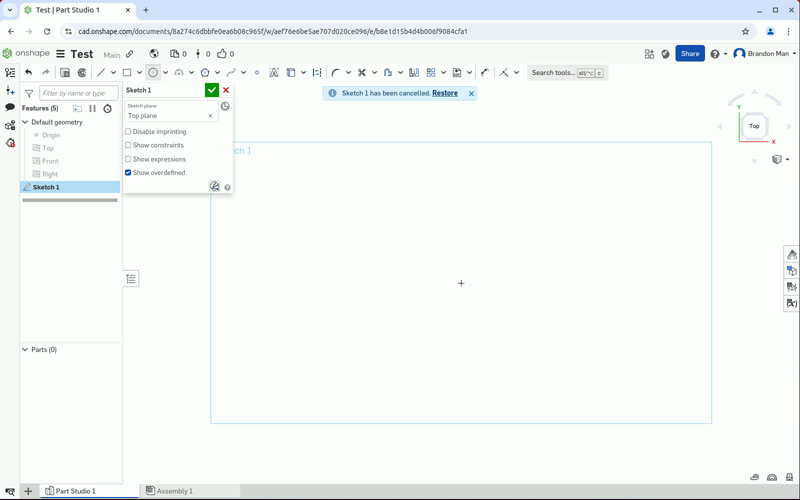
key_up(shift)
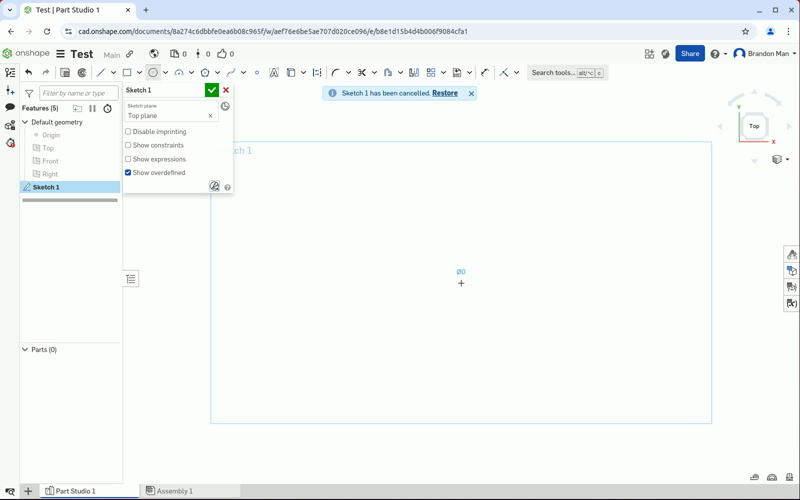
mouse_move(481, 282)
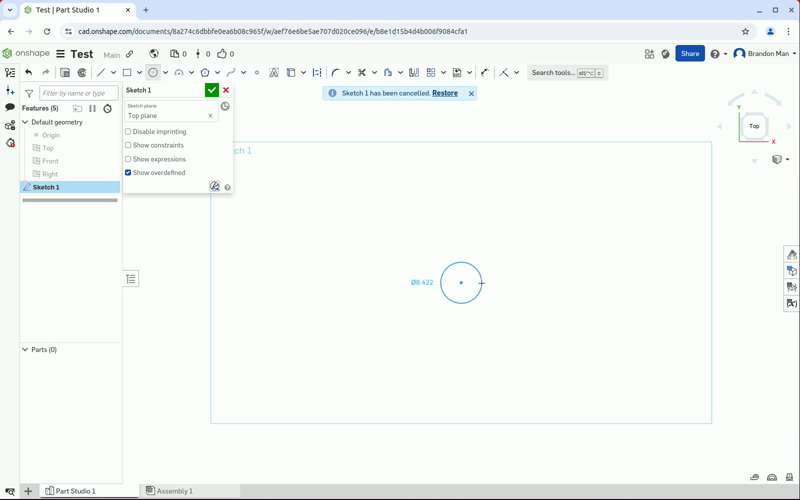
click(481, 282)
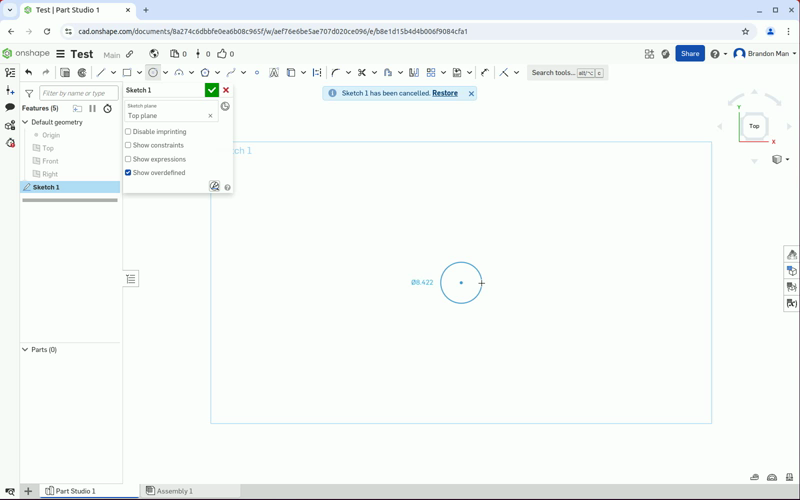
key(esc)
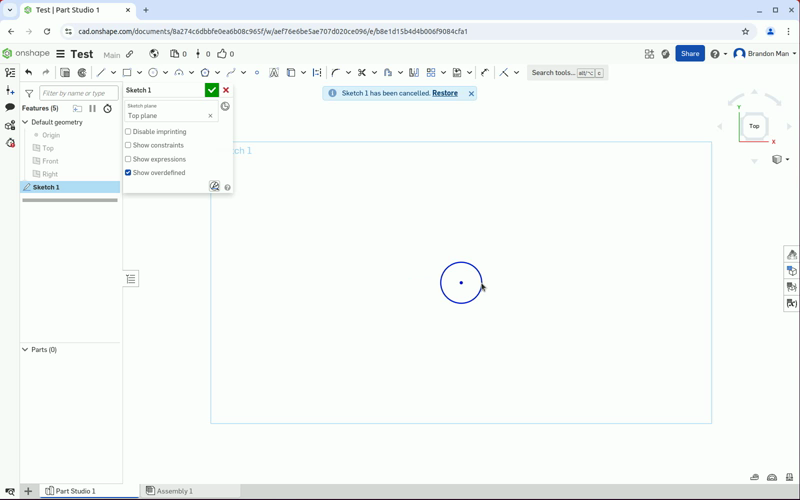
key(c)
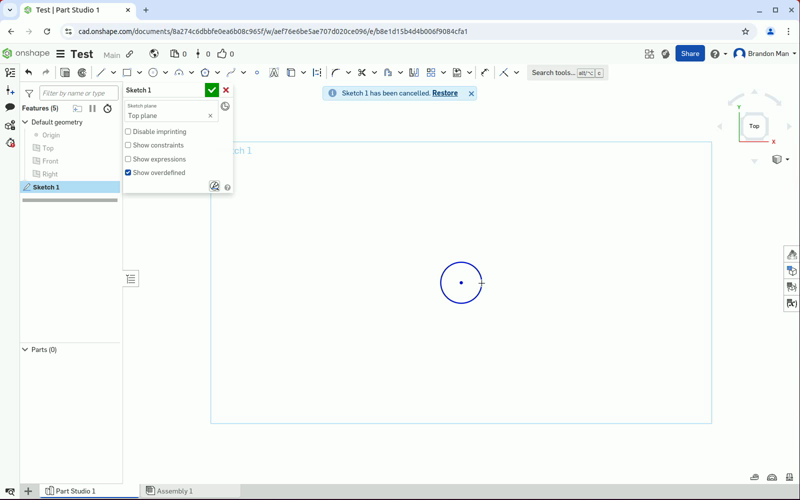
key_down(shift)
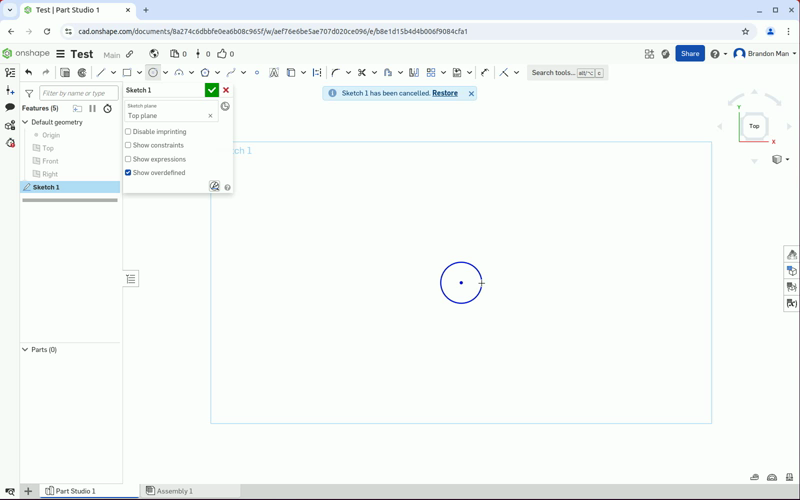
mouse_move(461, 282)
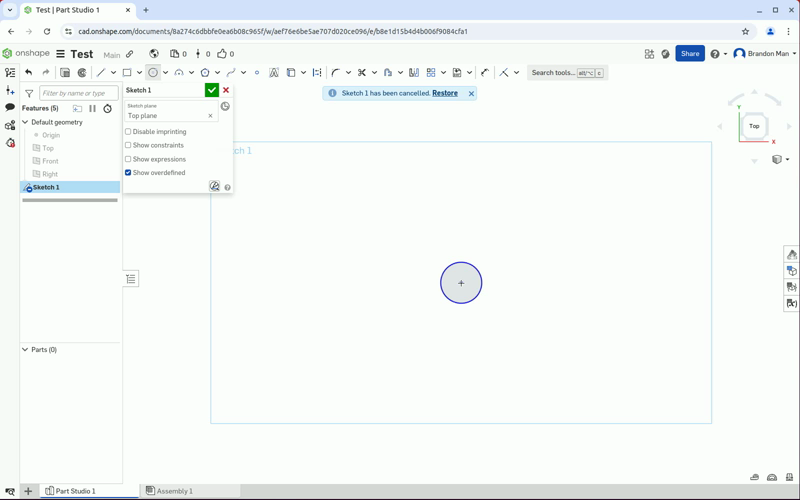
click(461, 282)
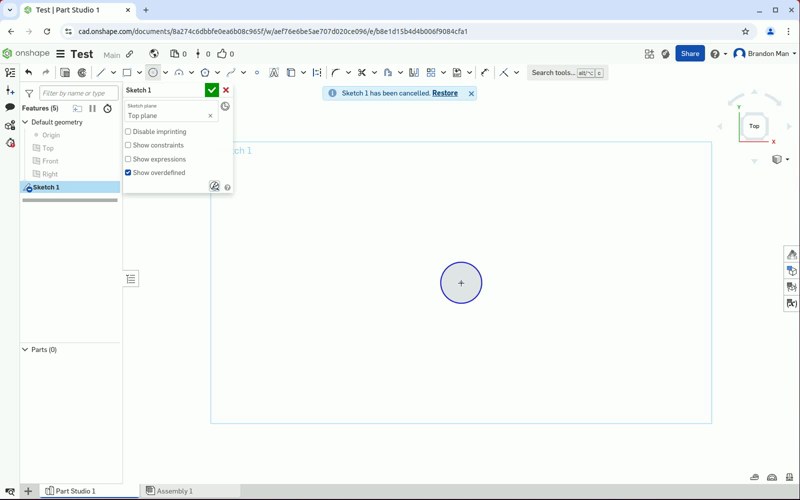
key_up(shift)
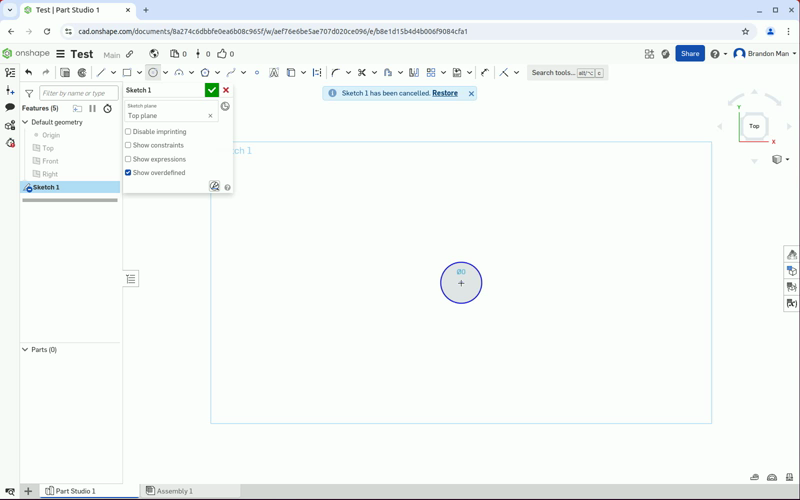
mouse_move(480, 282)
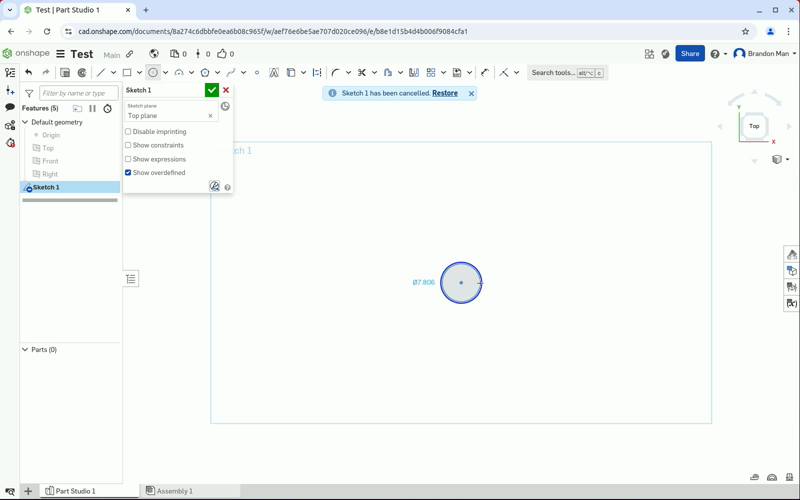
scroll(6)
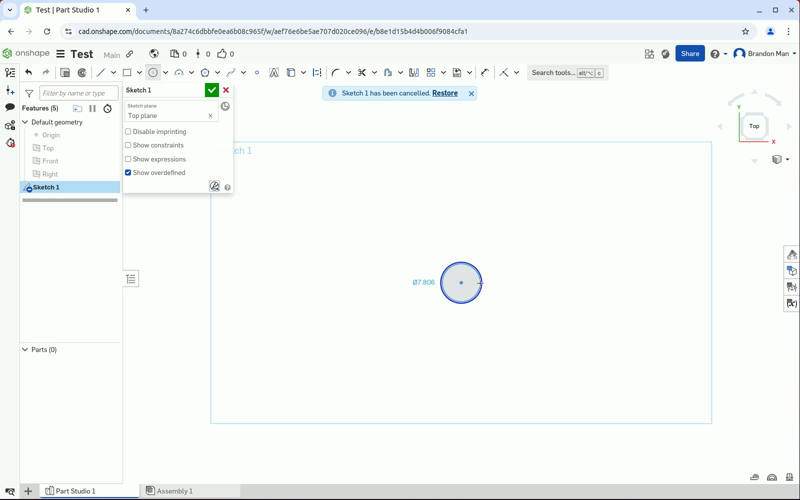
scroll(6)
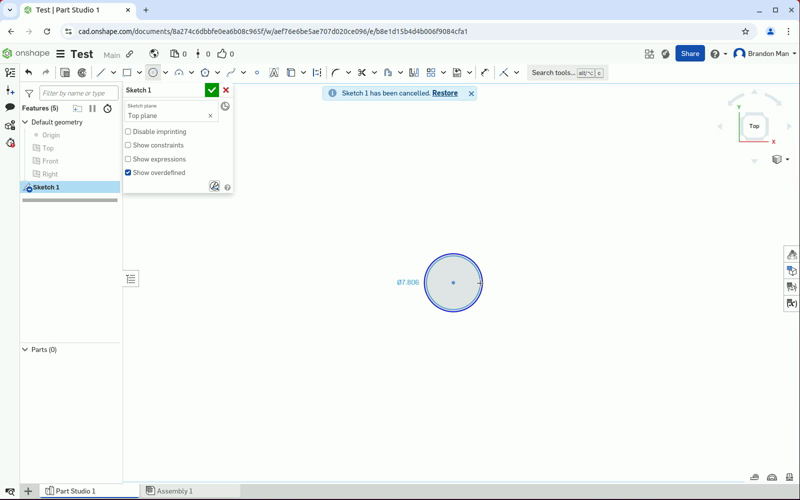
scroll(6)
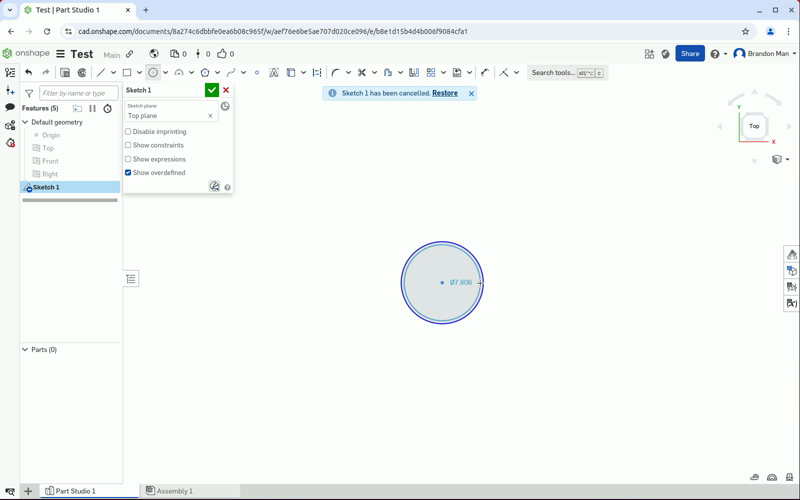
scroll(6)
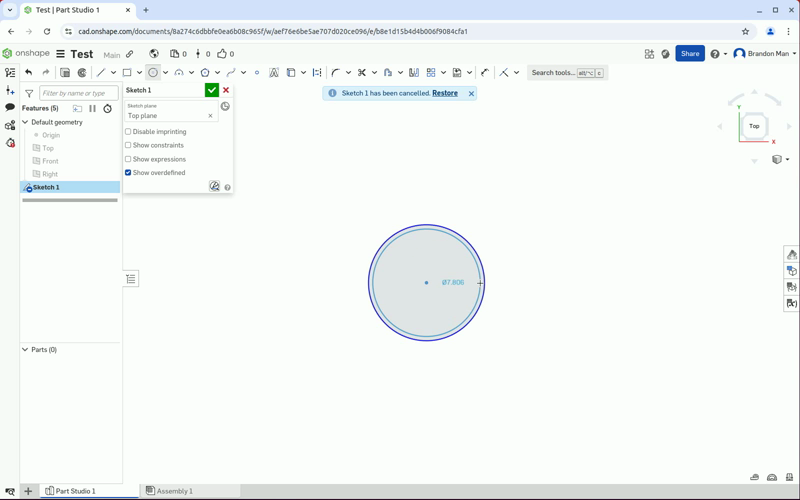
scroll(6)
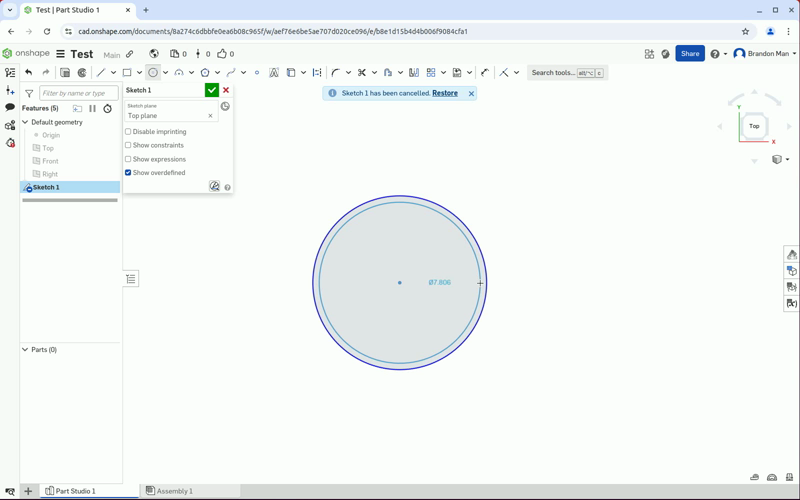
scroll(6)
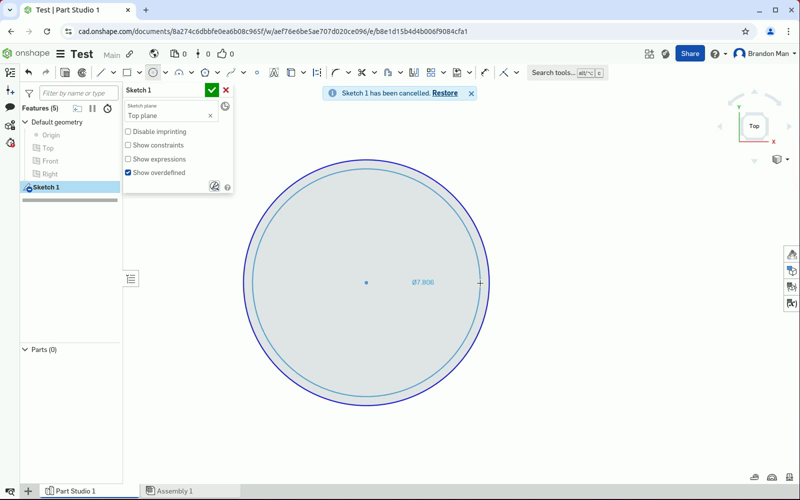
scroll(6)
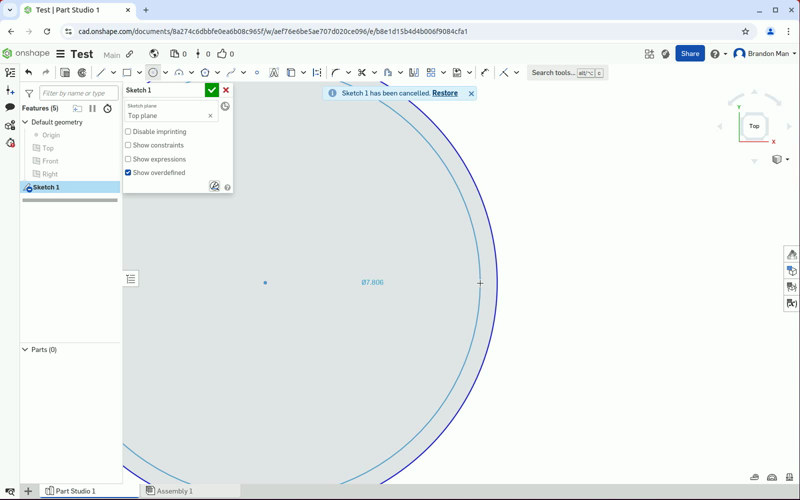
click(480, 282)
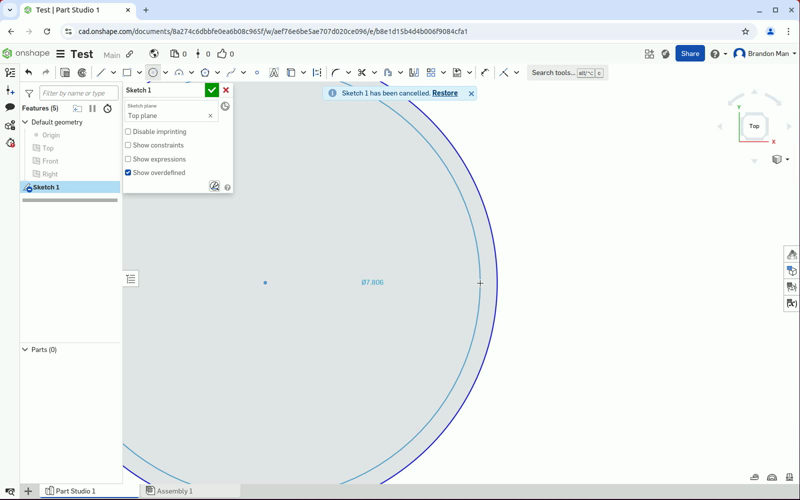
scroll(-6)
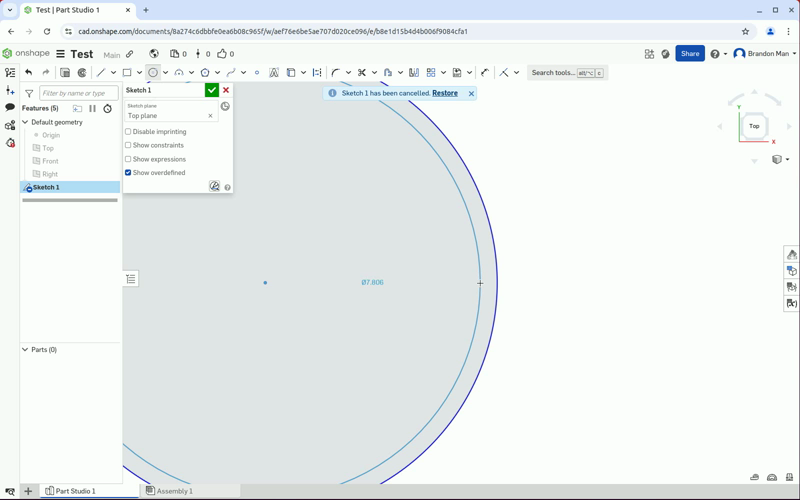
scroll(-6)
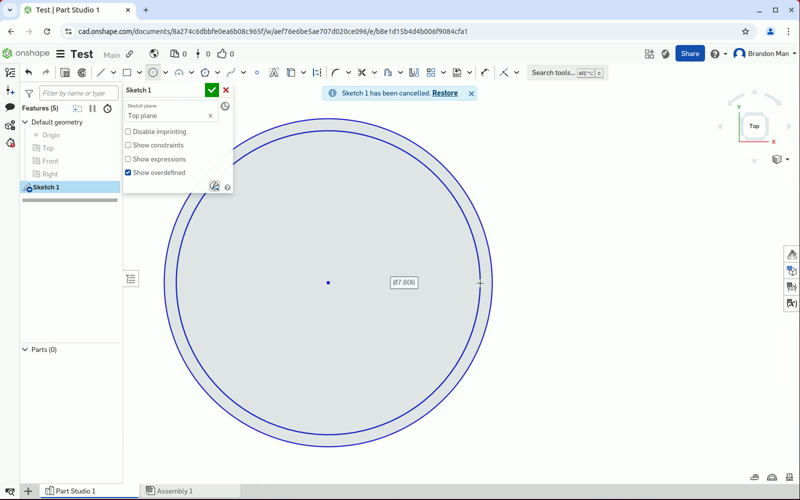
scroll(-6)
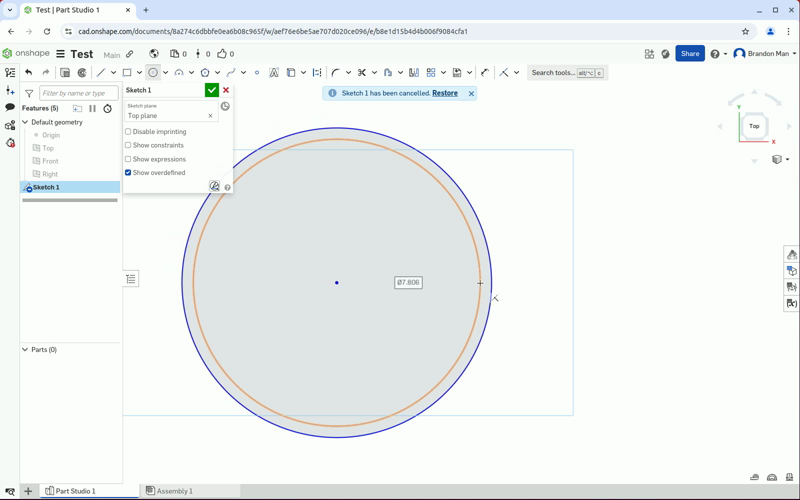
scroll(-6)
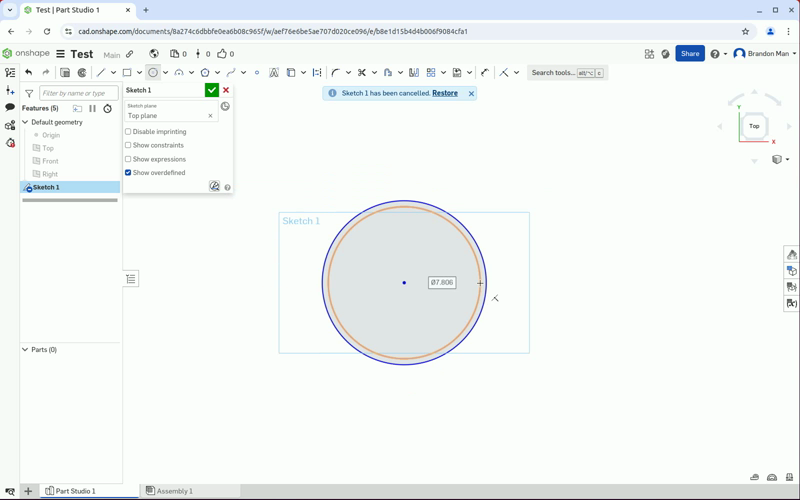
scroll(-6)
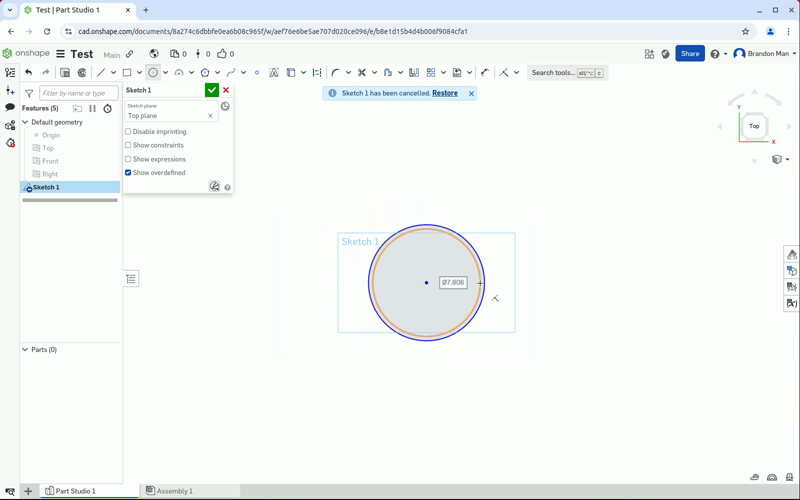
scroll(-6)
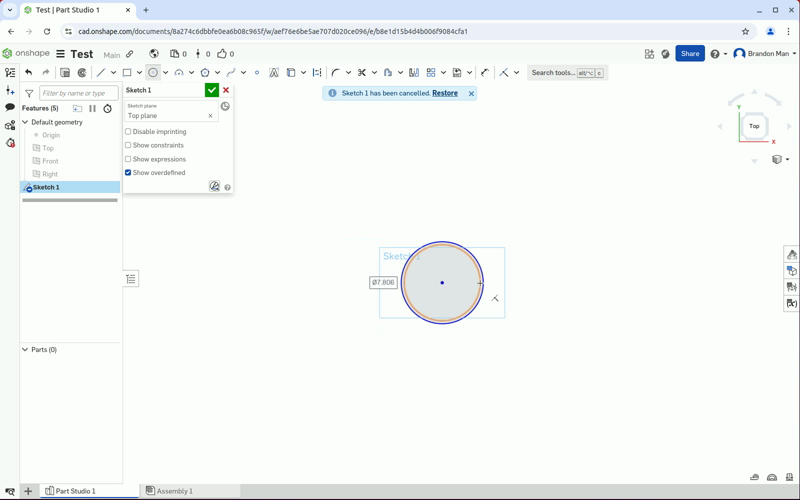
scroll(-6)
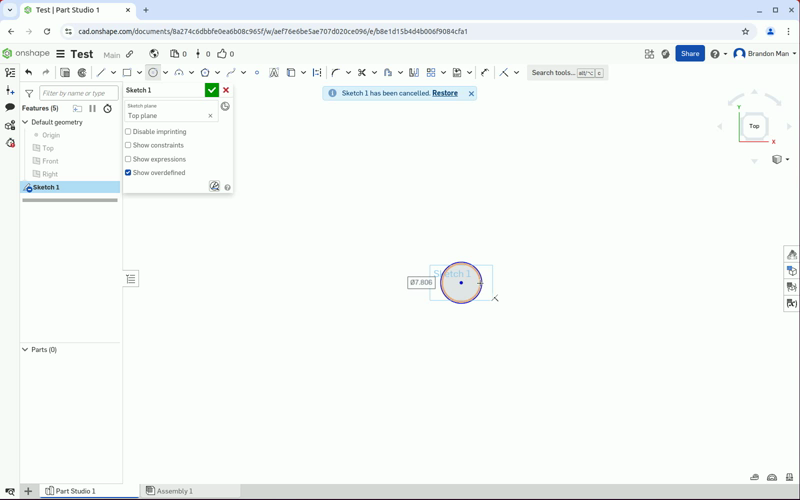
key(esc)
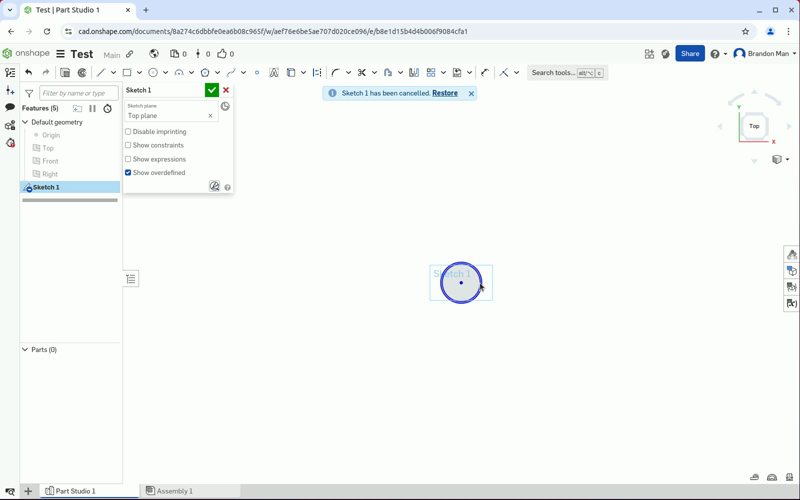
mouse_move(465, 302)
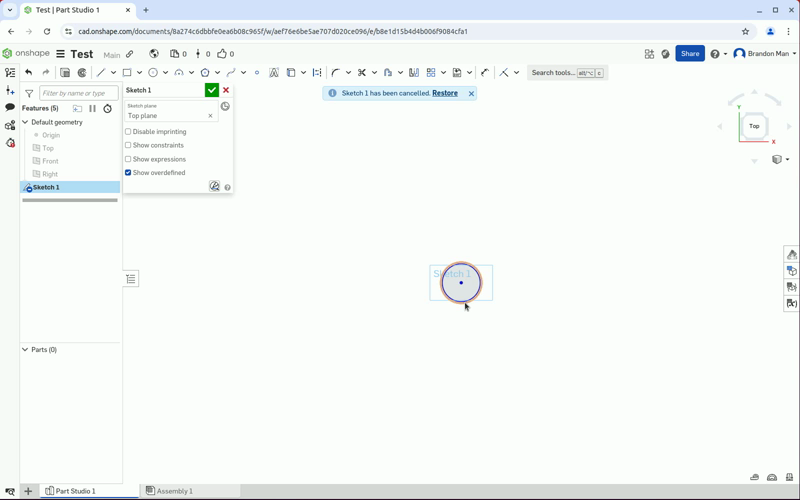
scroll(6)
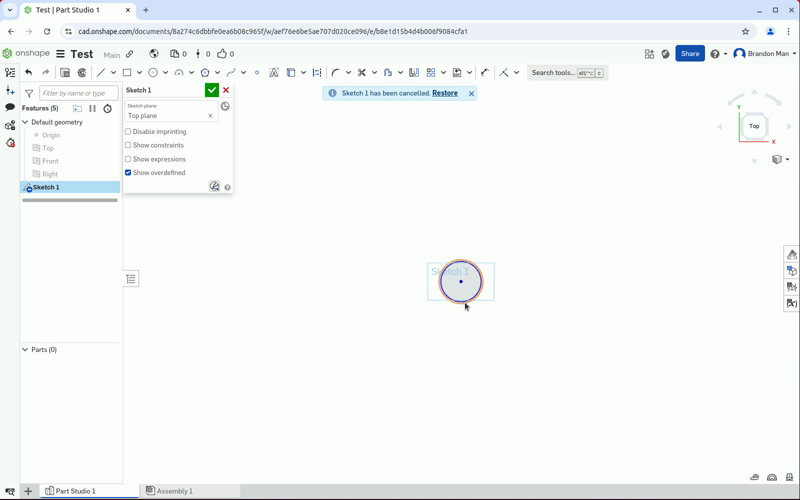
scroll(6)
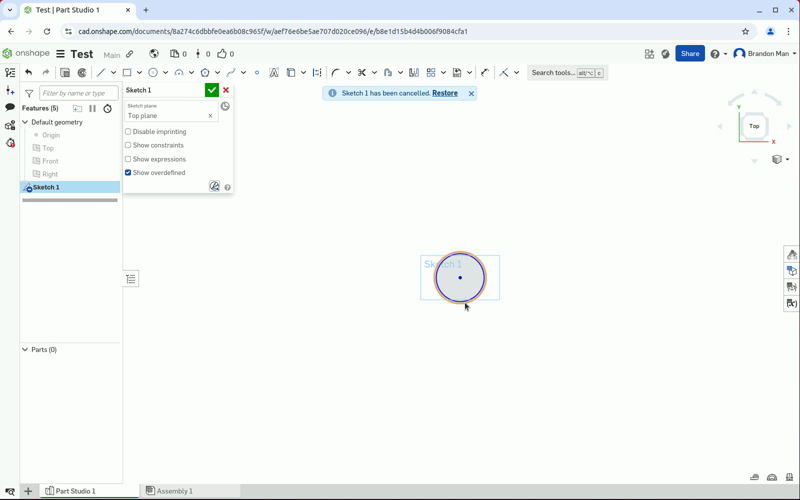
scroll(6)
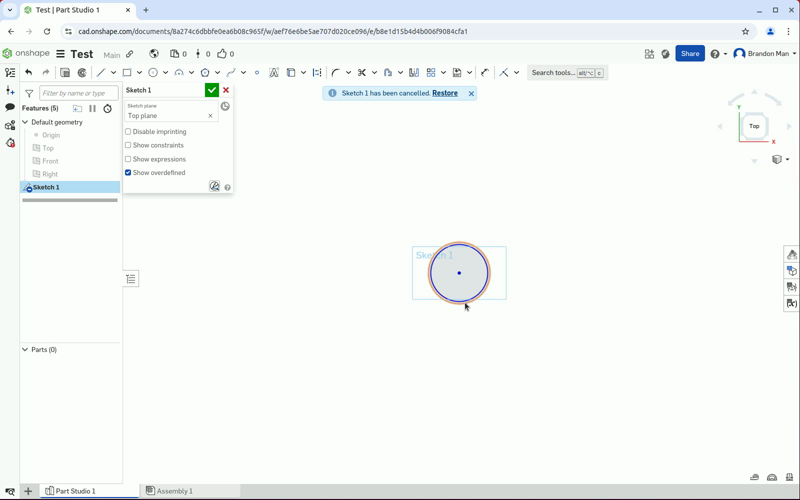
scroll(6)
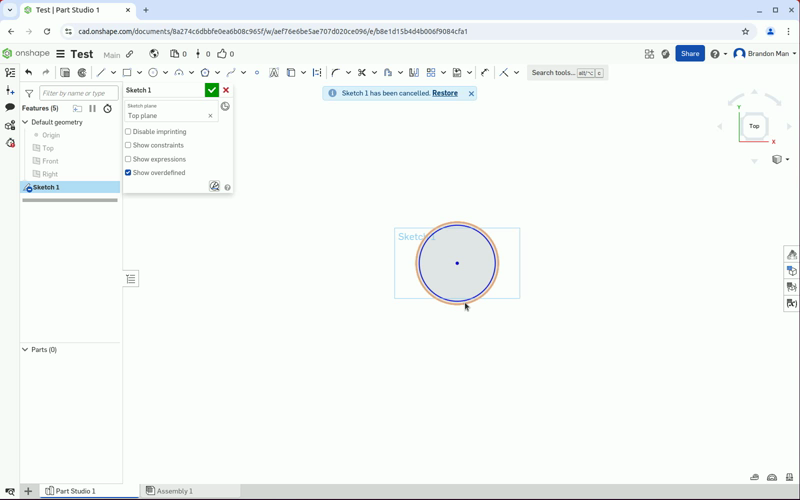
scroll(6)
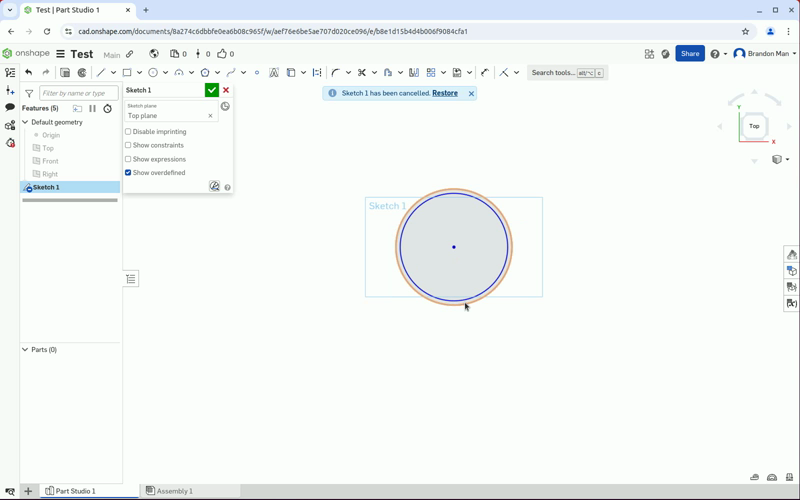
scroll(6)
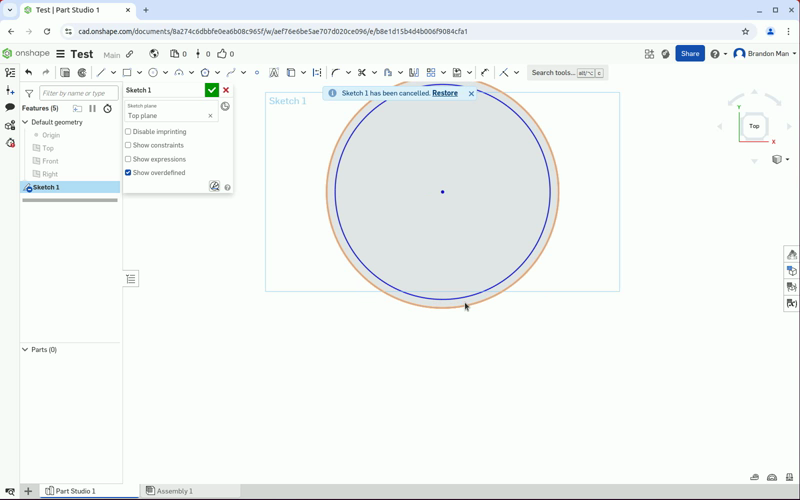
scroll(6)
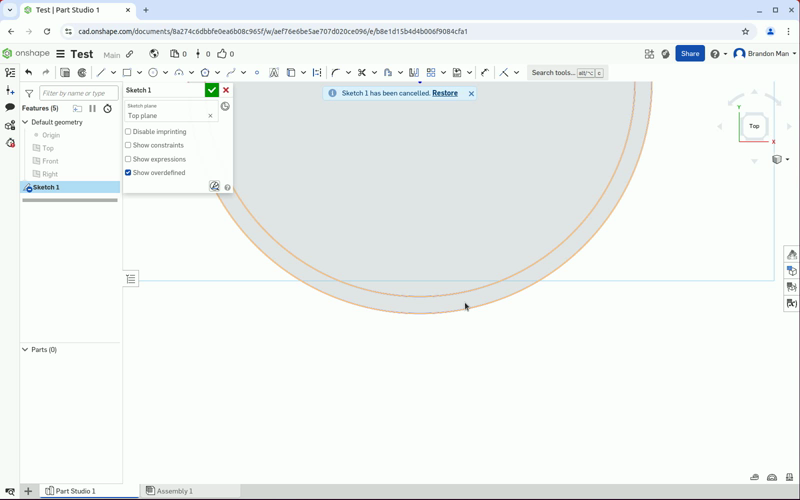
click(465, 302)
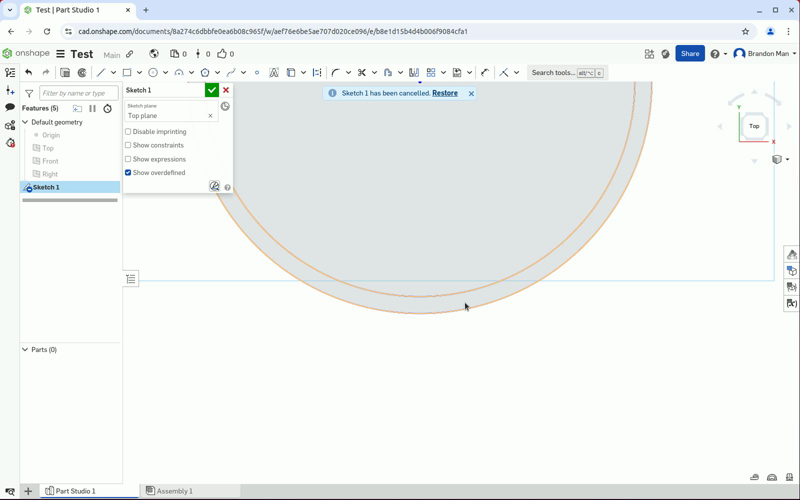
scroll(-6)
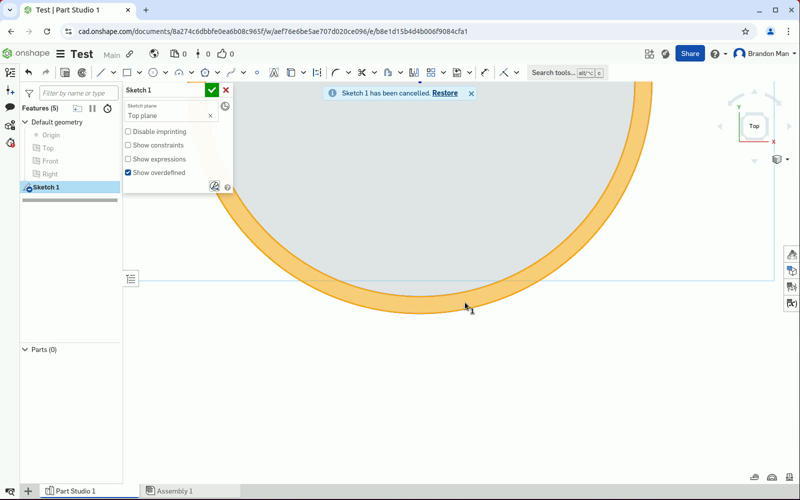
scroll(-6)
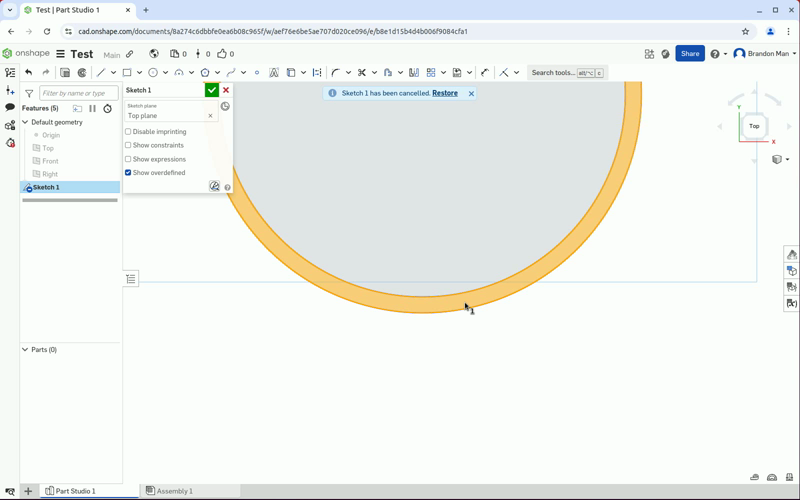
scroll(-6)
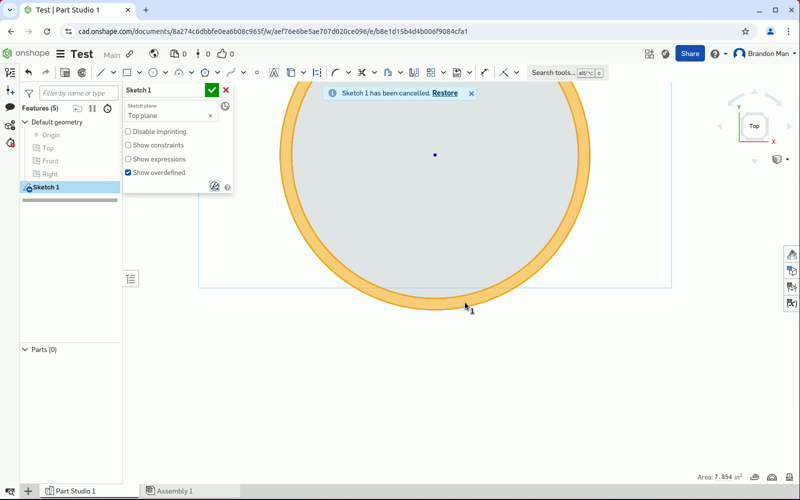
scroll(-6)
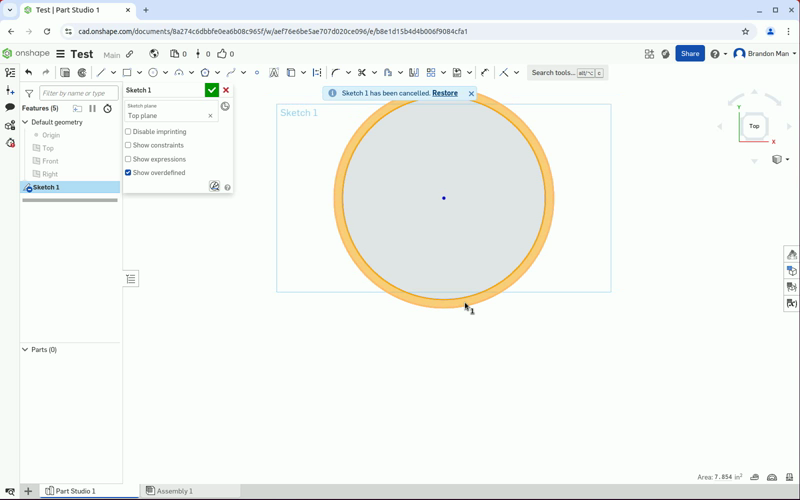
scroll(-6)
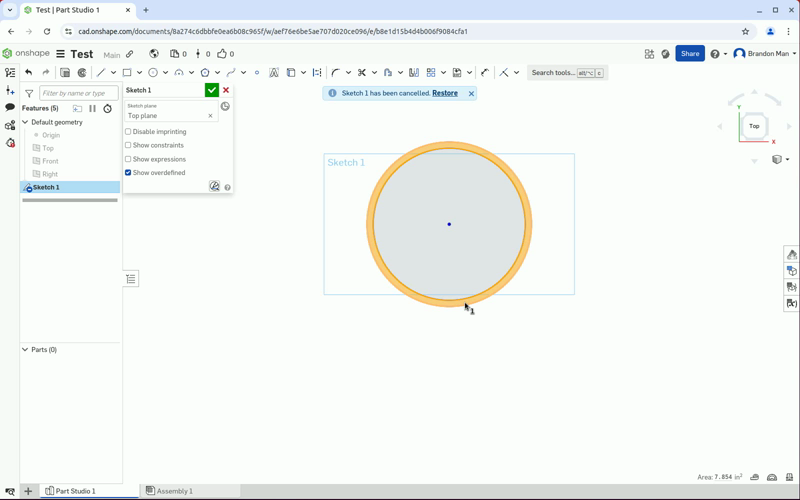
scroll(-6)
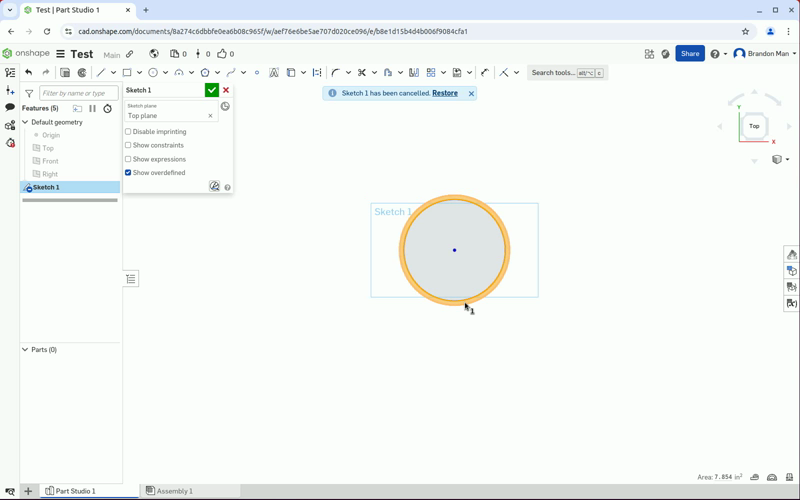
scroll(-6)
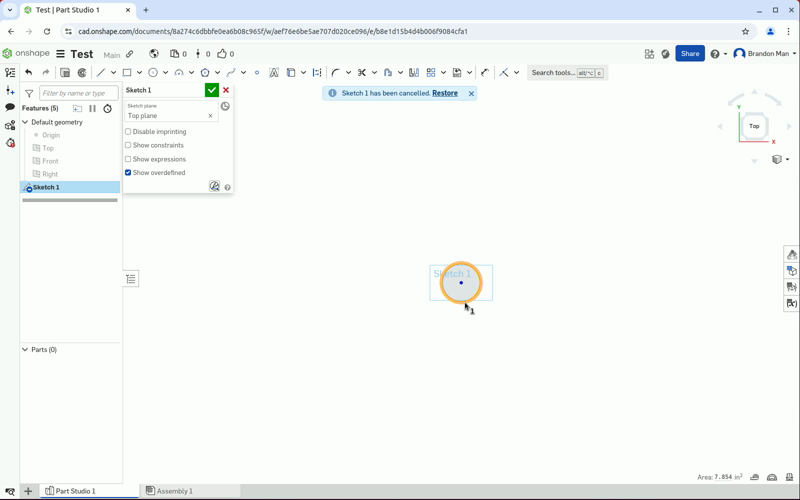
mouse_move(73, 352)
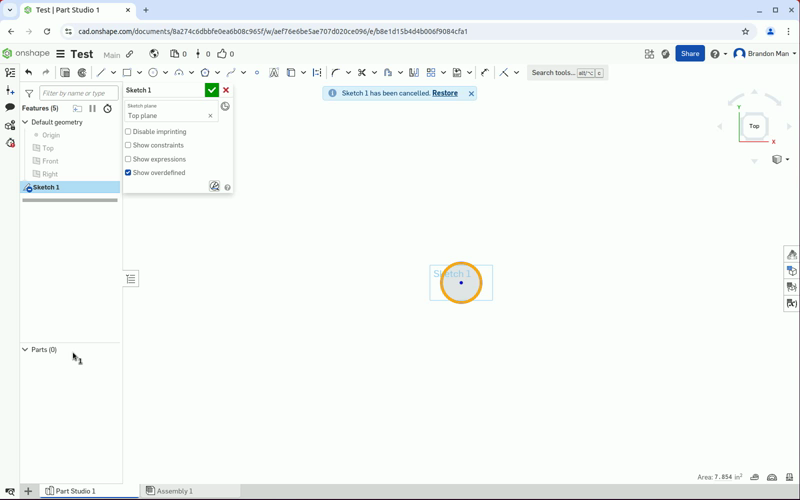
key(shift+y)
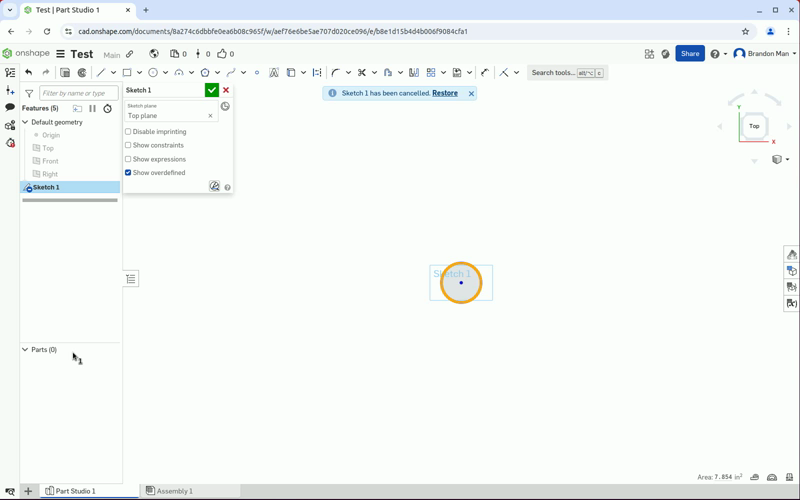
key(shift+e)
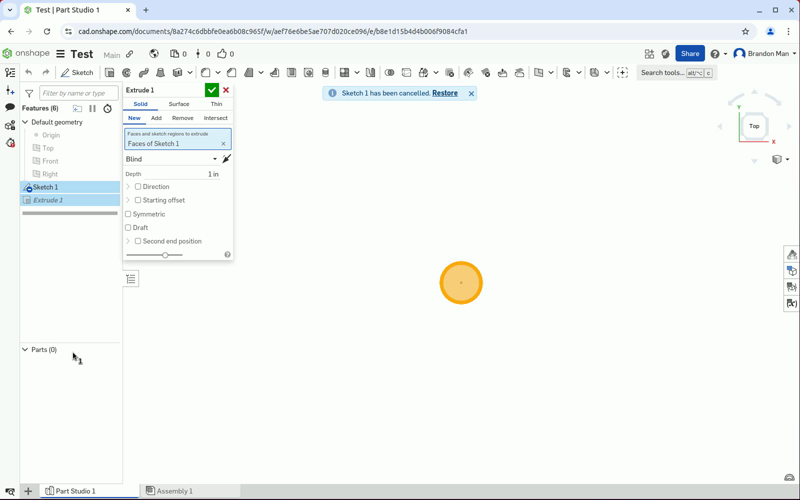
mouse_move(143, 106)
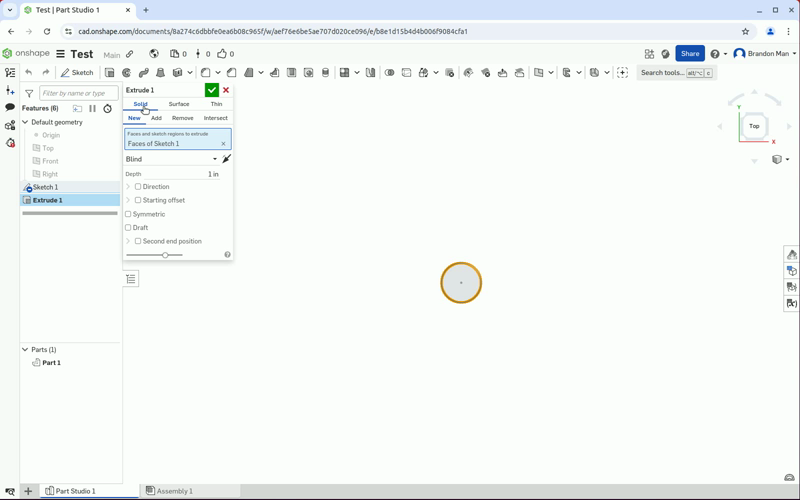
click(143, 106)
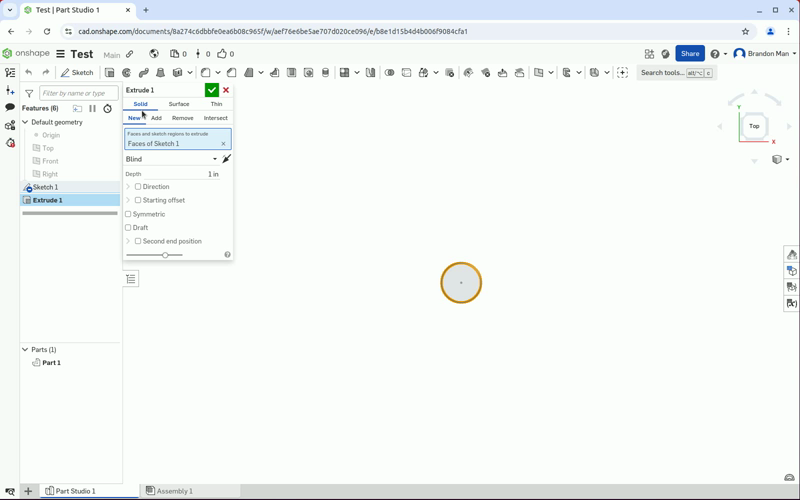
mouse_move(137, 120)
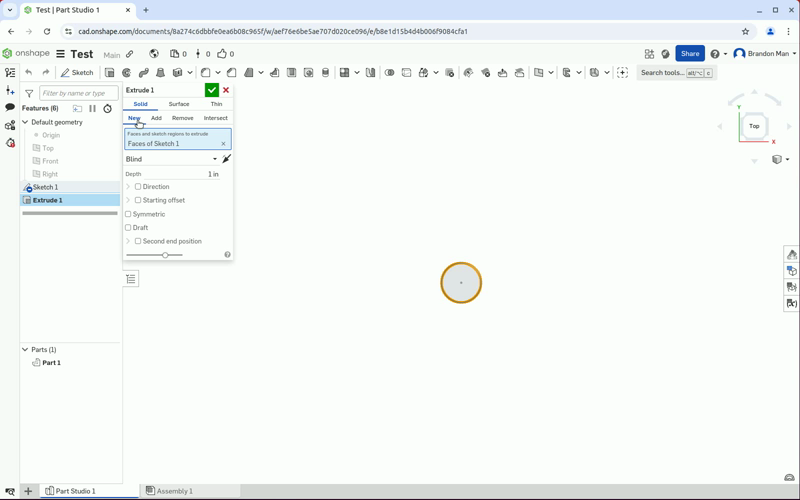
click(137, 120)
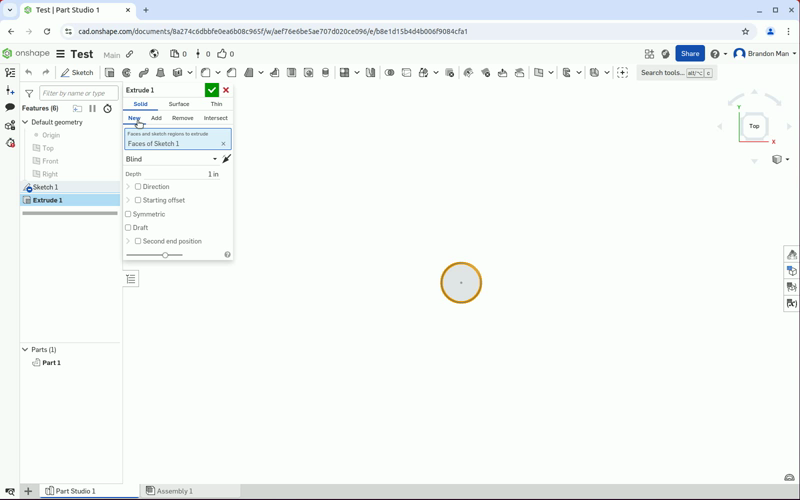
key(tab, 4)
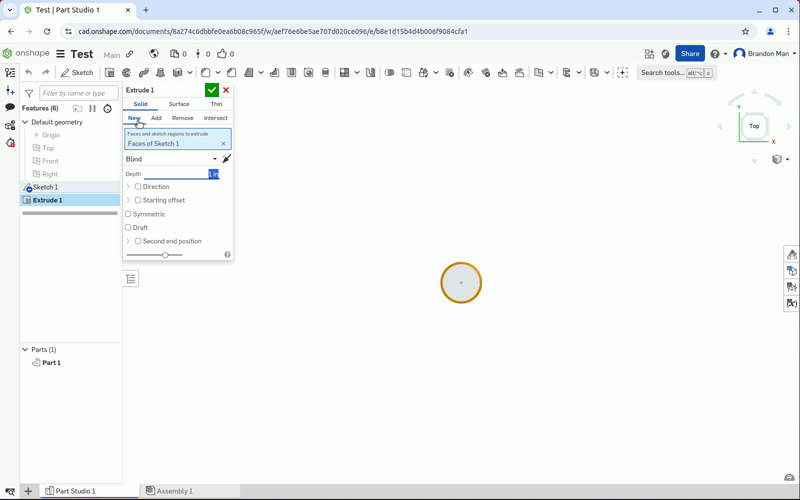
text(0.481)
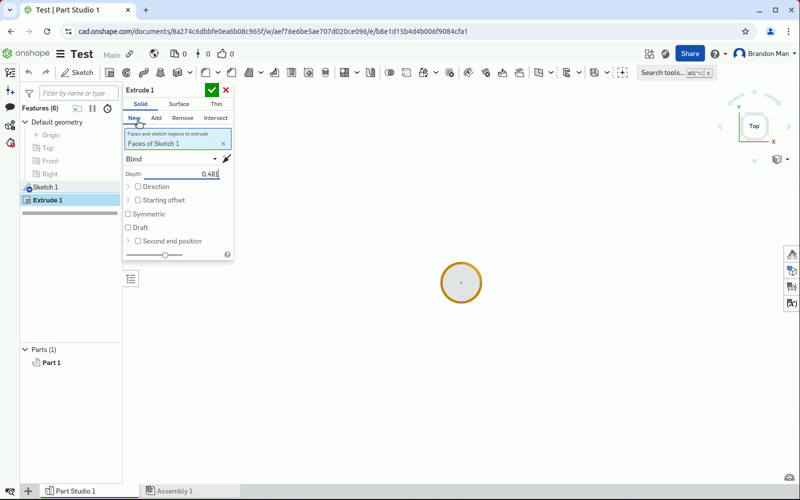
key(enter)
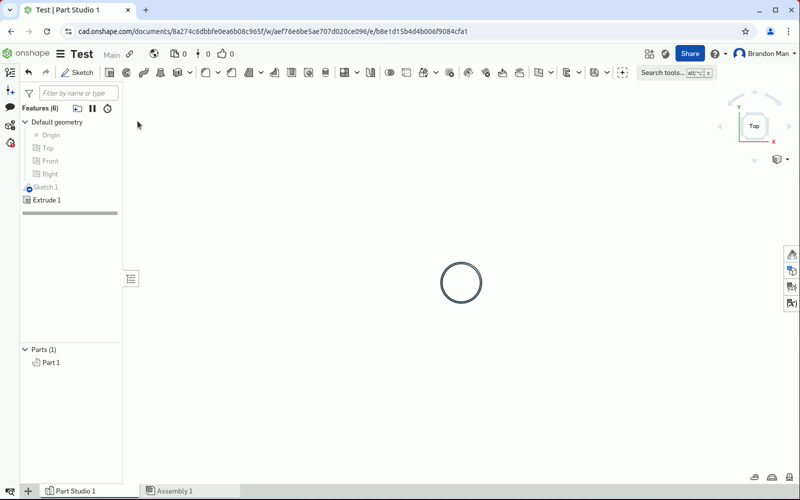
key(shift+h)
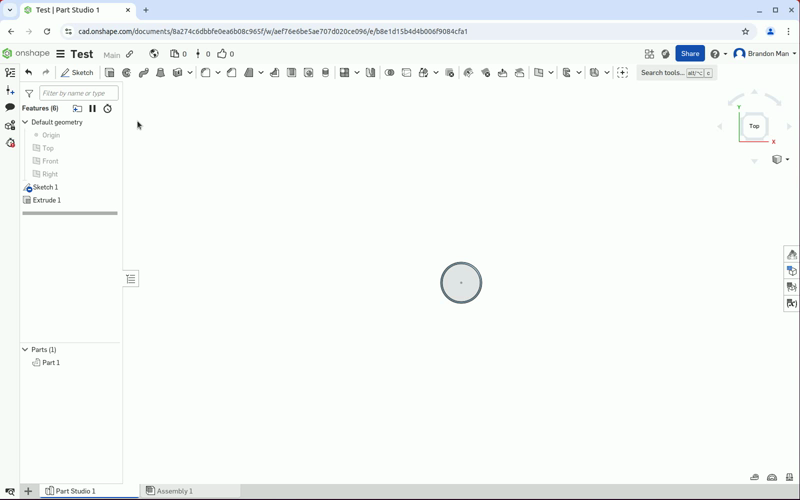
key(shift+h)
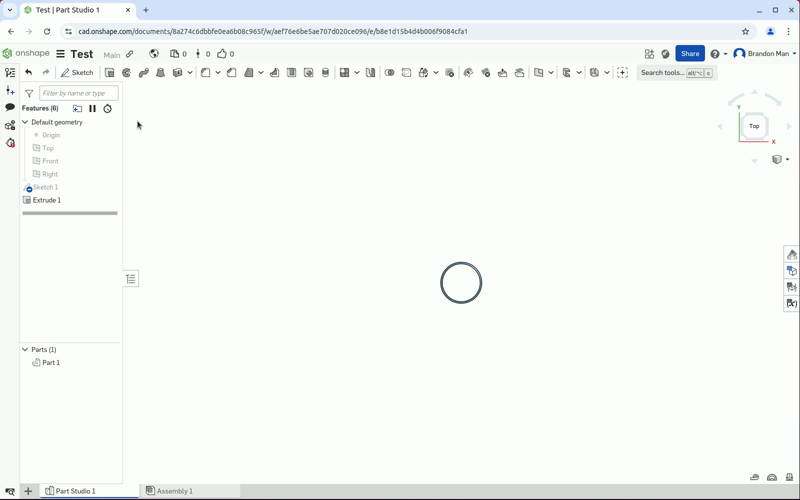
mouse_move(73, 189)
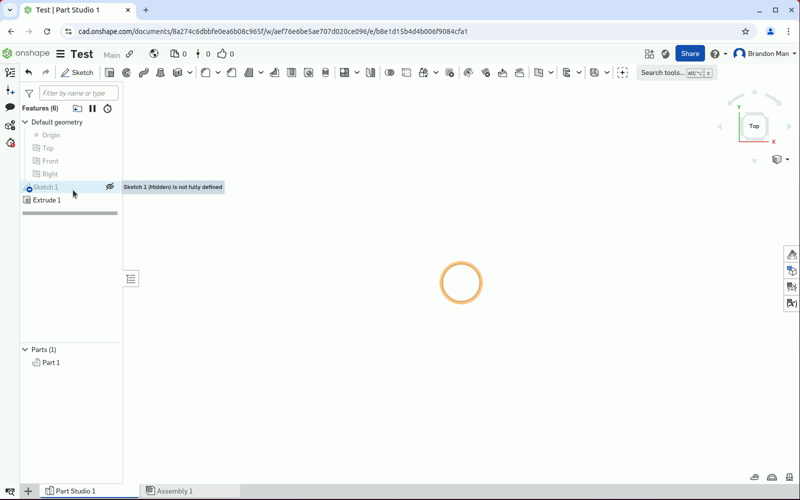
click(73, 189)
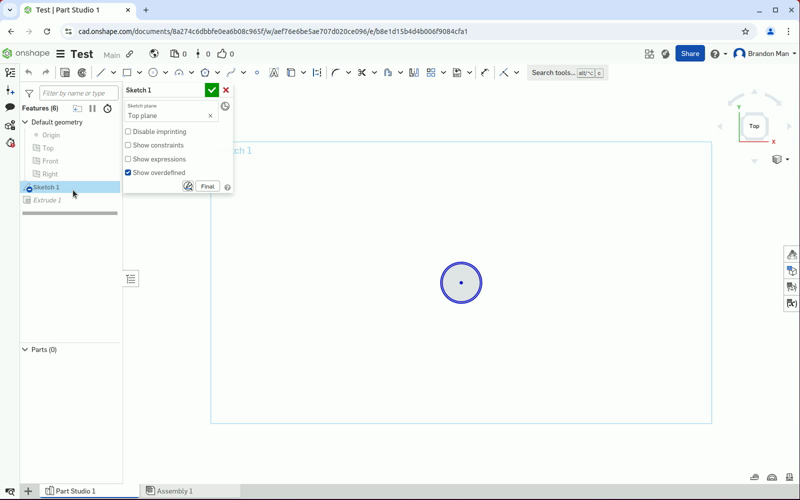
mouse_move(229, 92)
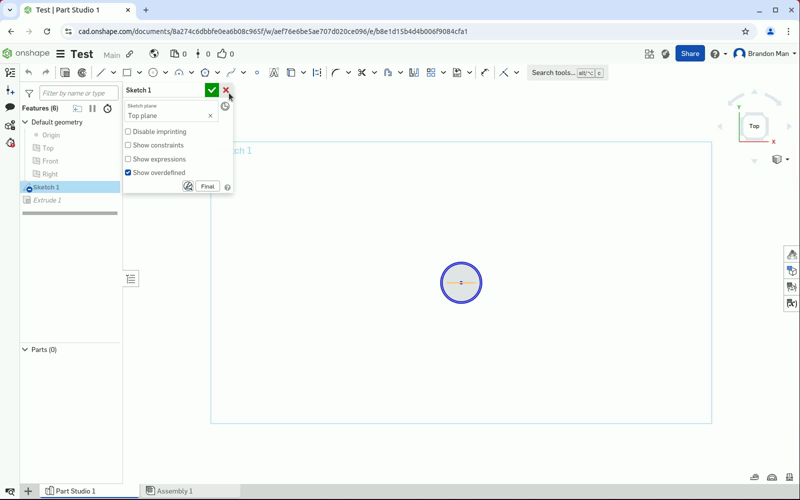
click(229, 92)
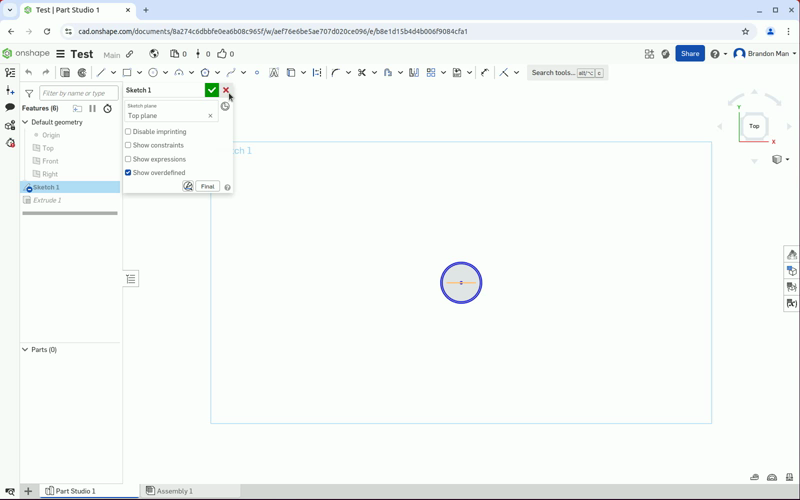
key(shift+s)
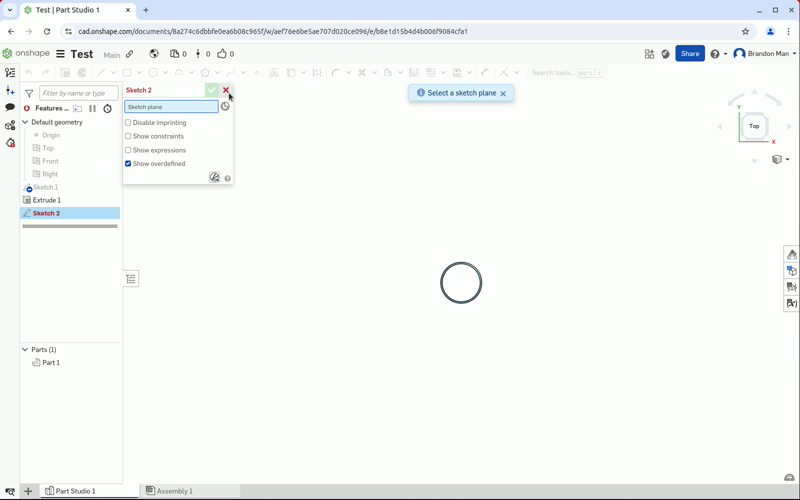
mouse_move(73, 150)
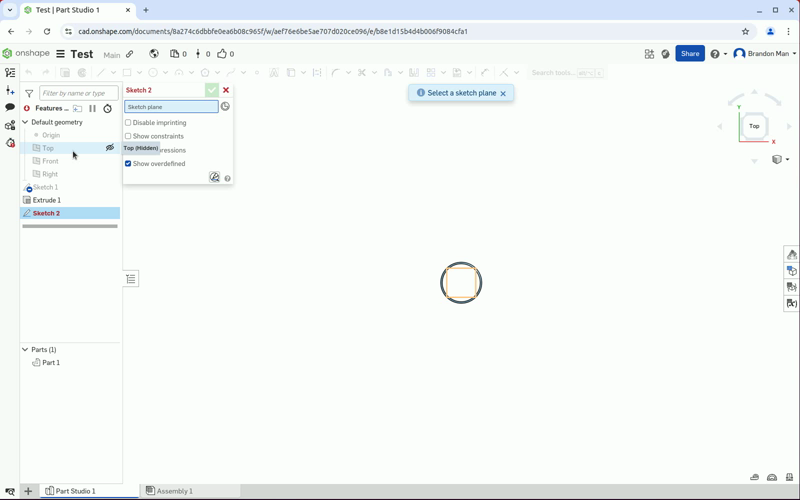
click(73, 150)
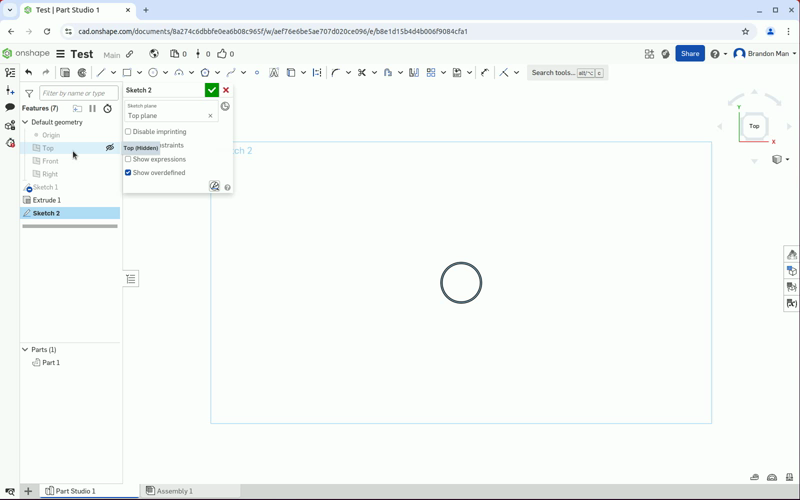
mouse_move(73, 352)
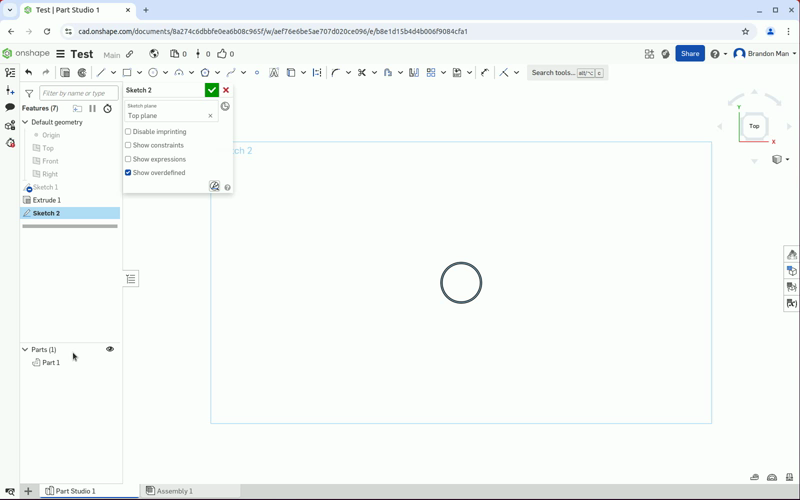
key(y)
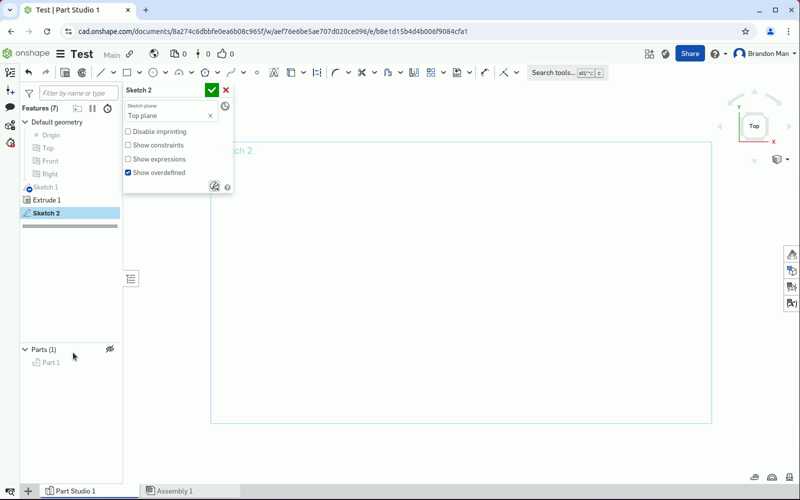
key(c)
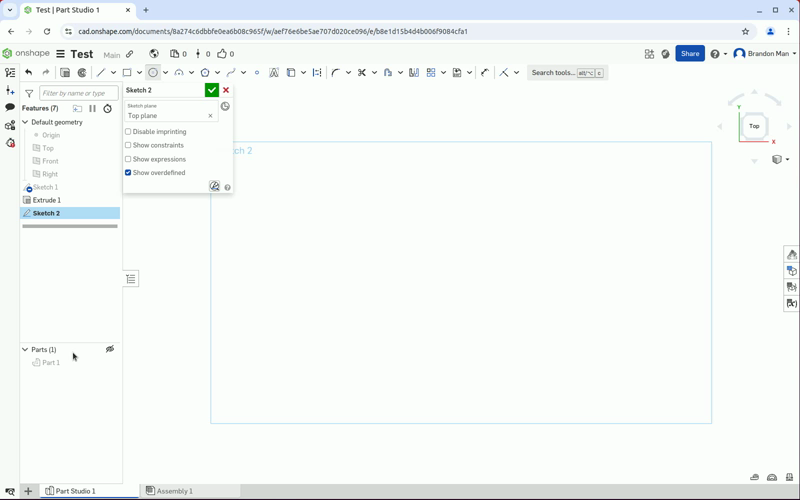
key_down(shift)
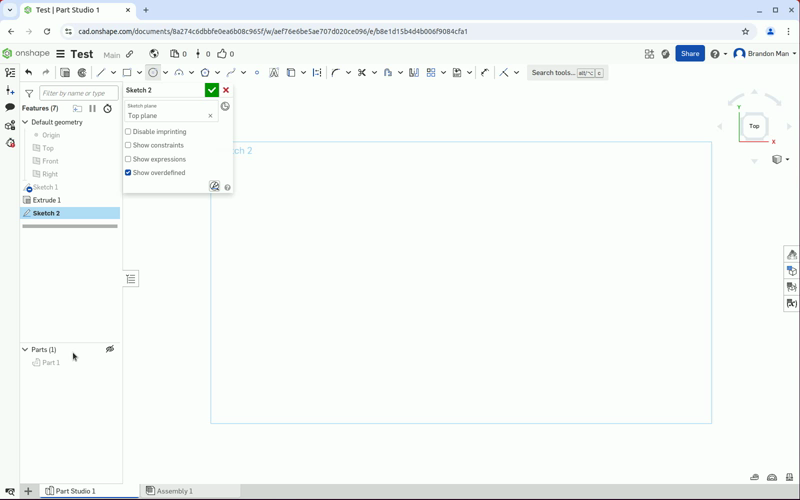
mouse_move(461, 282)
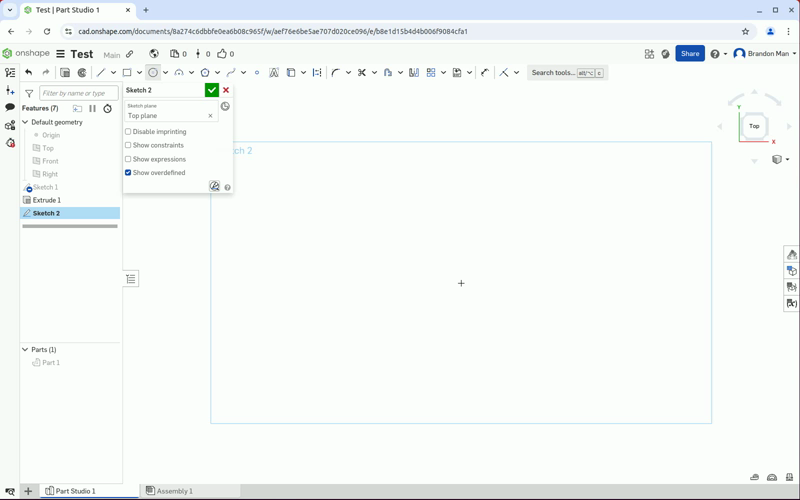
click(461, 282)
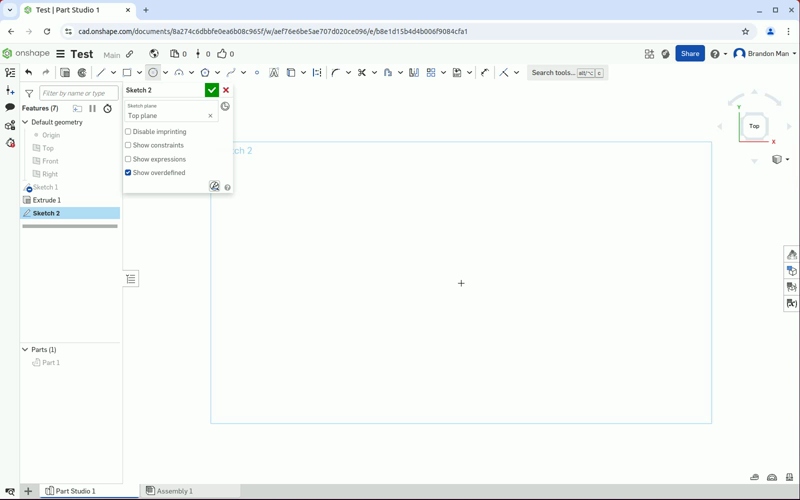
key_up(shift)
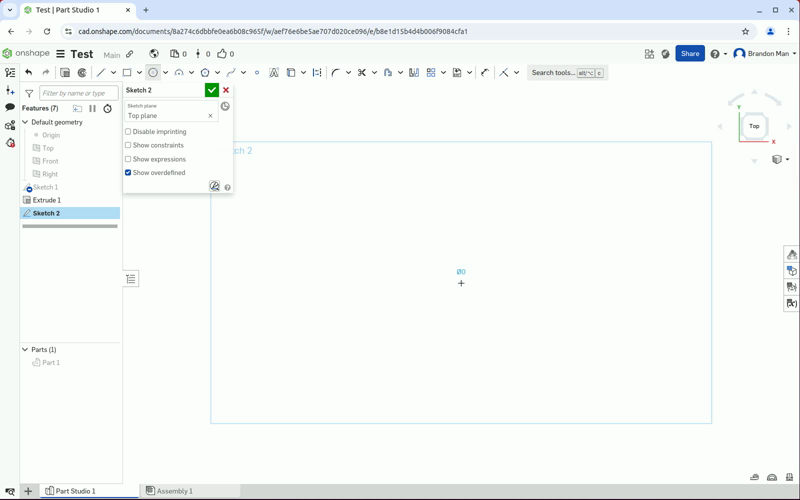
mouse_move(467, 282)
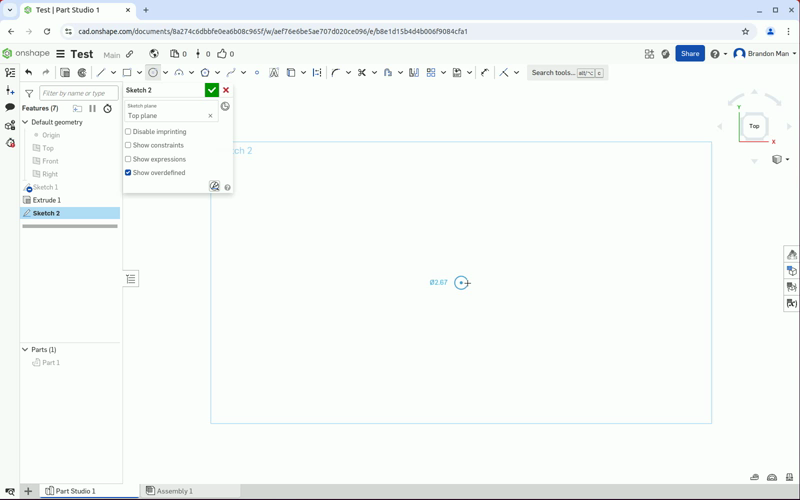
click(467, 282)
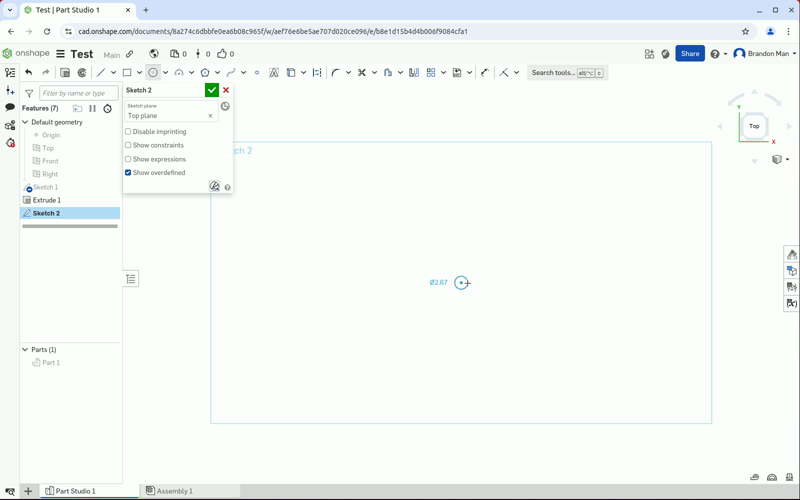
key(esc)
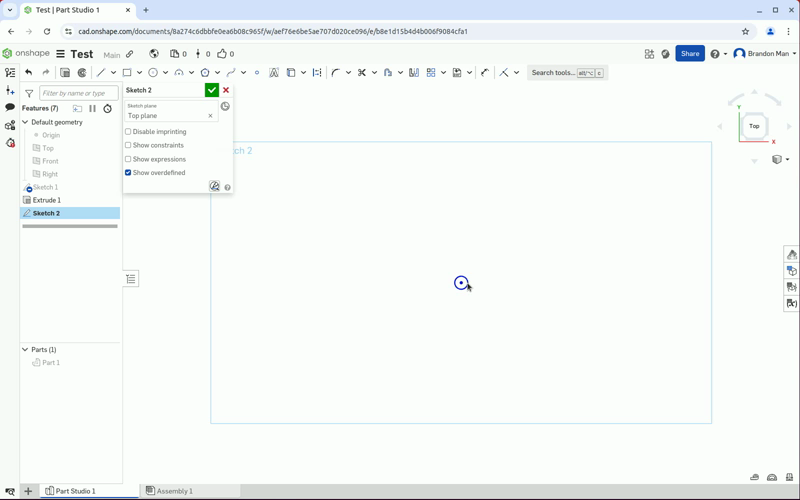
key(c)
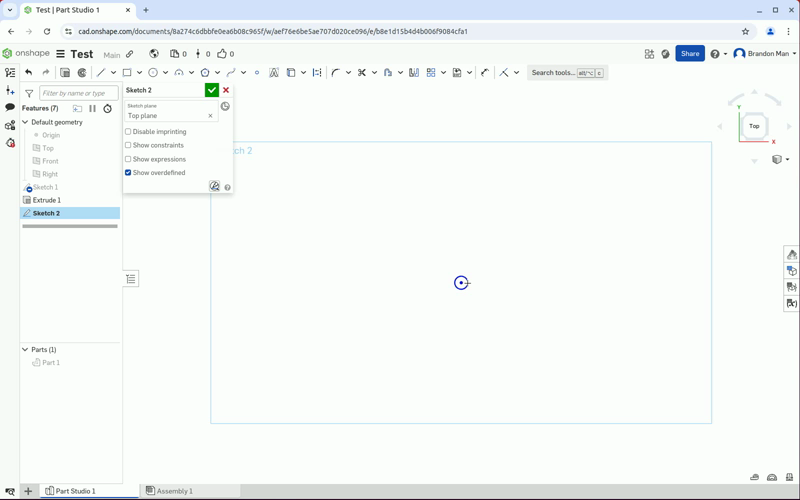
key_down(shift)
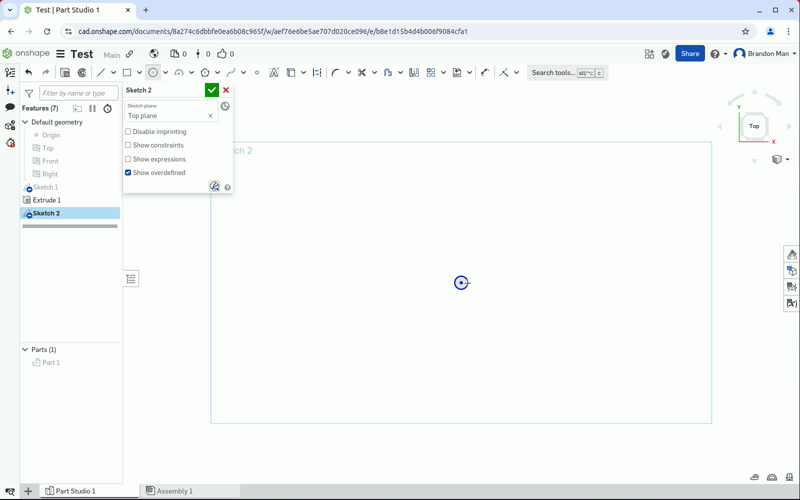
mouse_move(461, 282)
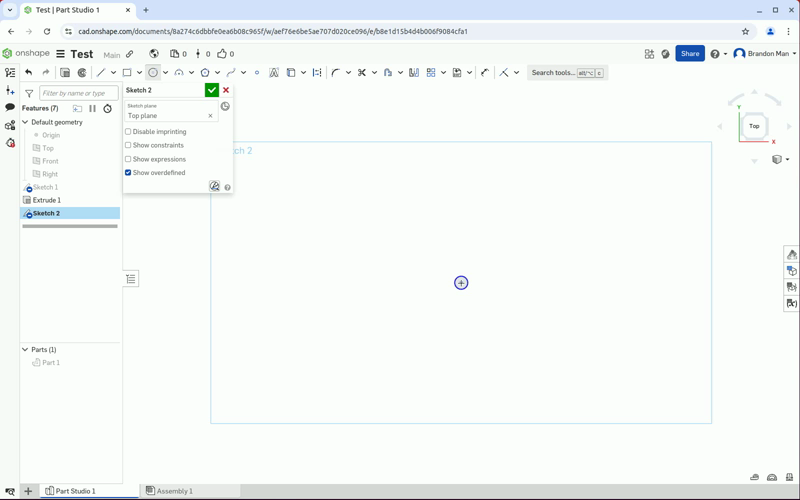
click(461, 282)
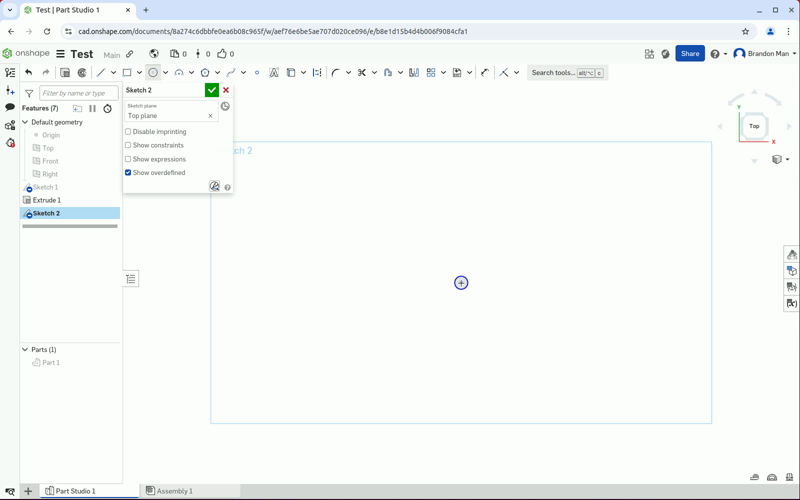
key_up(shift)
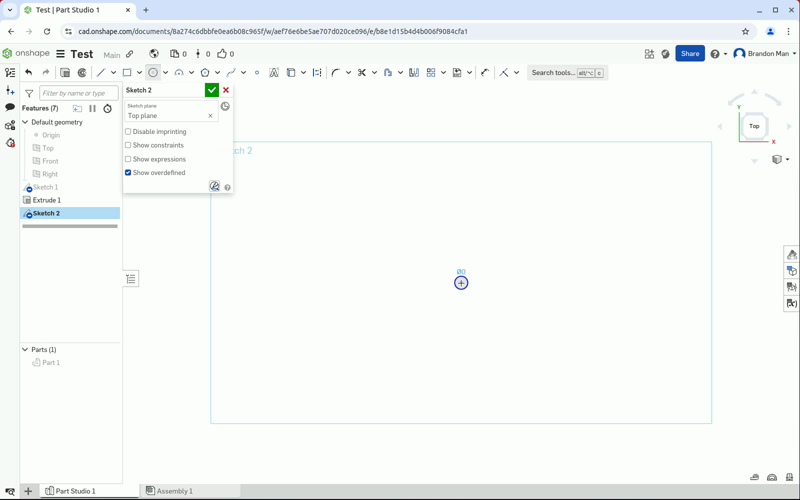
mouse_move(466, 282)
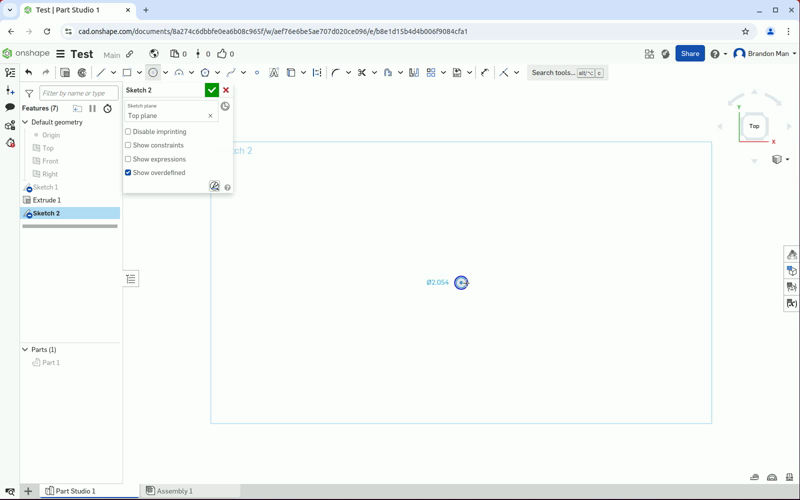
scroll(6)
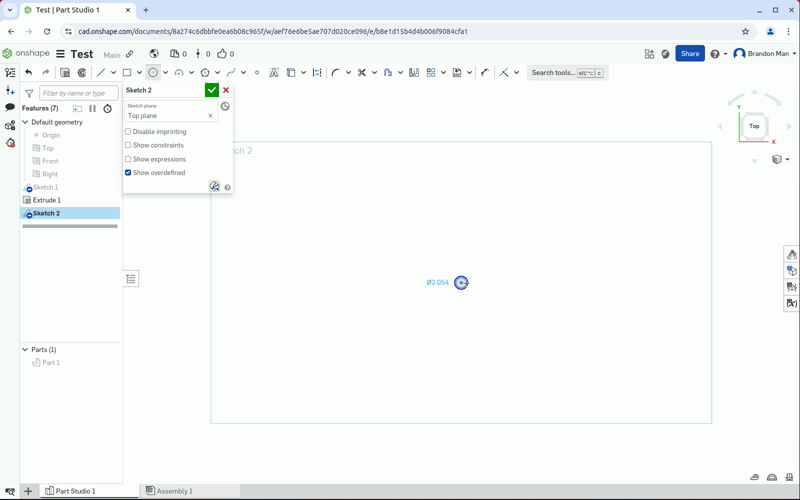
scroll(6)
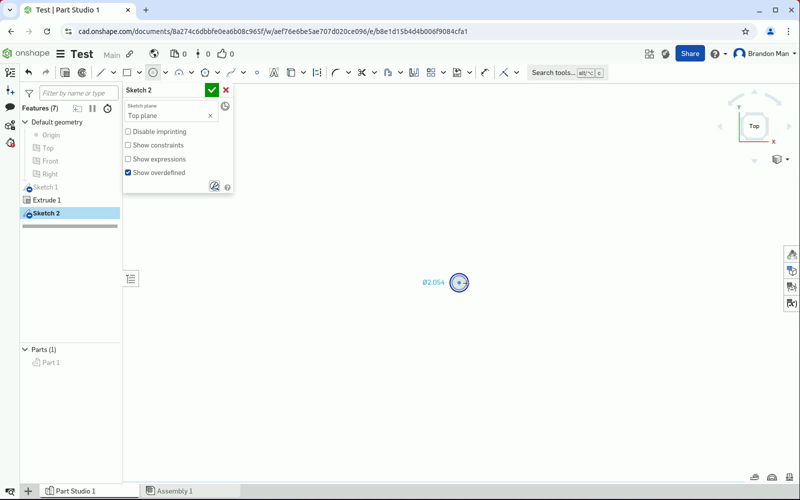
scroll(6)
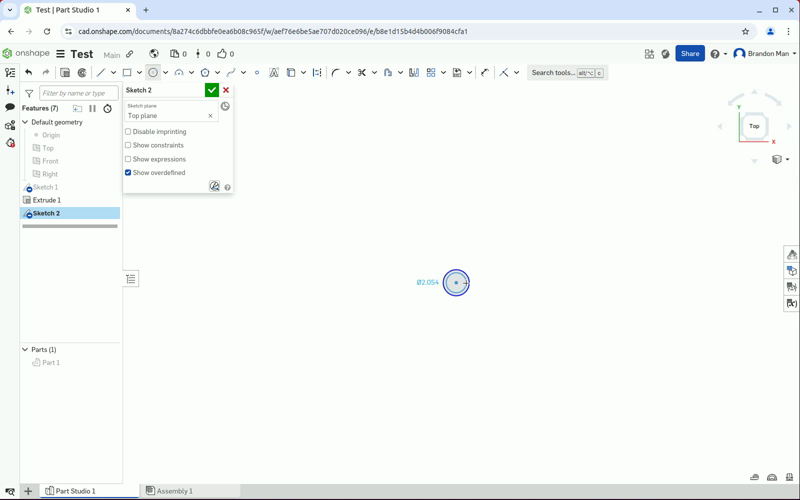
scroll(6)
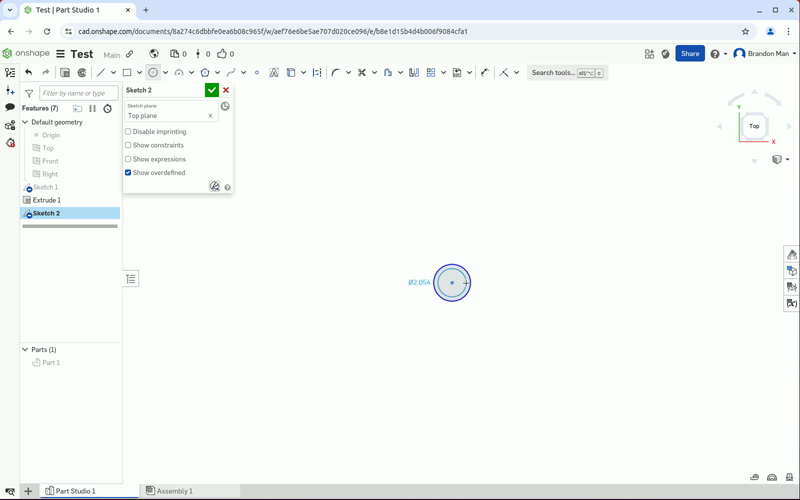
scroll(6)
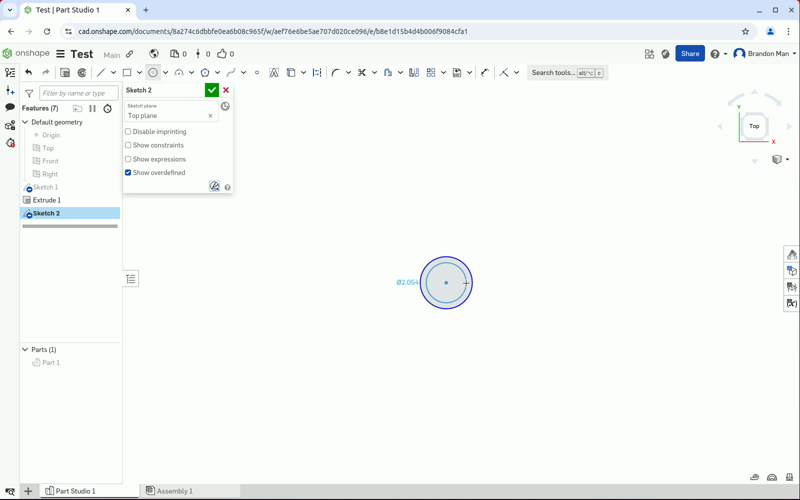
scroll(6)
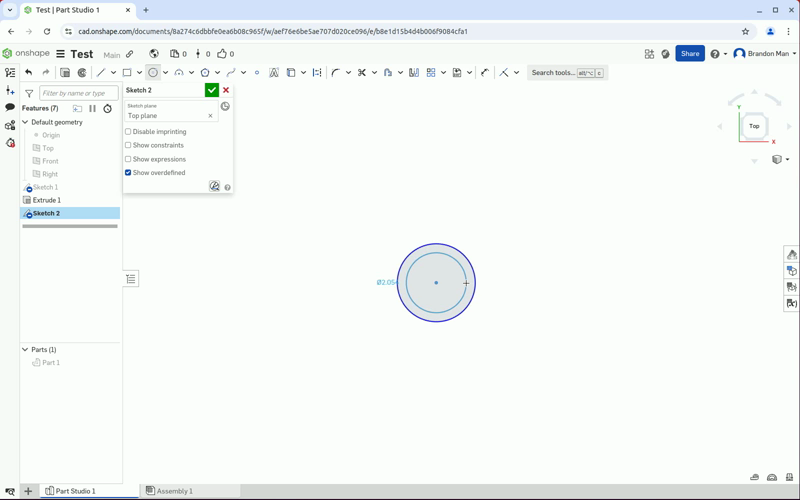
scroll(6)
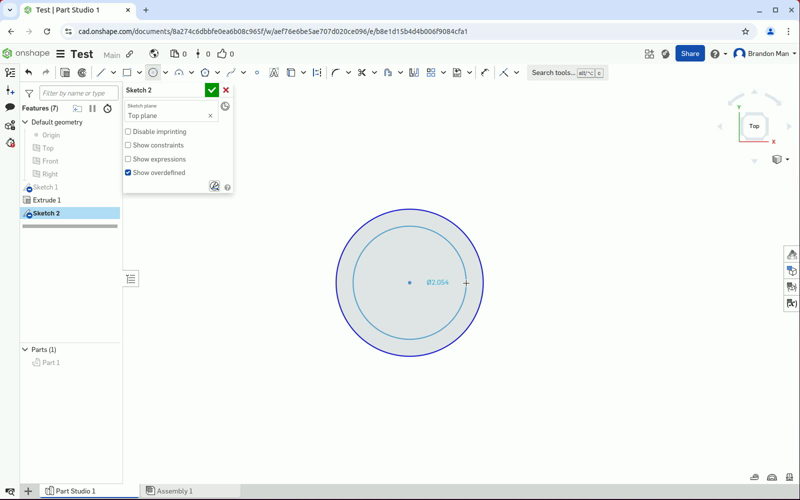
click(466, 282)
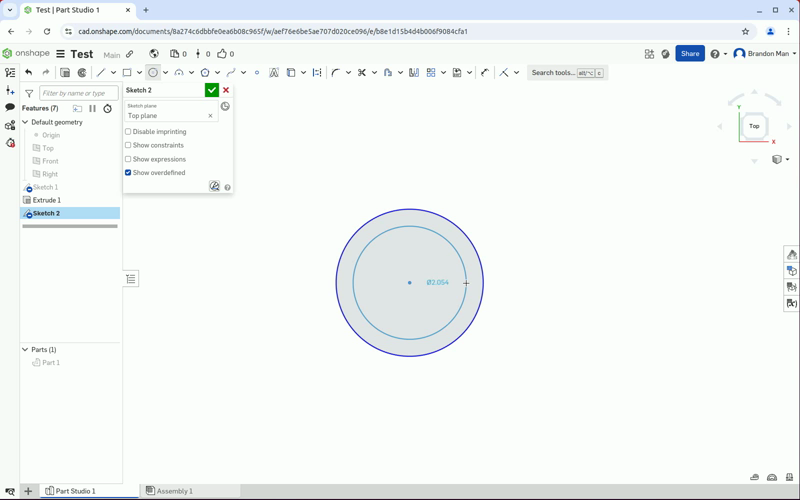
scroll(-6)
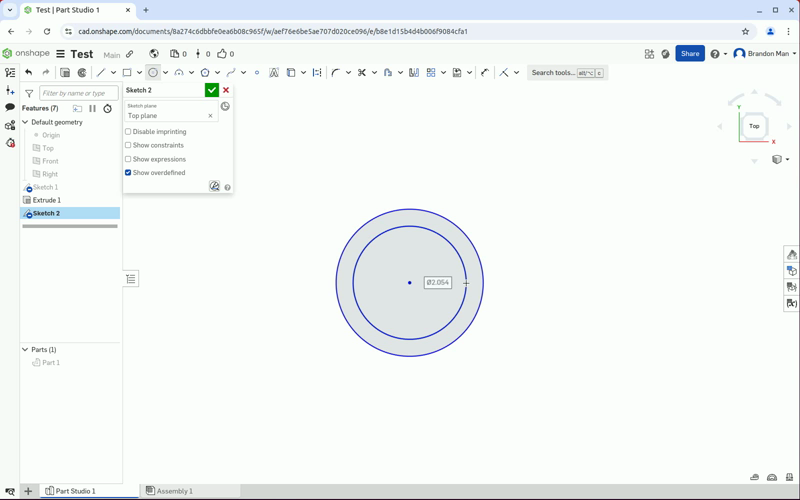
scroll(-6)
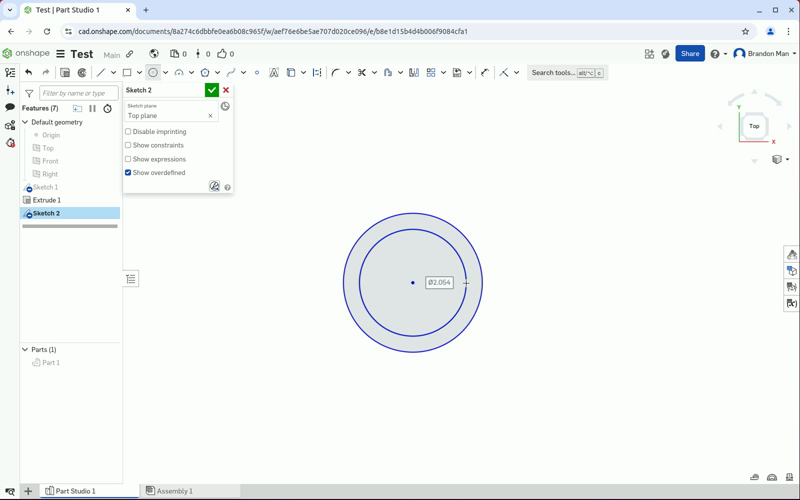
scroll(-6)
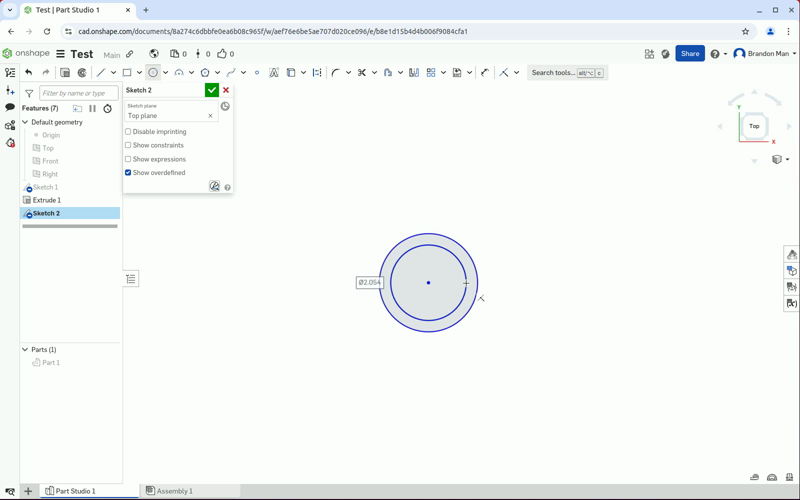
scroll(-6)
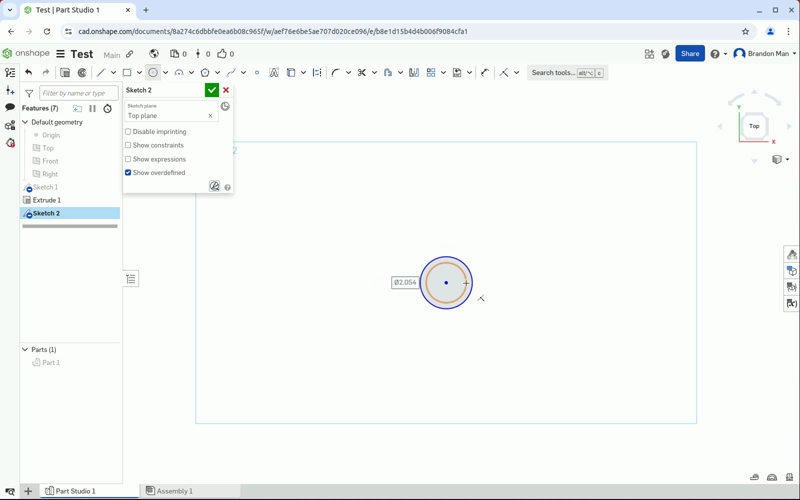
scroll(-6)
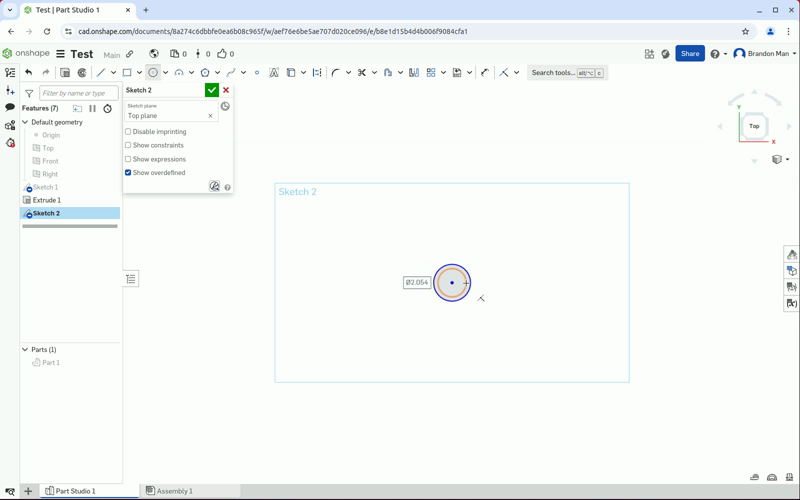
scroll(-6)
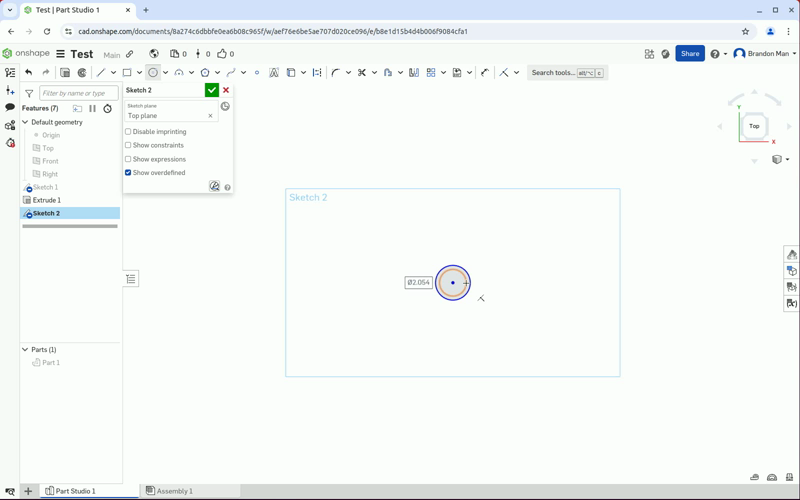
scroll(-6)
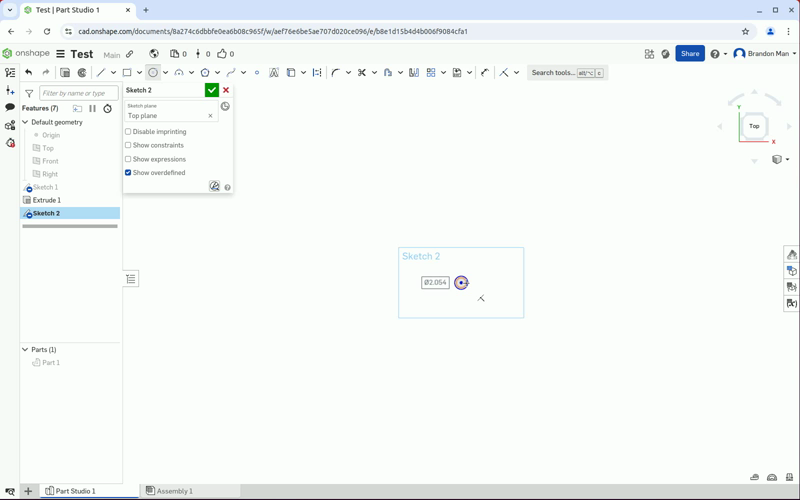
key(esc)
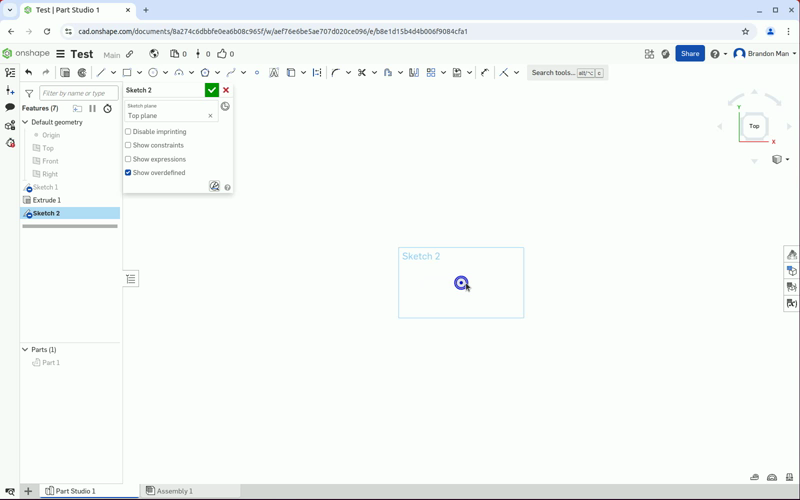
mouse_move(459, 278)
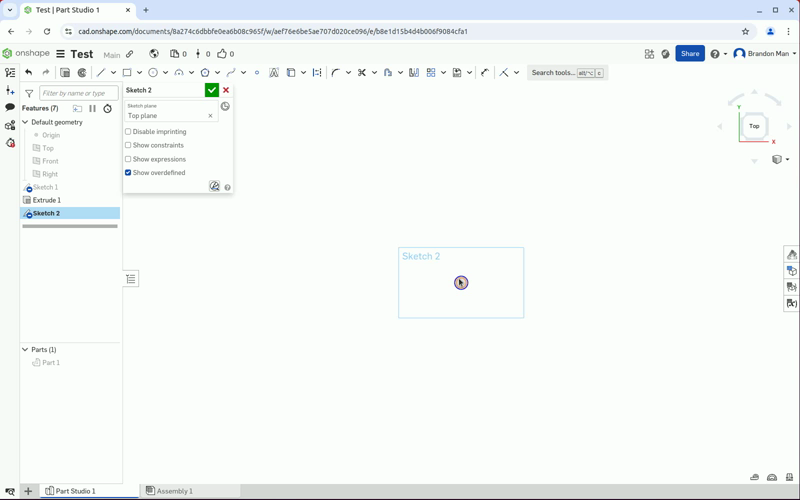
scroll(6)
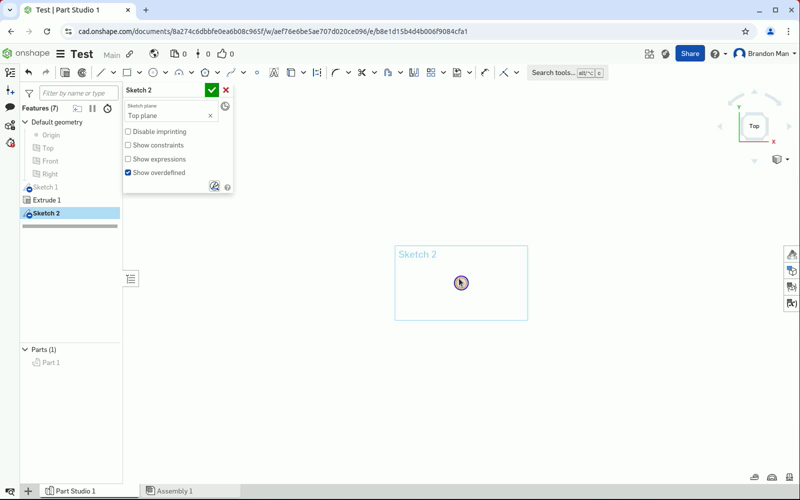
scroll(6)
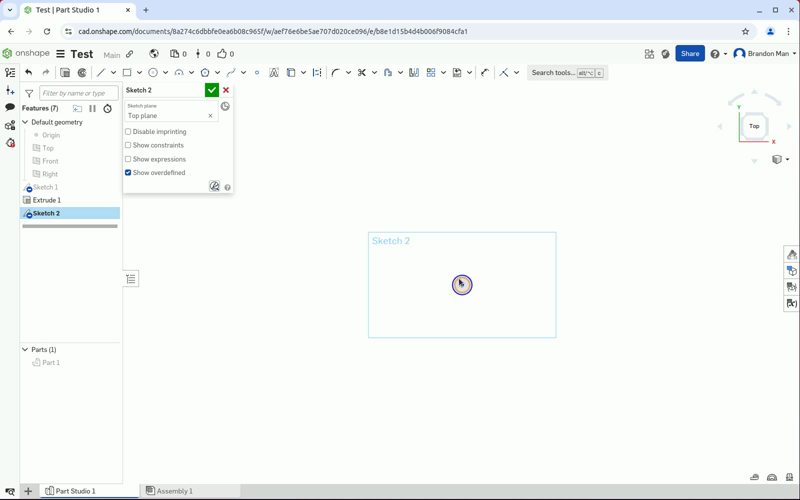
scroll(6)
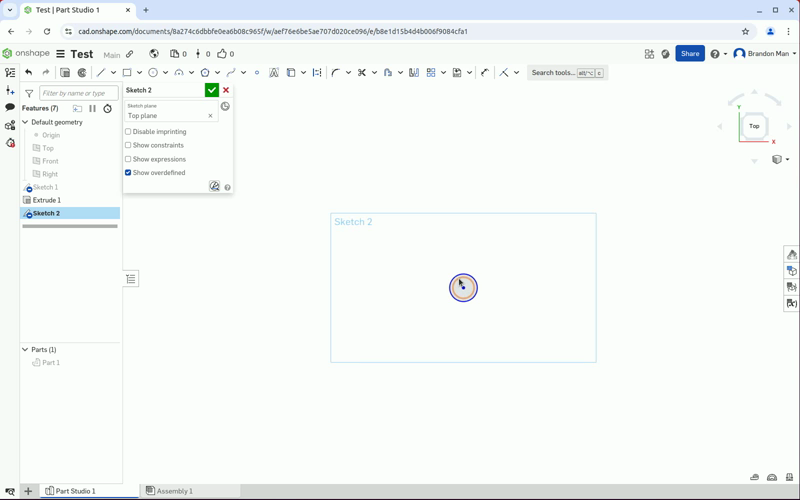
scroll(6)
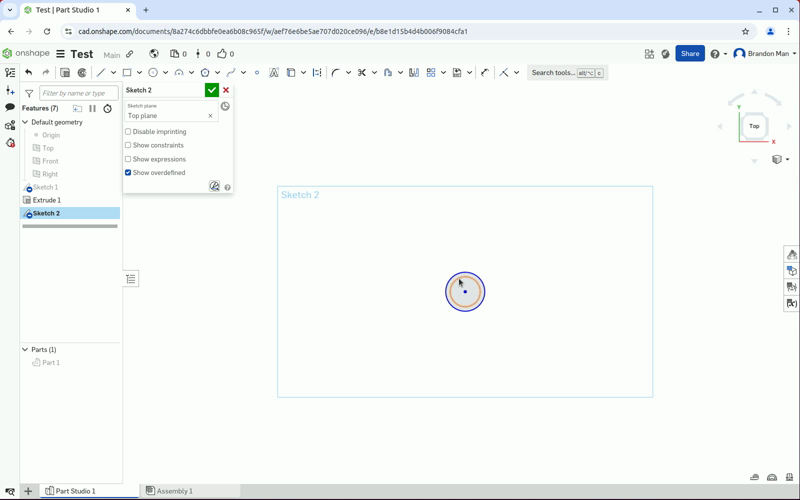
scroll(6)
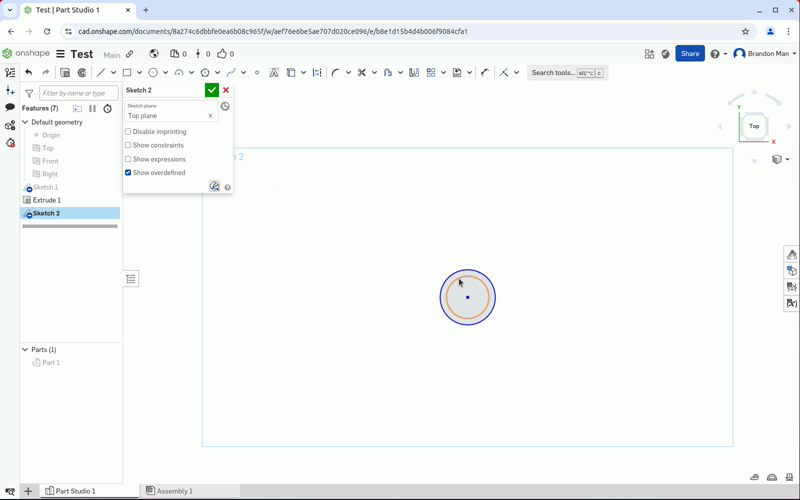
scroll(6)
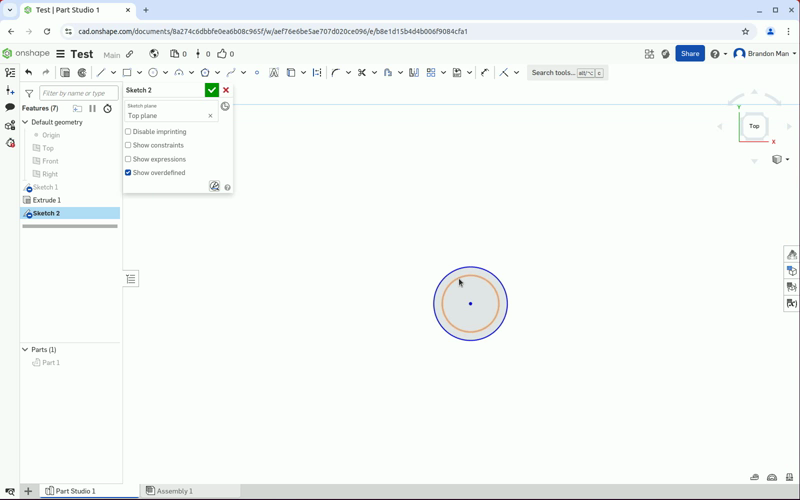
scroll(6)
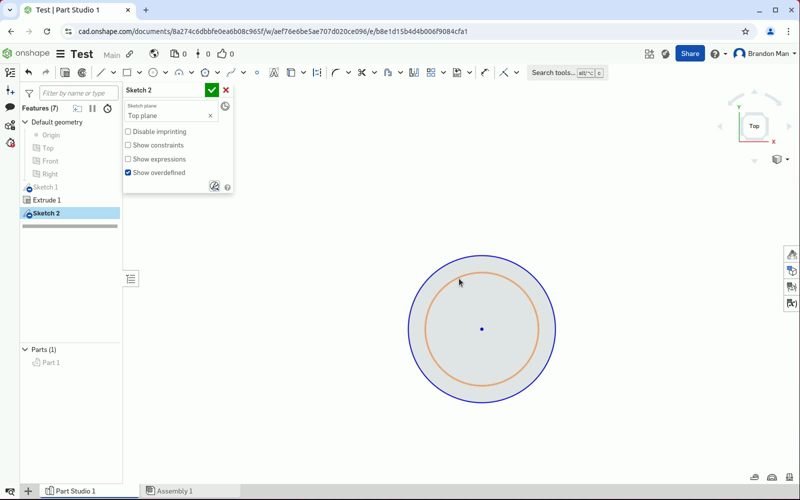
click(459, 278)
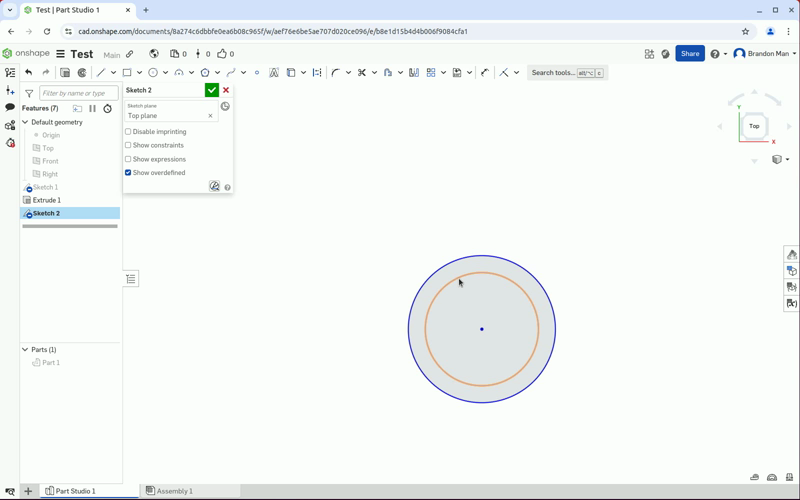
scroll(-6)
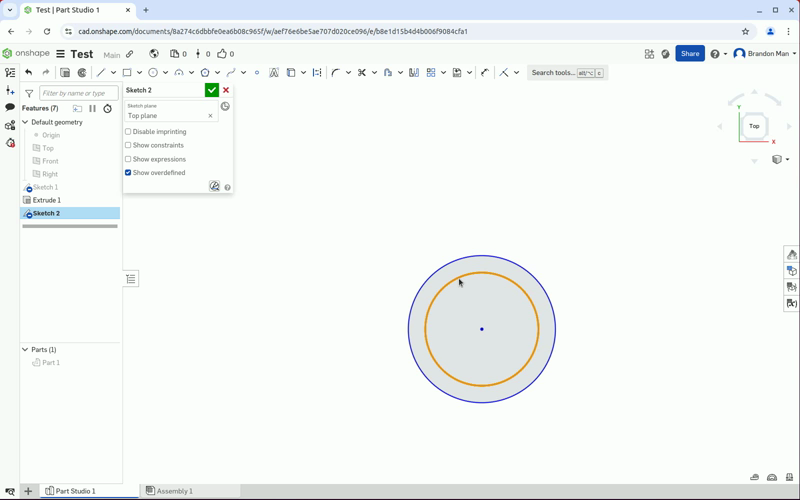
scroll(-6)
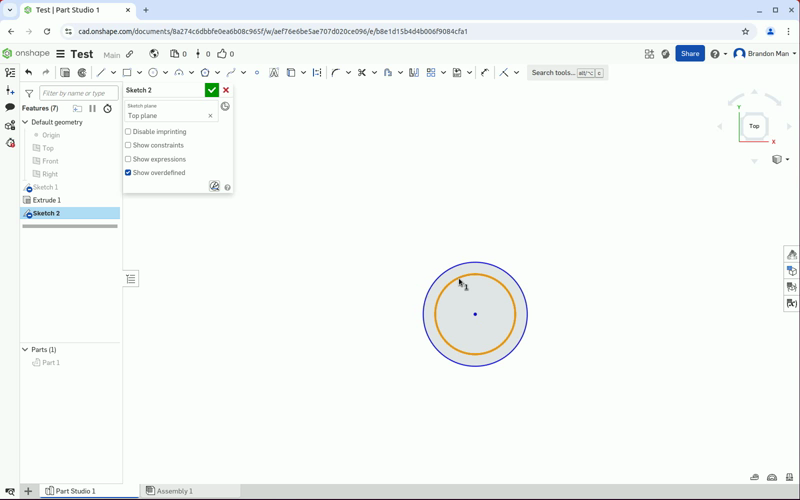
scroll(-6)
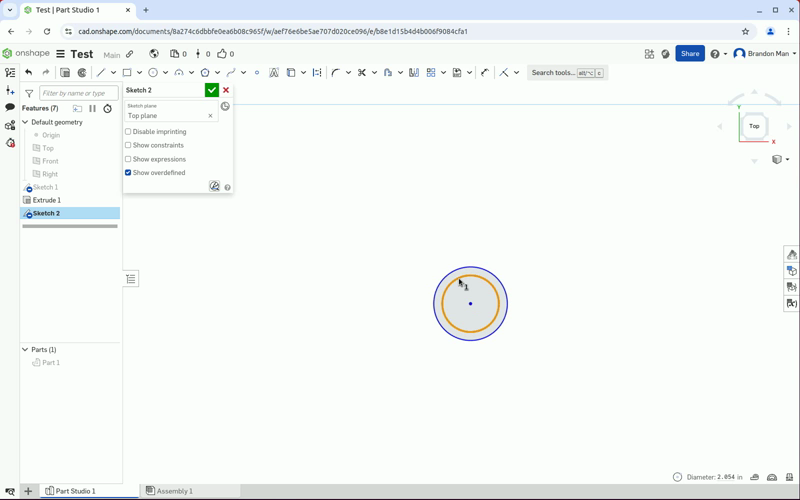
scroll(-6)
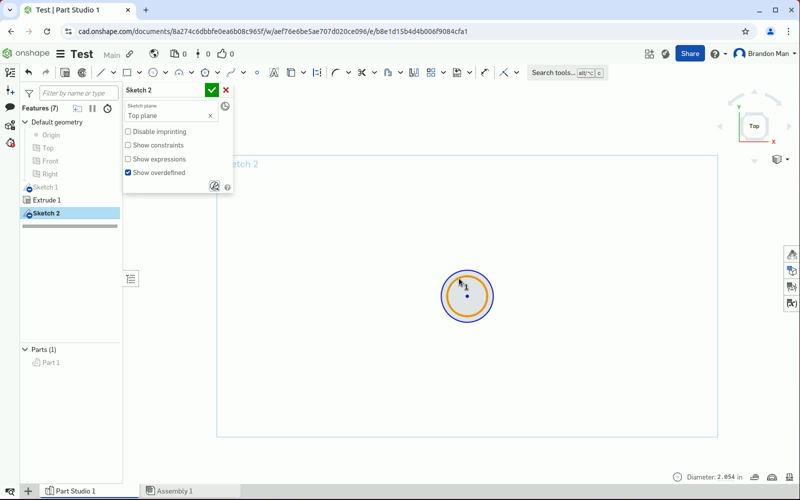
scroll(-6)
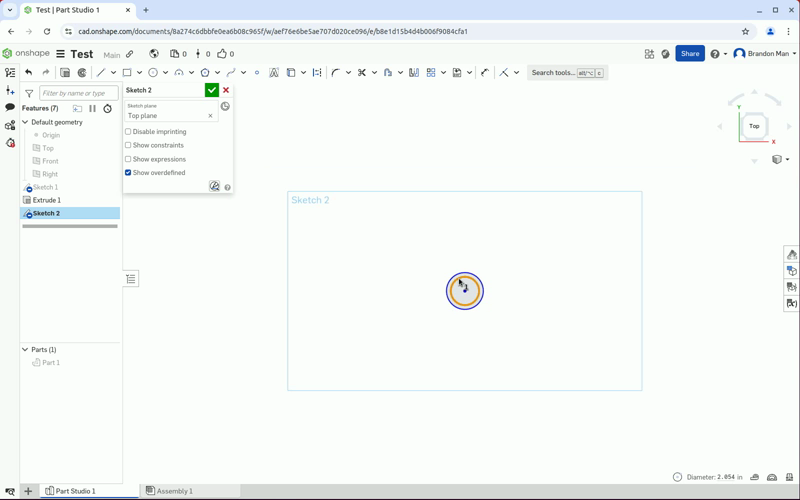
scroll(-6)
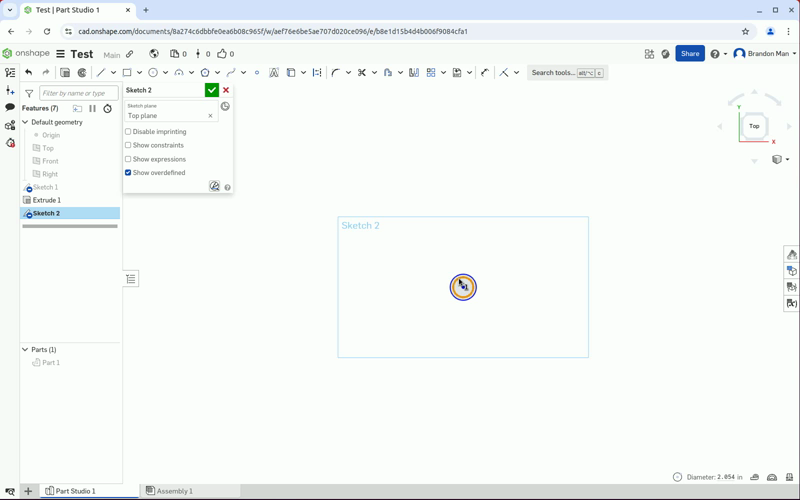
scroll(-6)
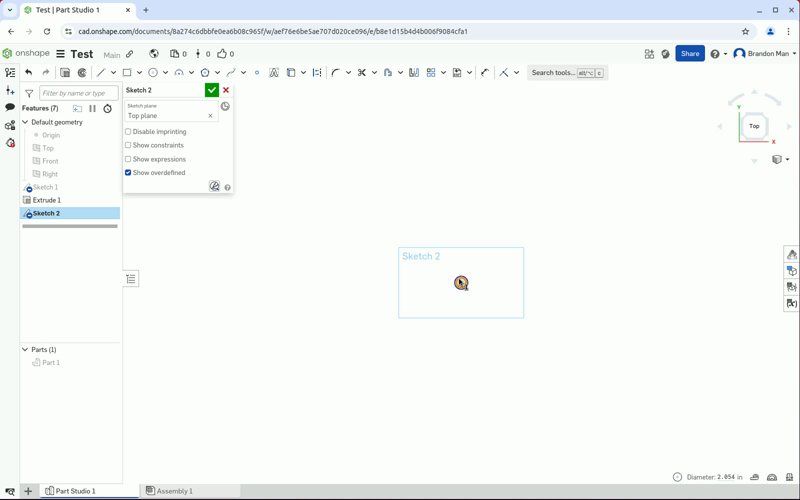
mouse_move(73, 352)
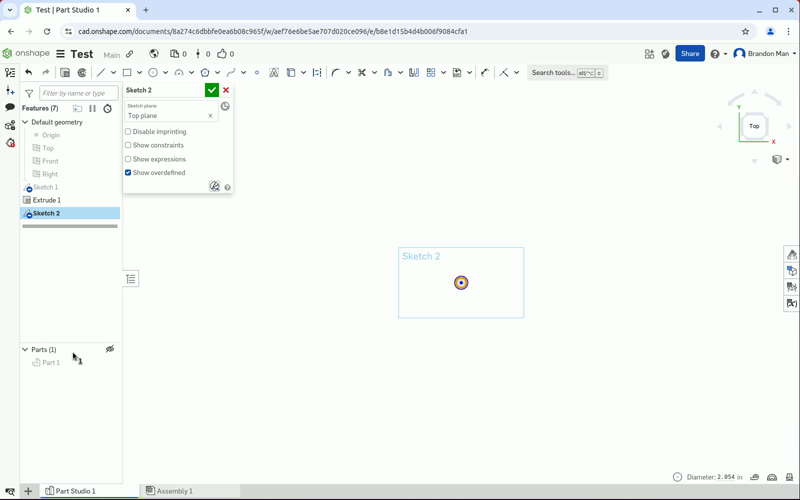
key(shift+y)
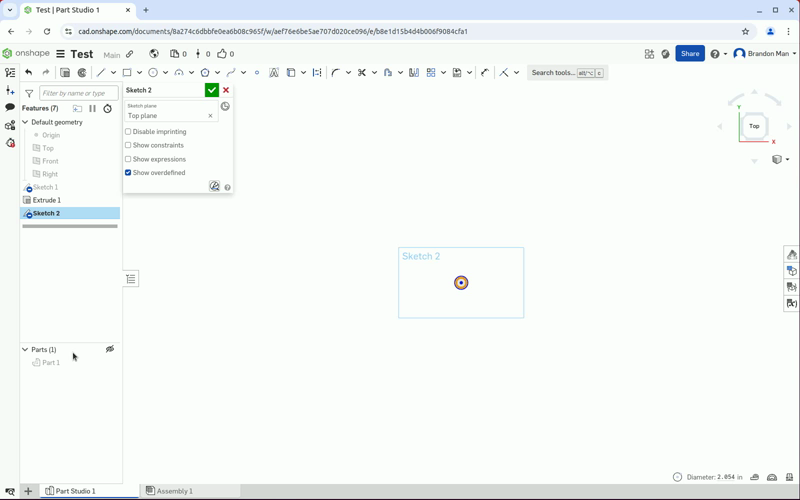
key(shift+e)
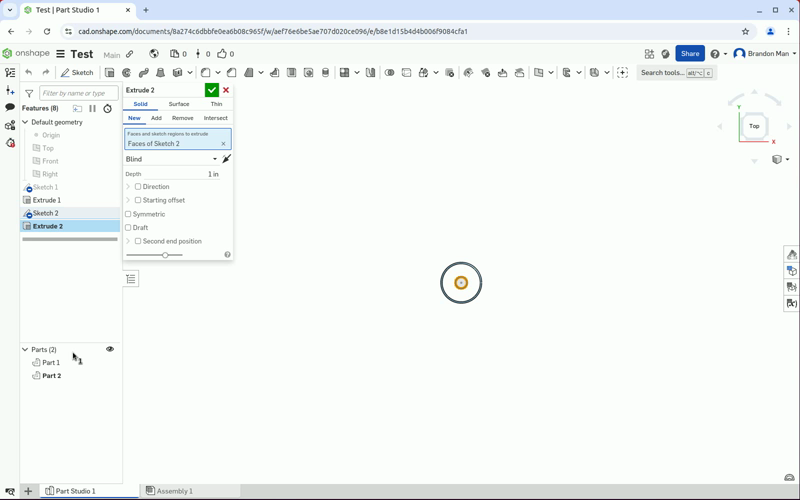
mouse_move(143, 106)
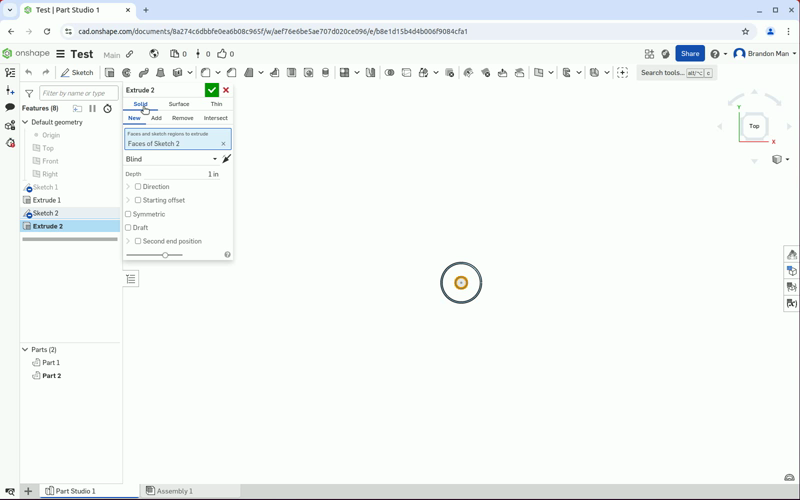
click(143, 106)
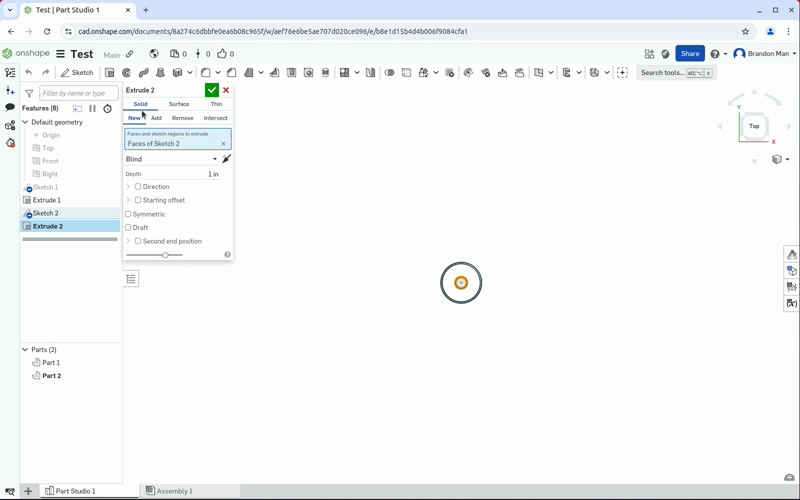
mouse_move(137, 120)
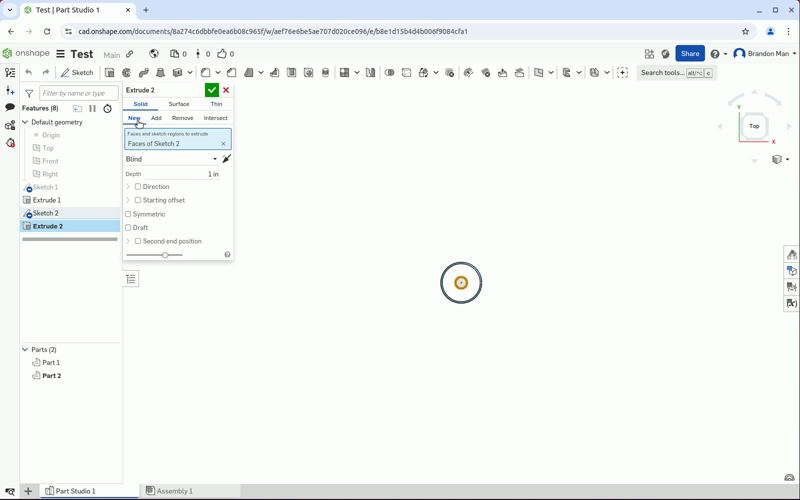
click(137, 120)
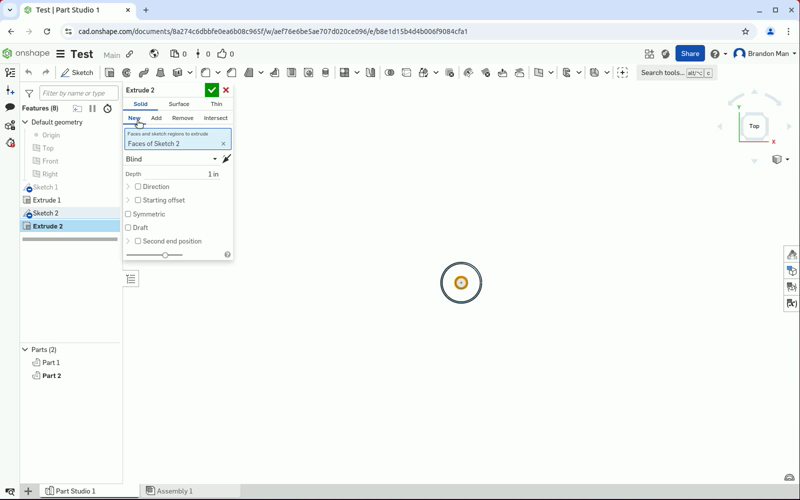
key(tab, 4)
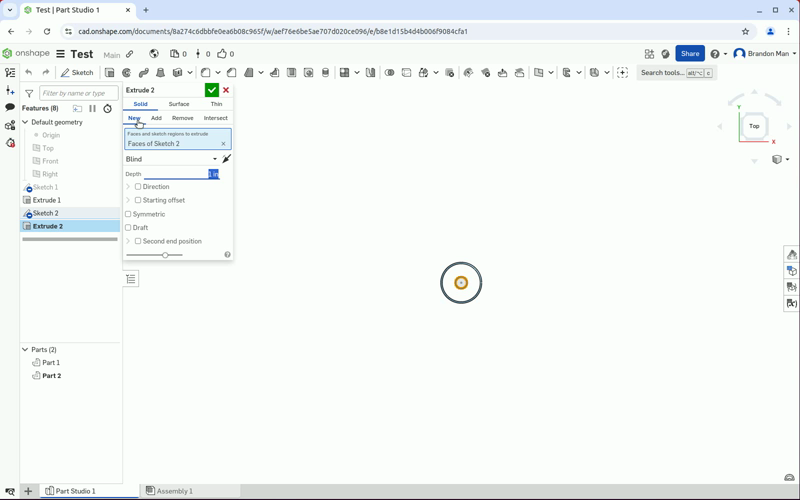
text(23.108)
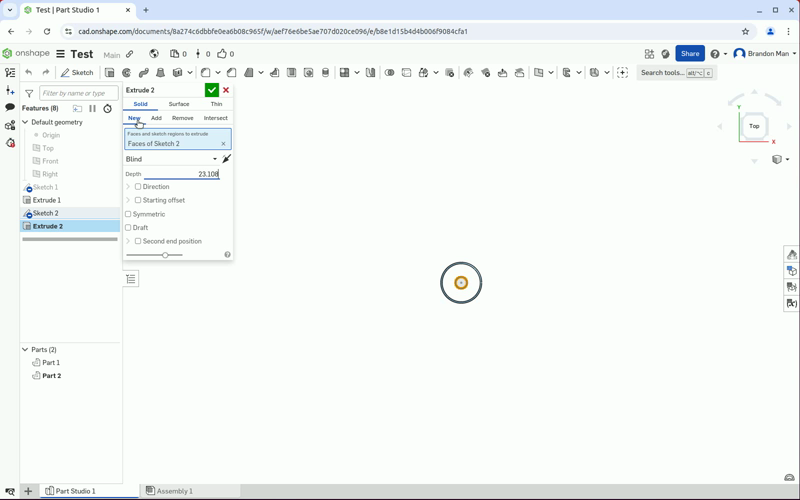
key(tab, 3)
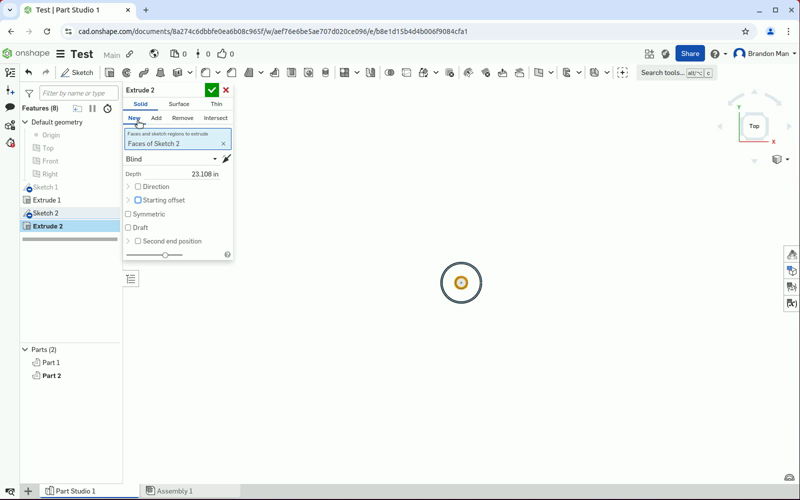
key(tab, 2)
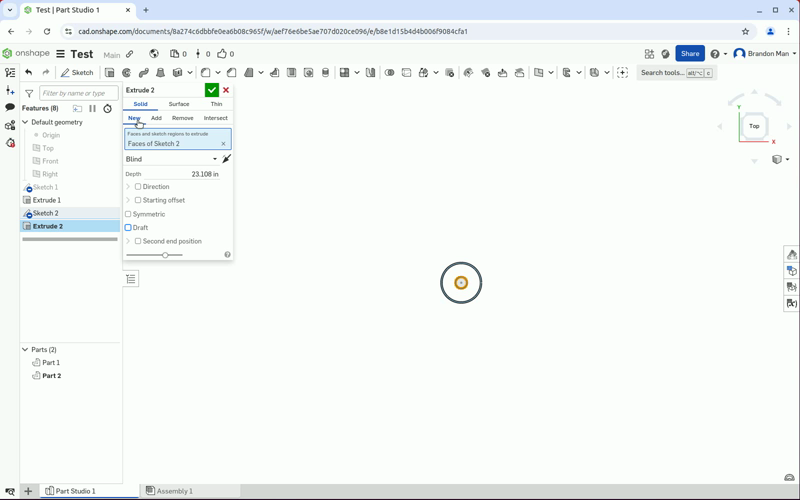
key(space)
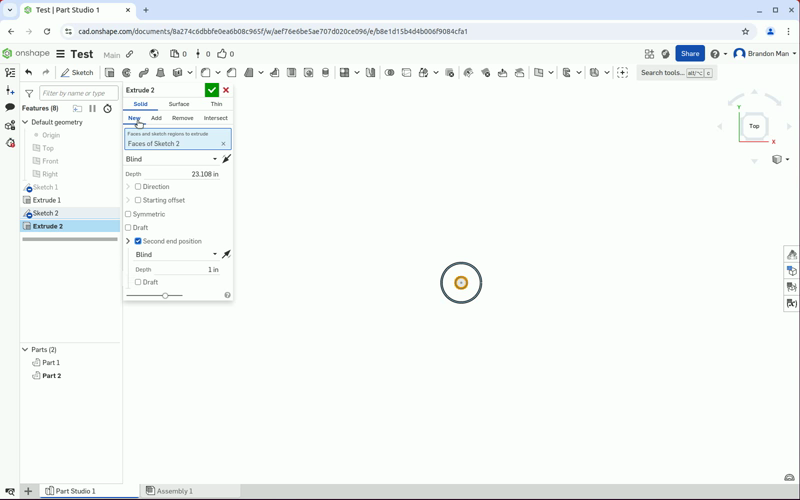
key(tab, 3)
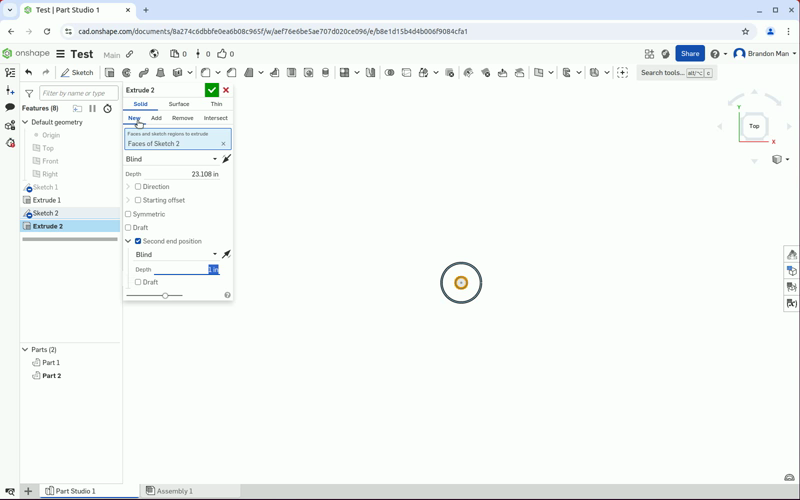
text(2.889)
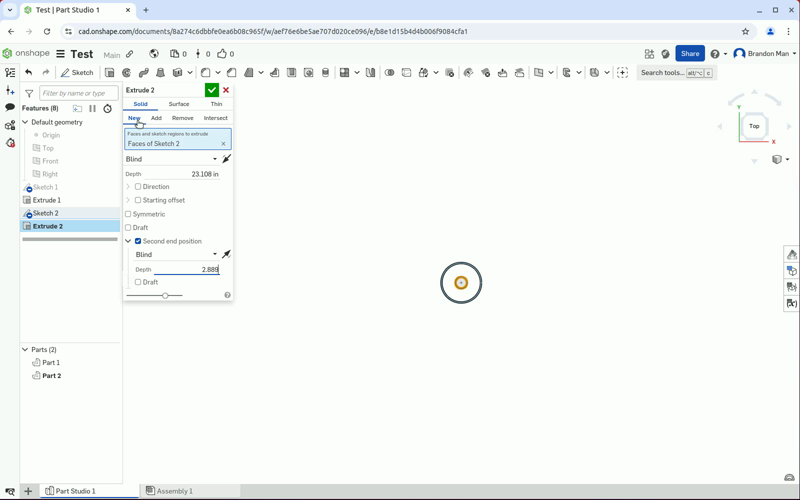
key(enter)
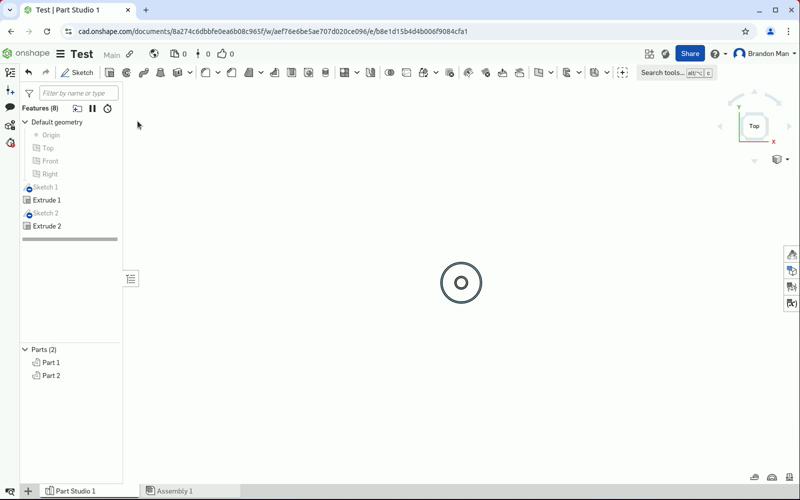
key(shift+h)
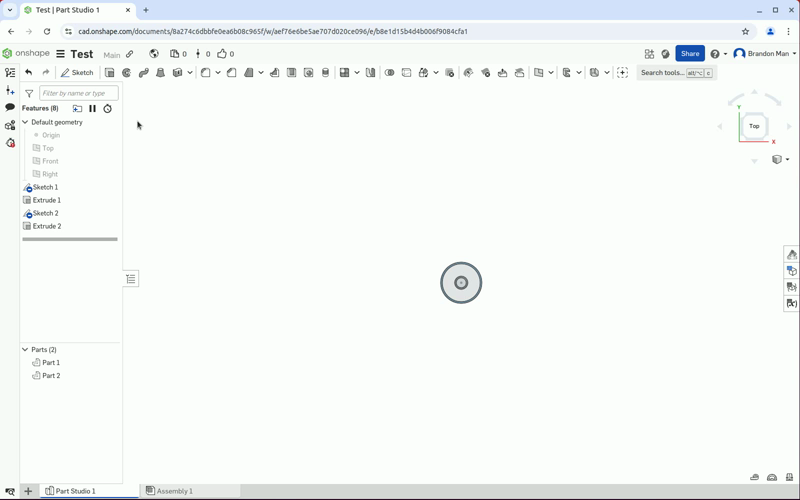
key(shift+h)
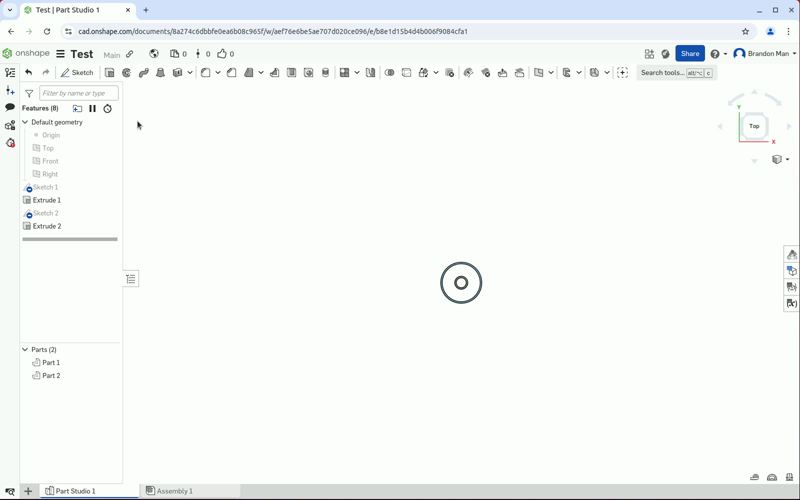
mouse_move(73, 189)
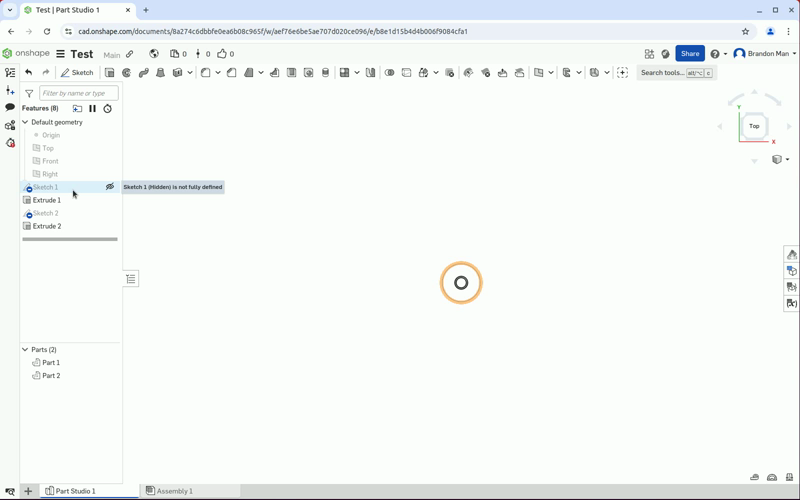
click(73, 189)
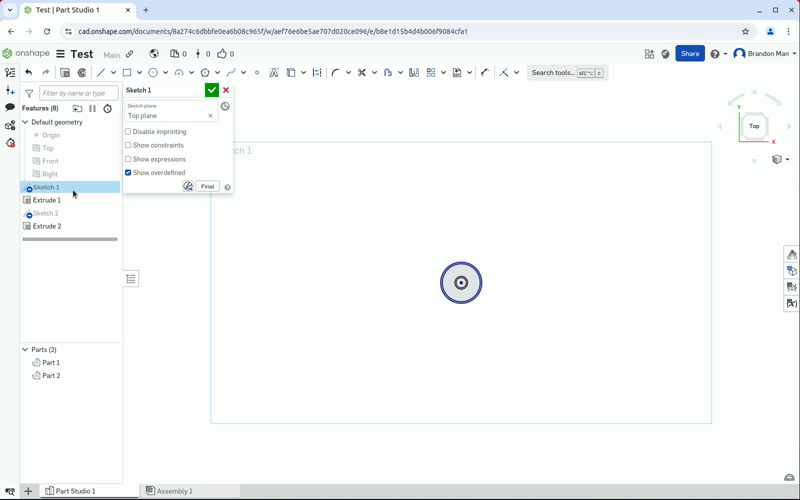
mouse_move(229, 92)
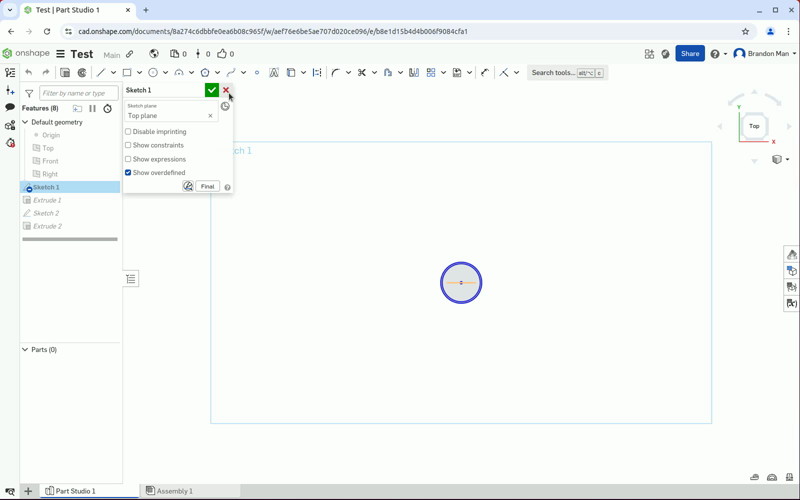
click(229, 92)
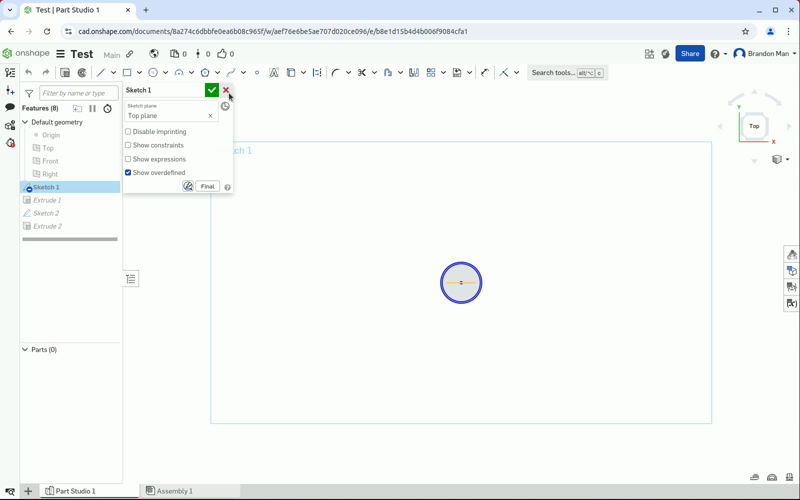
key(shift+s)
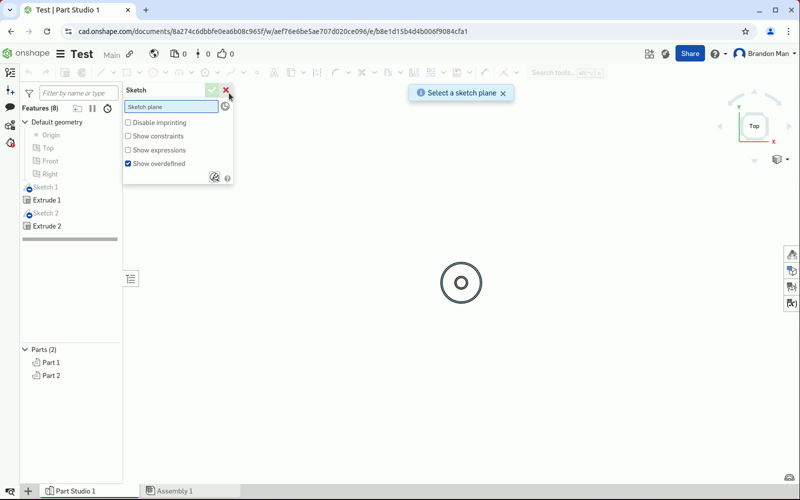
mouse_move(73, 150)
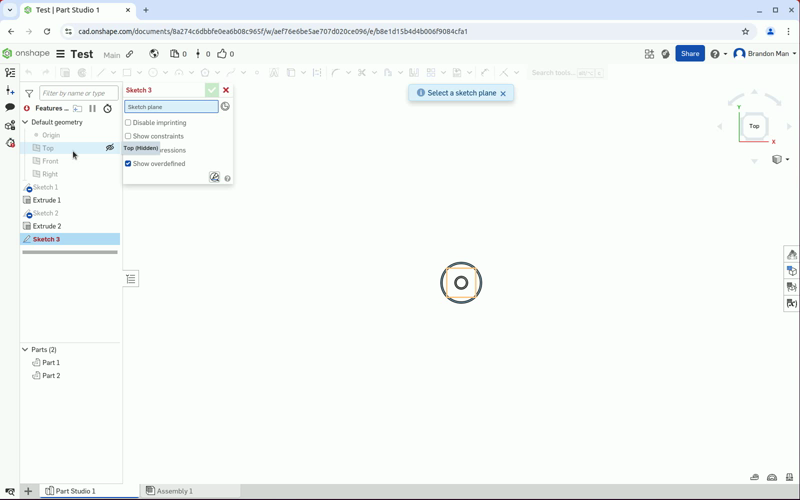
click(73, 150)
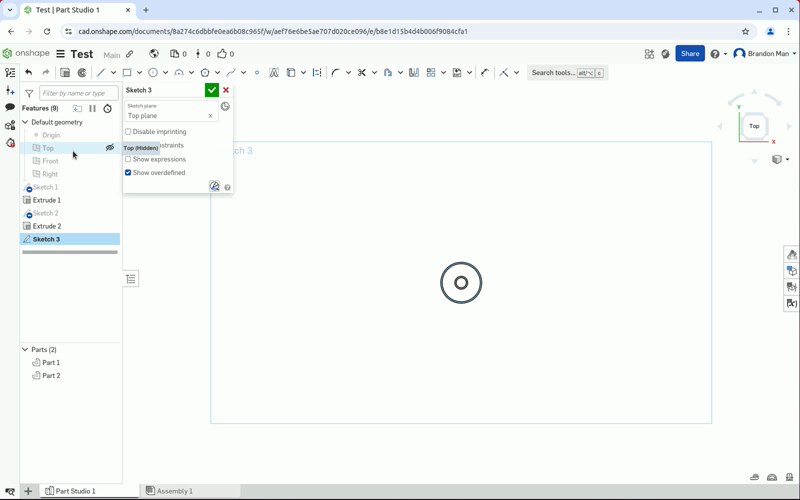
mouse_move(73, 352)
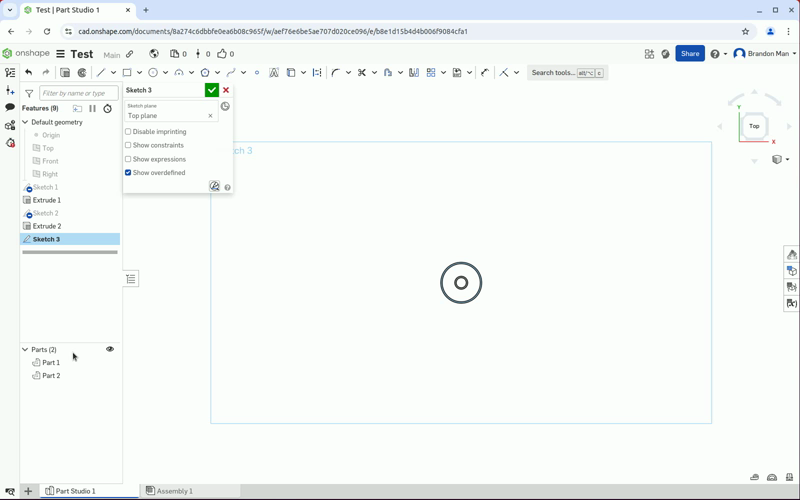
key(y)
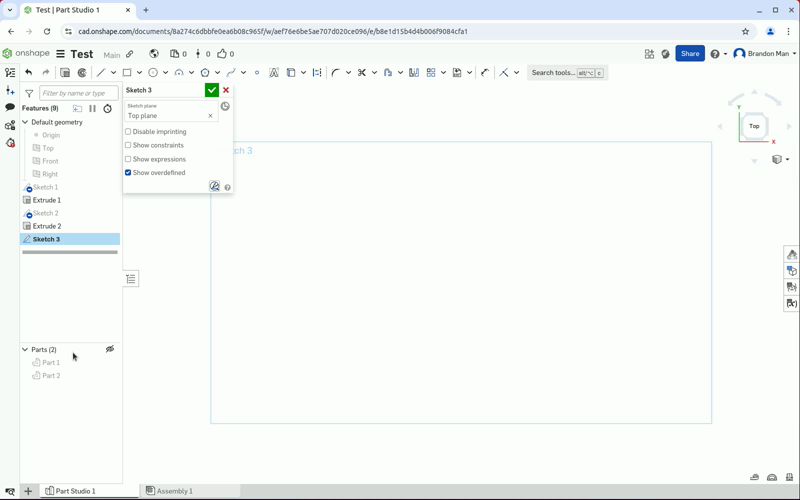
key(c)
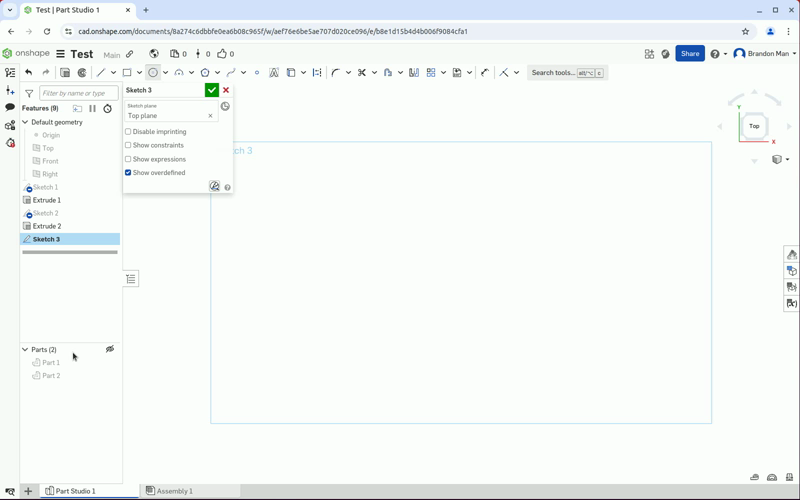
key_down(shift)
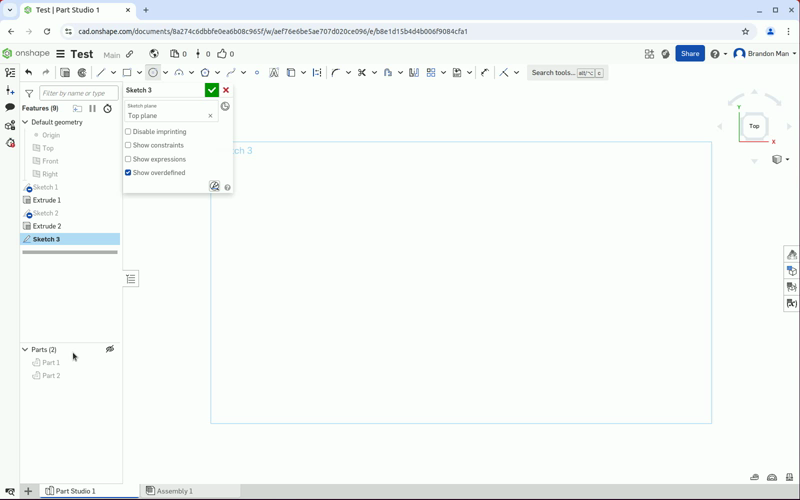
mouse_move(461, 282)
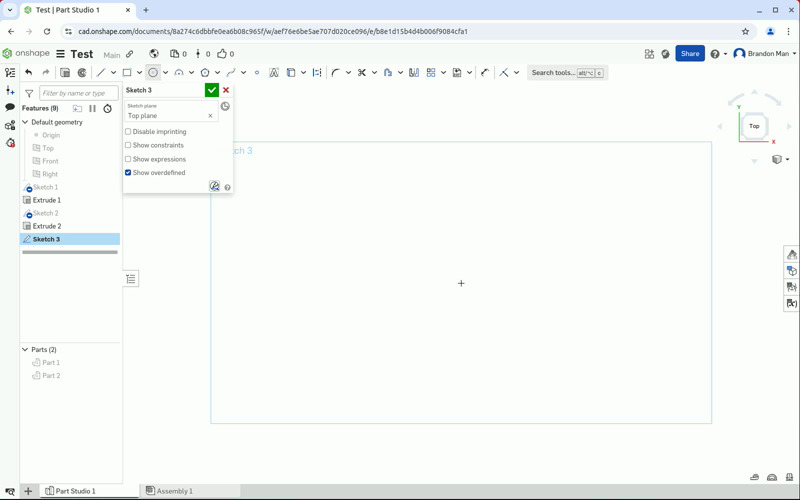
click(461, 282)
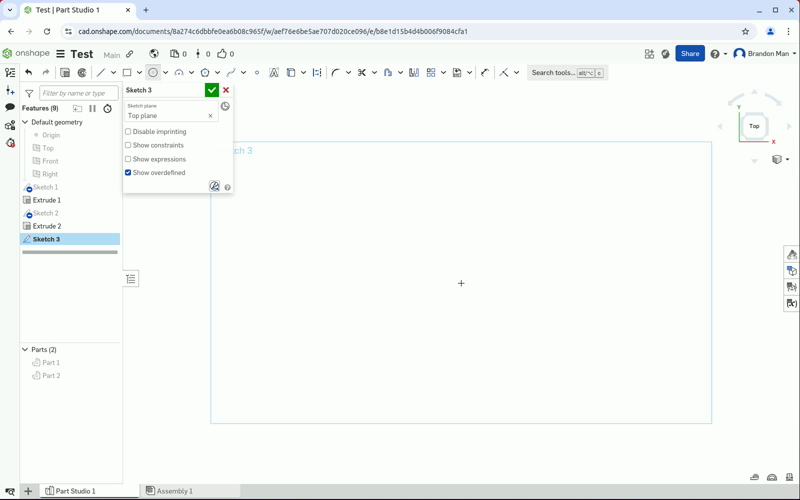
key_up(shift)
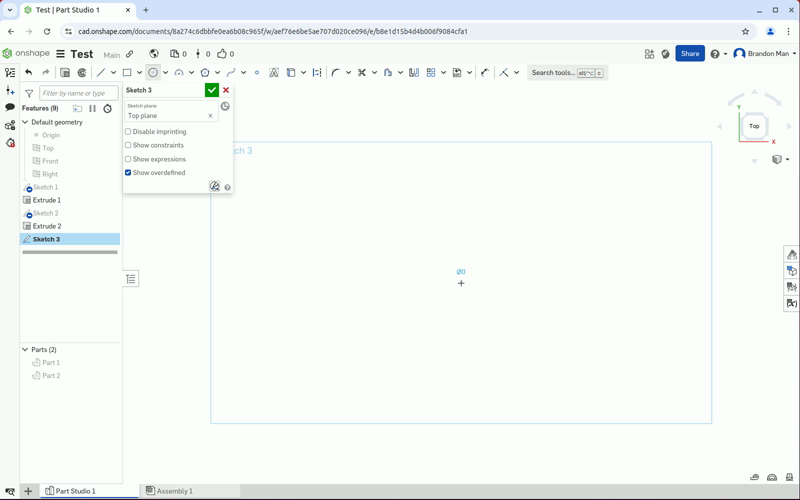
mouse_move(480, 282)
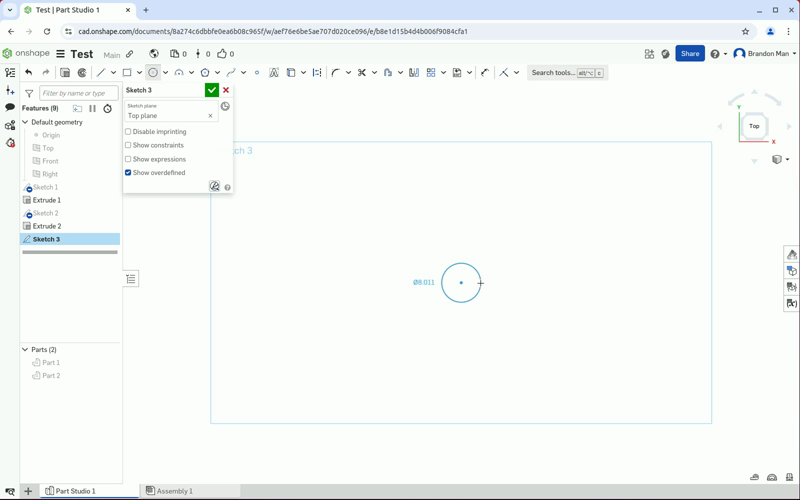
click(480, 282)
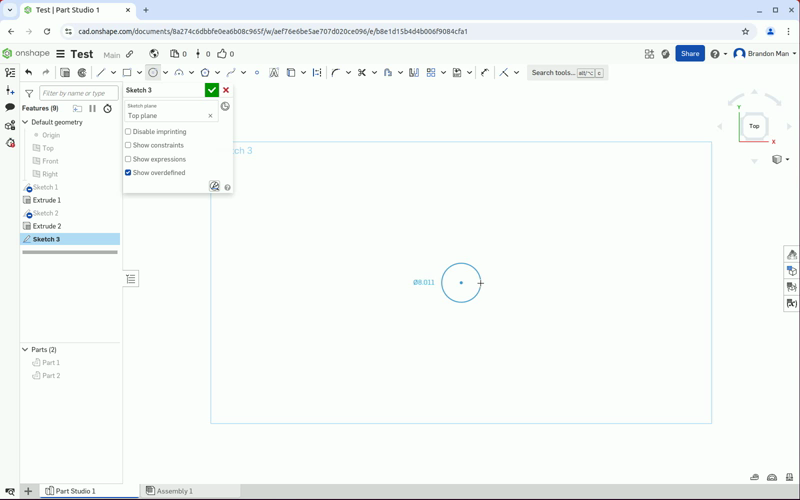
key(esc)
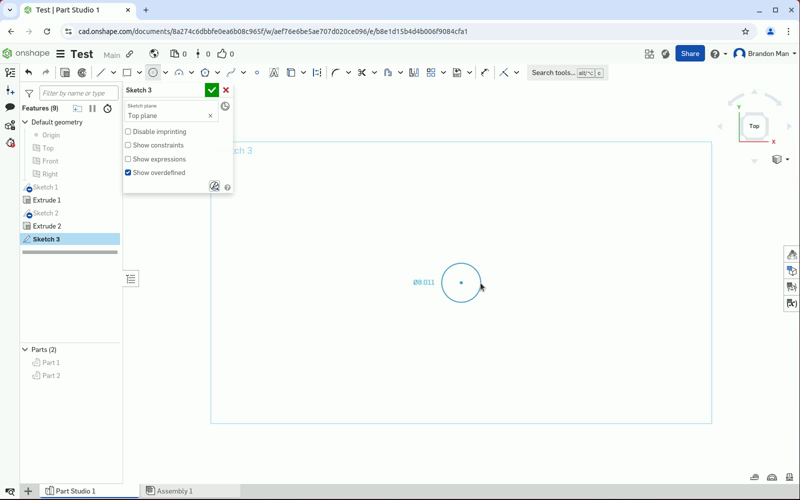
key(c)
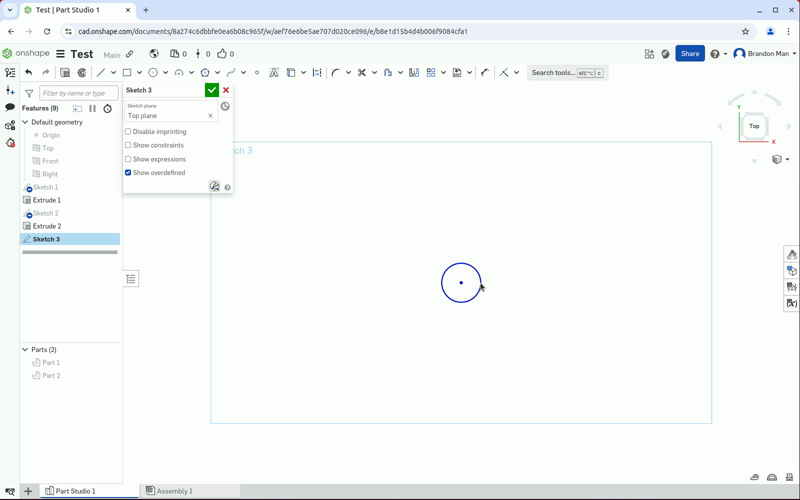
key_down(shift)
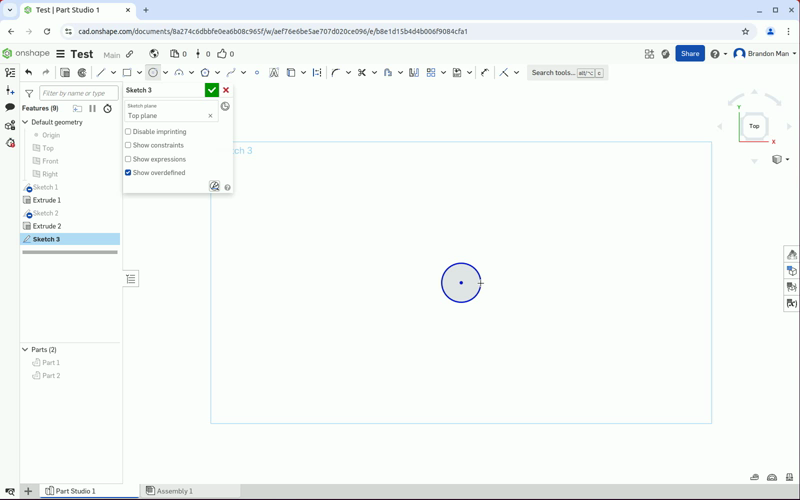
mouse_move(461, 282)
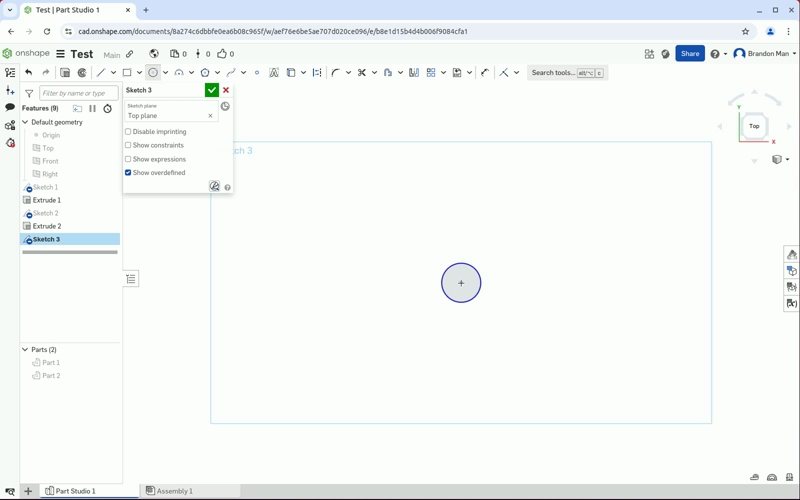
click(461, 282)
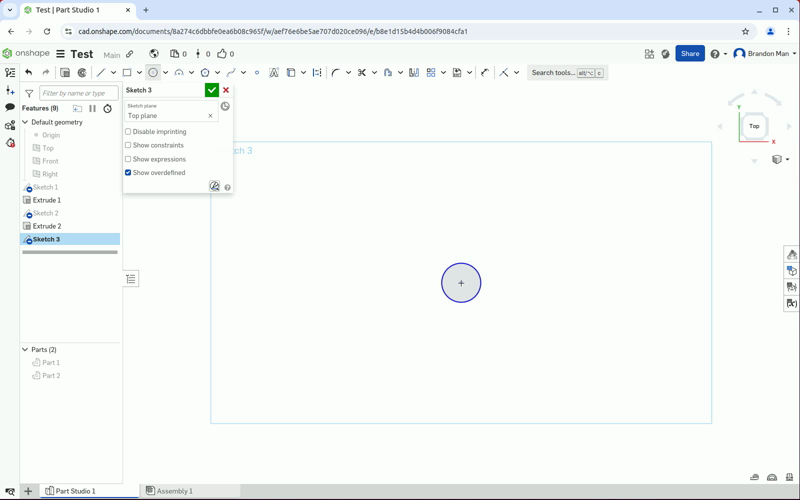
key_up(shift)
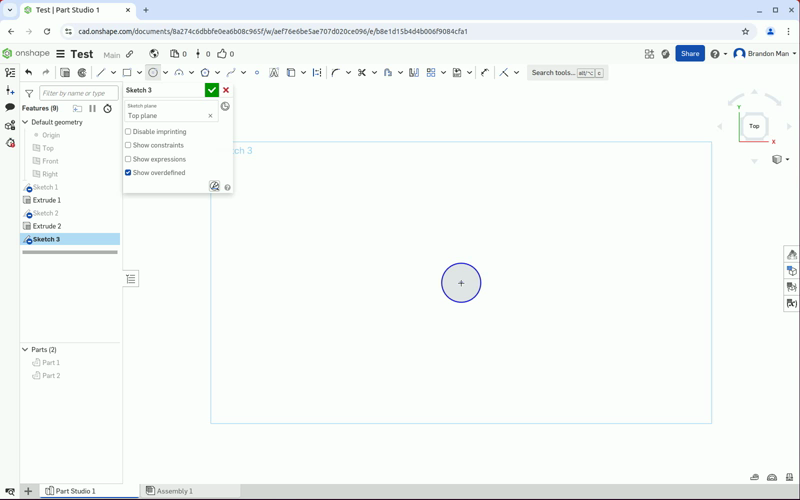
mouse_move(467, 282)
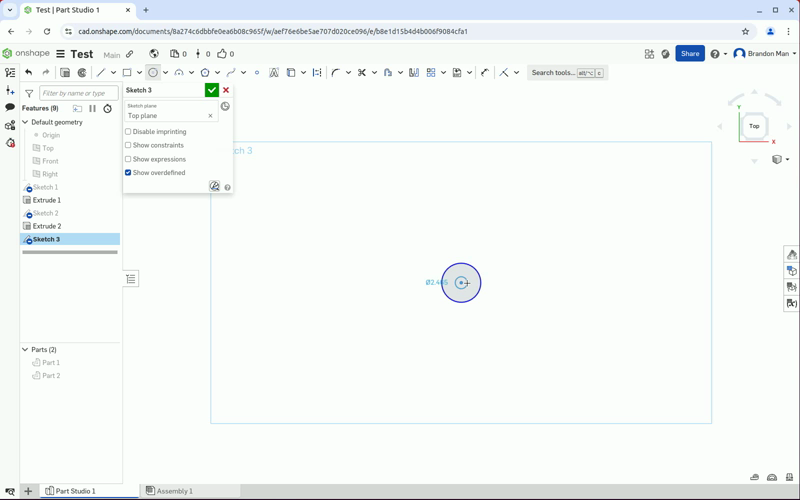
click(467, 282)
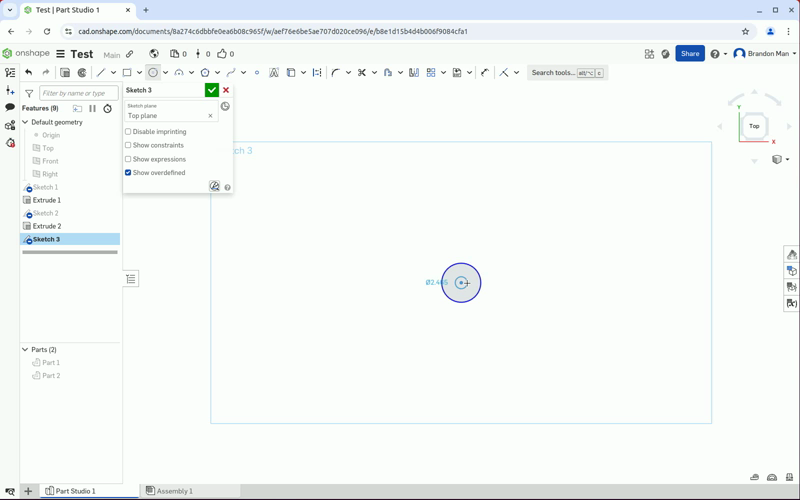
key(esc)
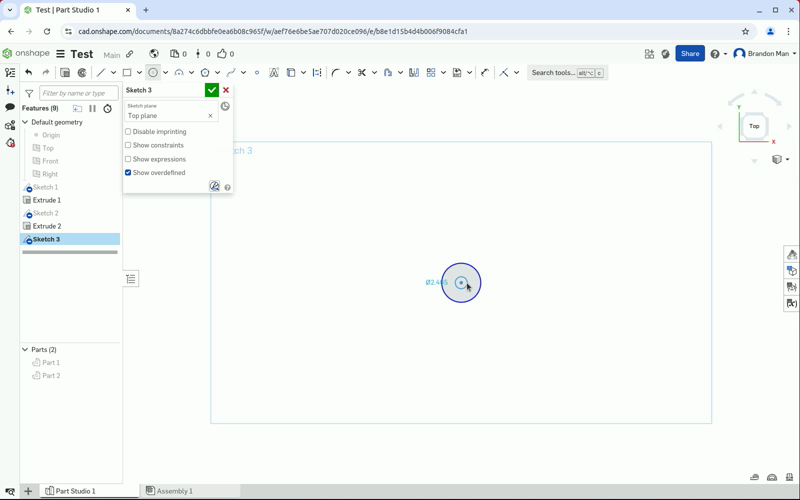
mouse_move(457, 270)
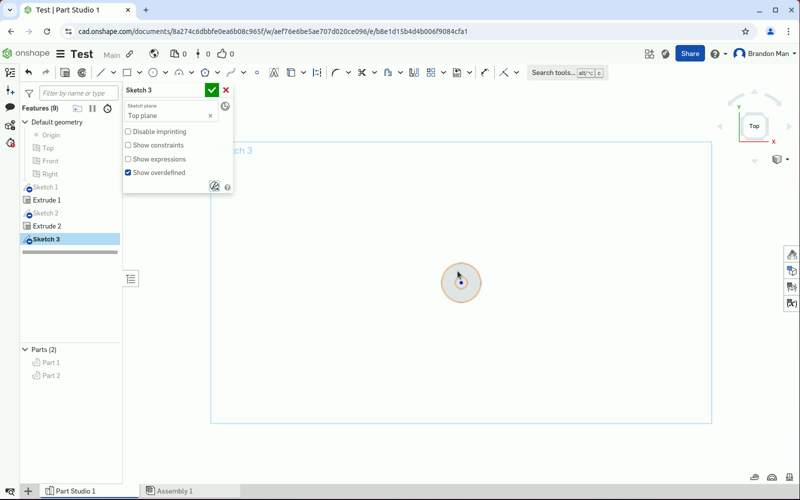
scroll(6)
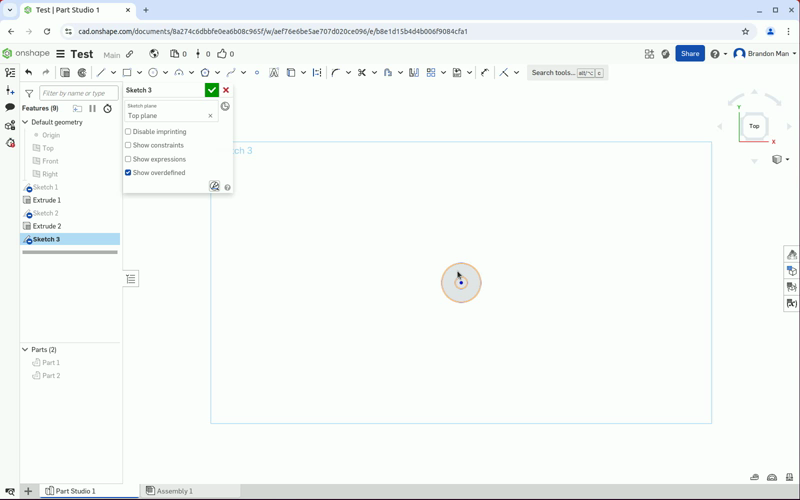
scroll(6)
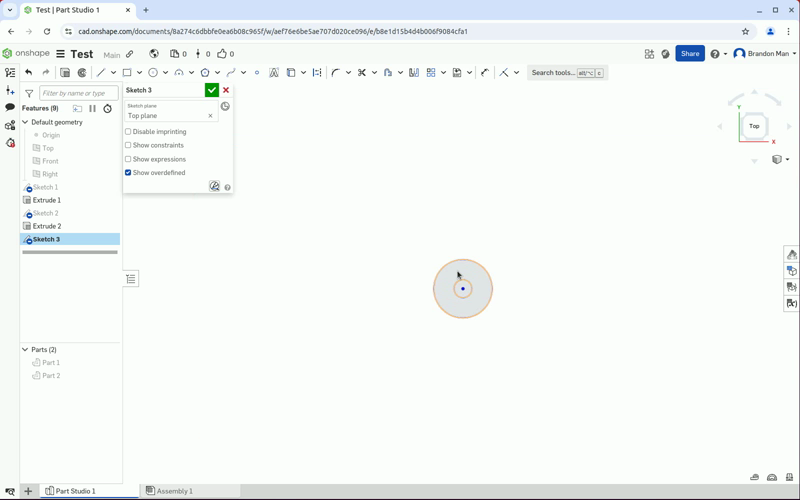
scroll(6)
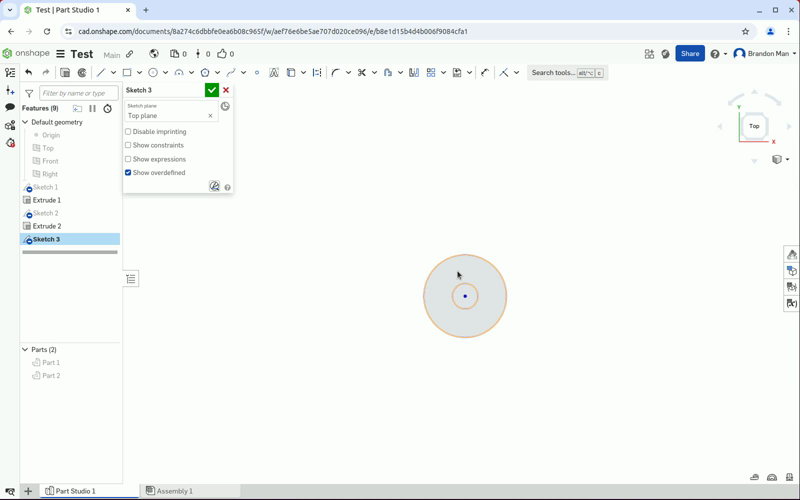
scroll(6)
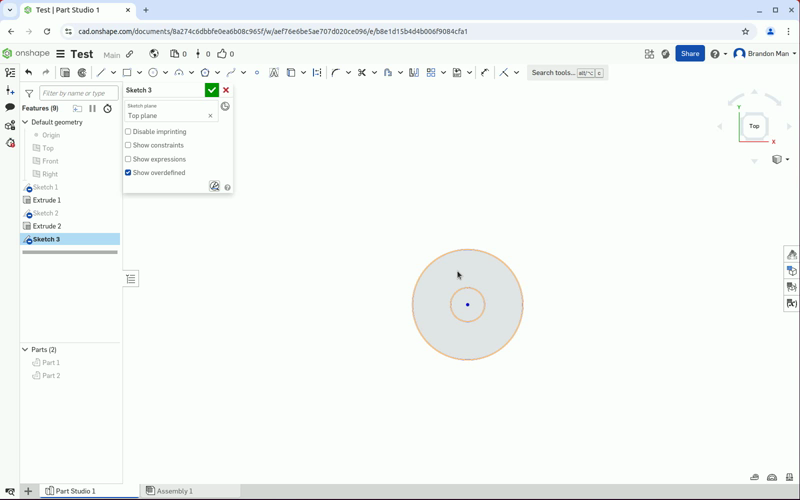
scroll(6)
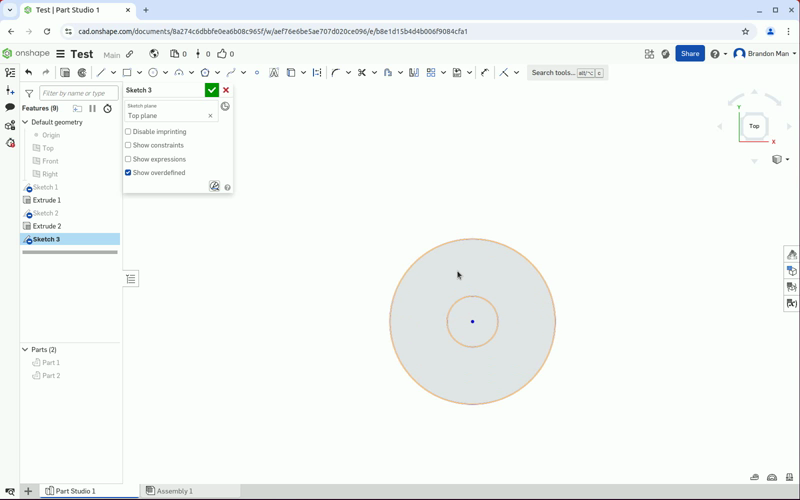
scroll(6)
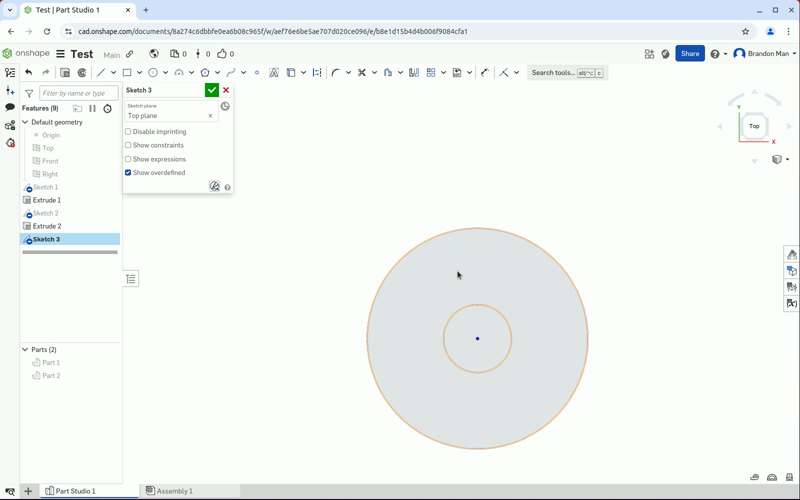
scroll(6)
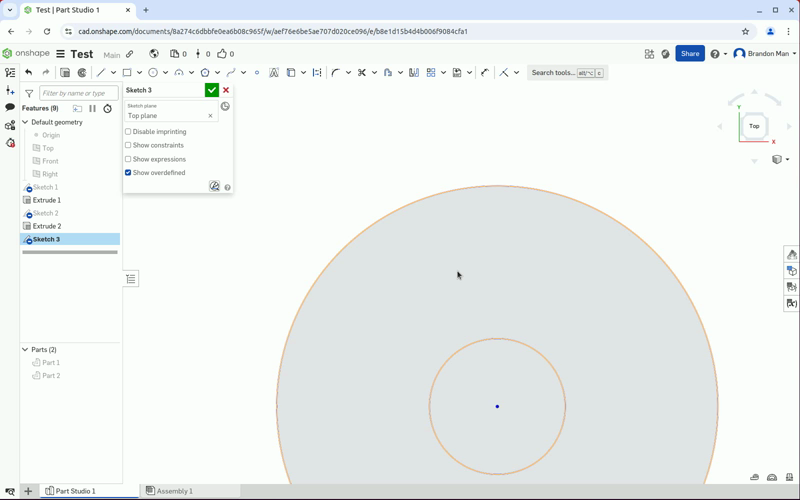
click(457, 270)
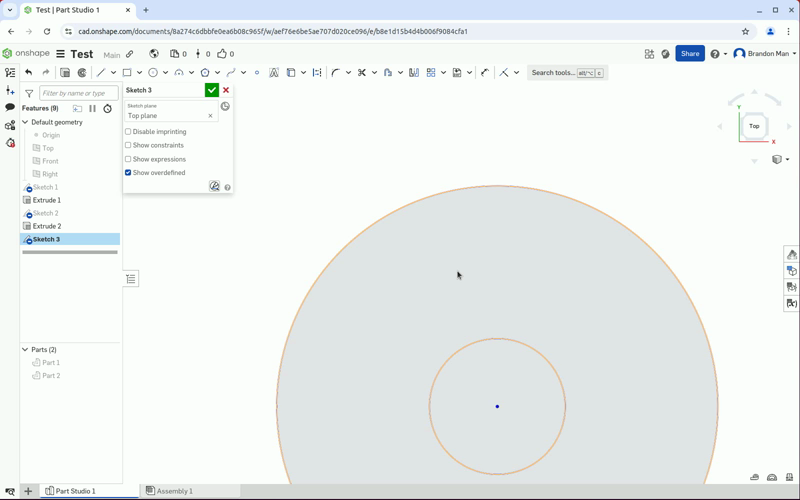
scroll(-6)
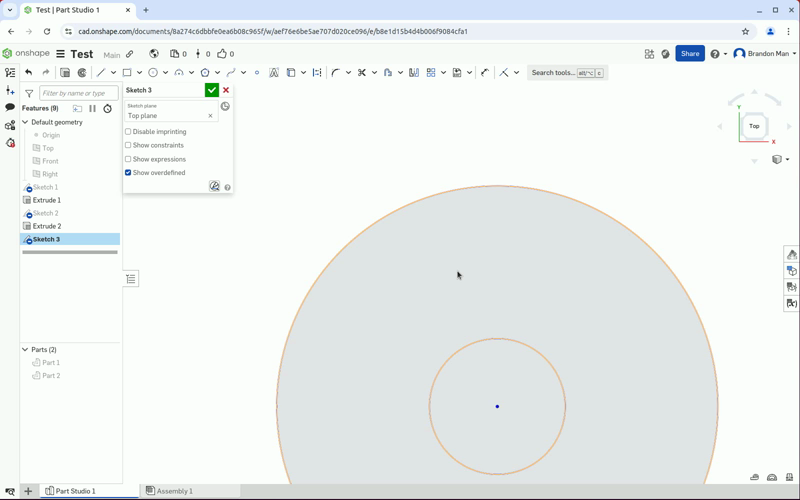
scroll(-6)
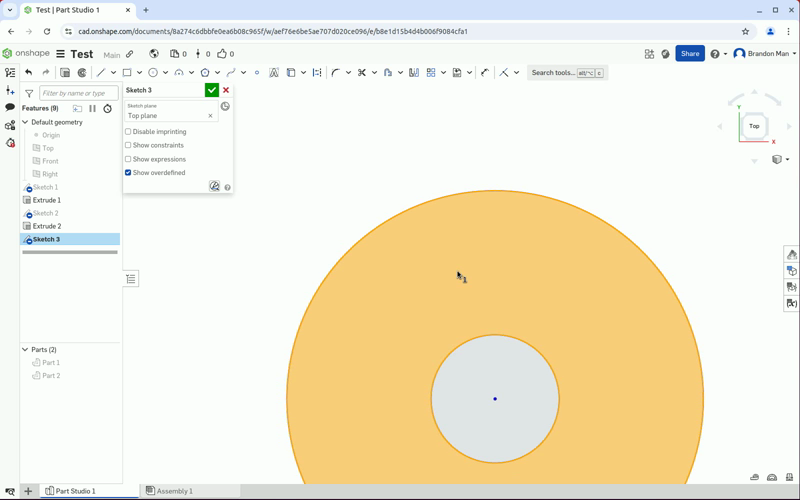
scroll(-6)
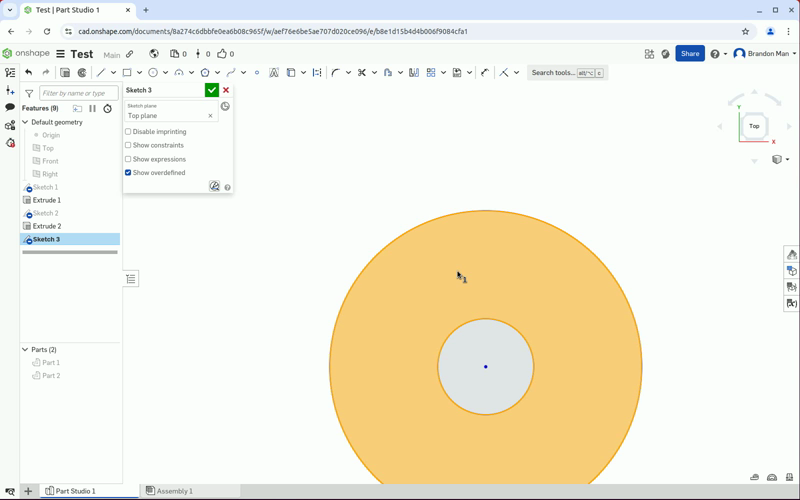
scroll(-6)
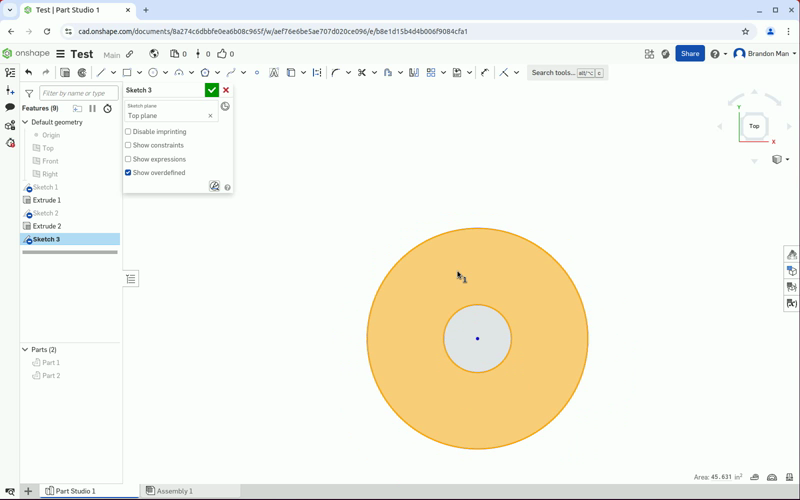
scroll(-6)
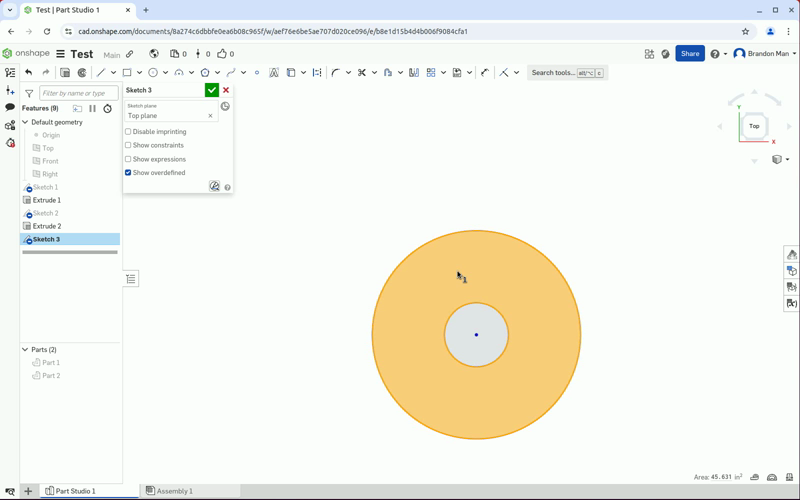
scroll(-6)
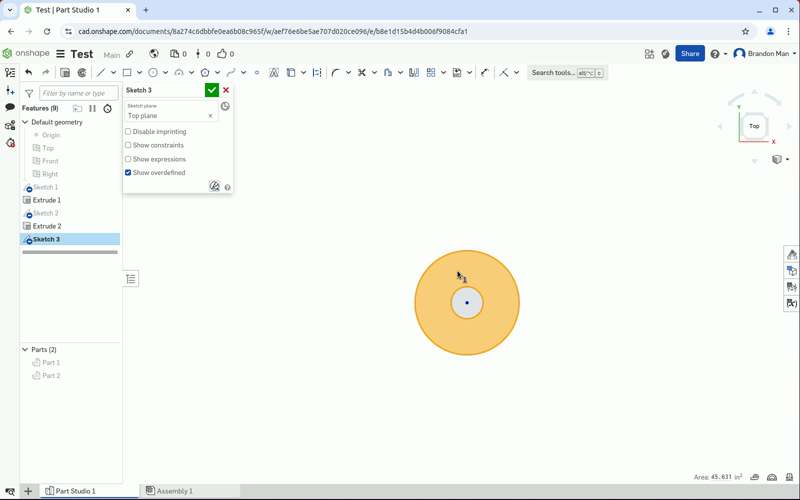
scroll(-6)
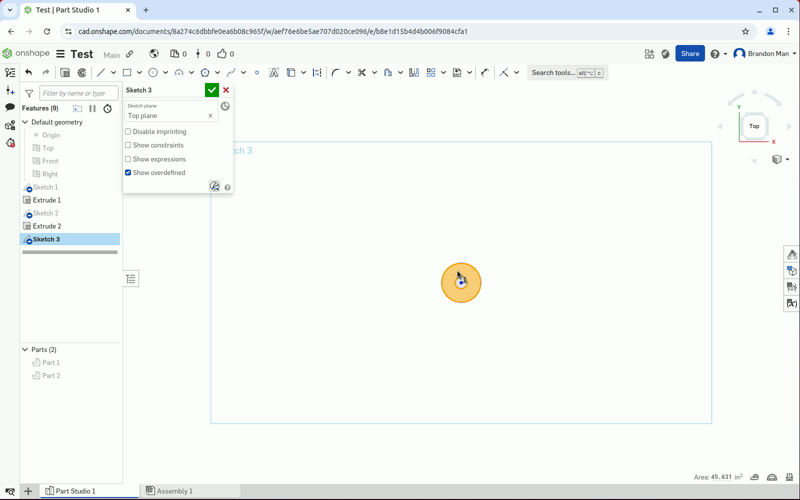
mouse_move(73, 352)
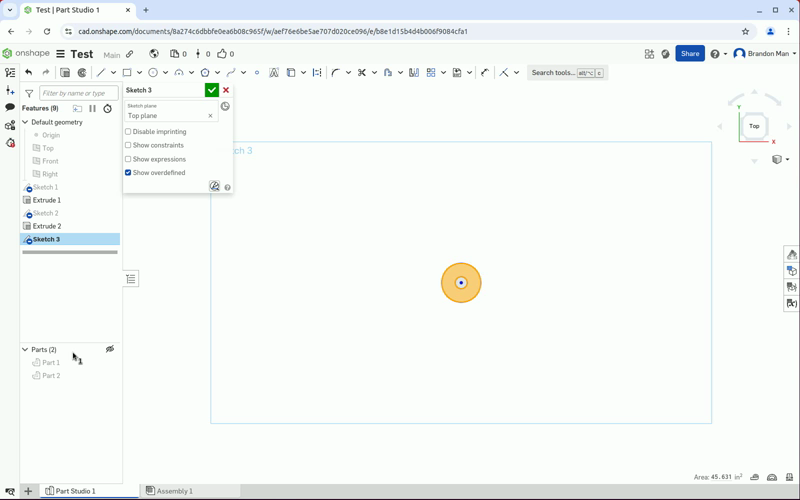
key(shift+y)
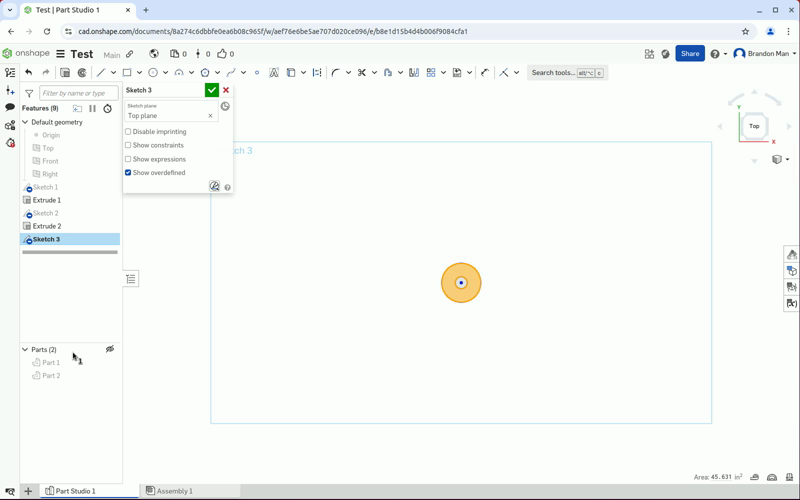
key(shift+e)
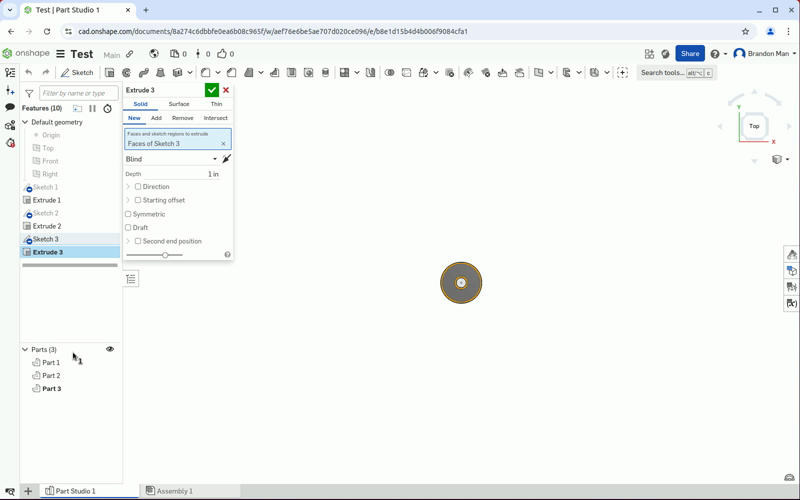
mouse_move(143, 106)
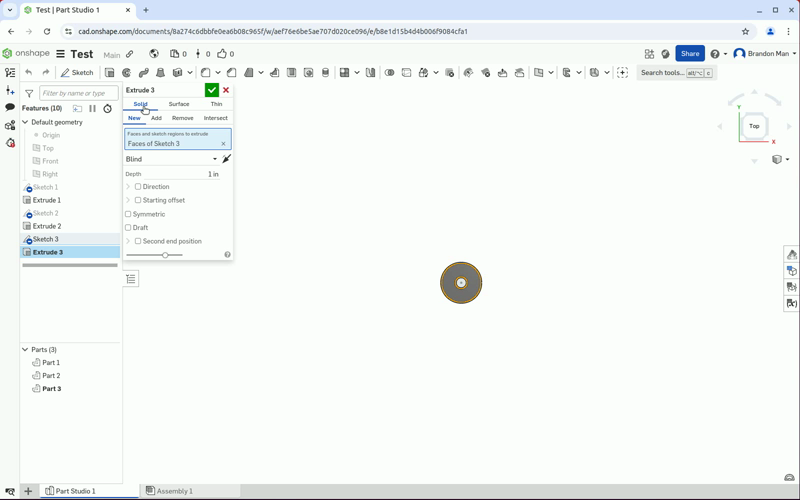
click(143, 106)
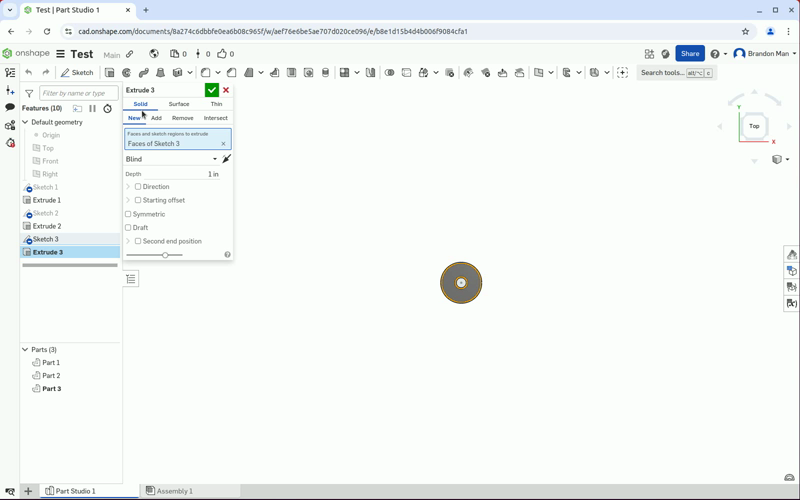
mouse_move(137, 120)
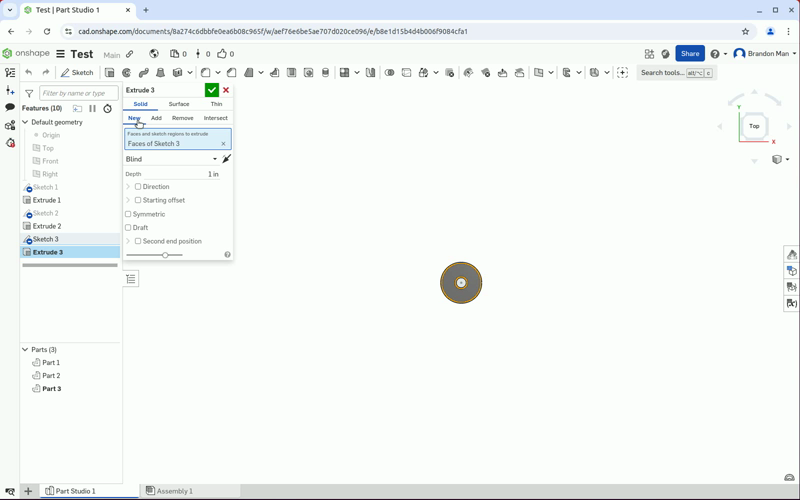
click(137, 120)
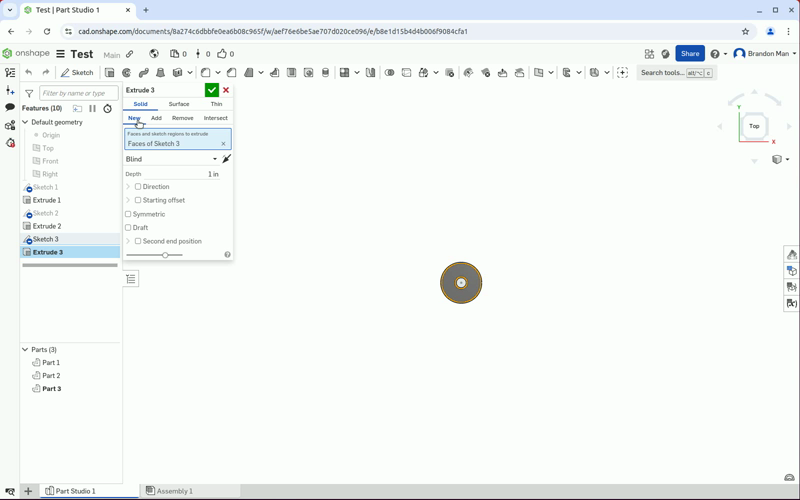
key(tab, 4)
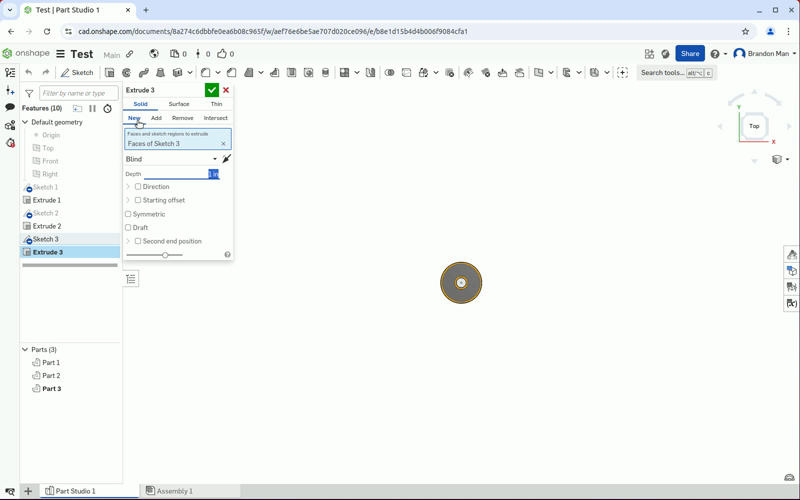
text(0.241)
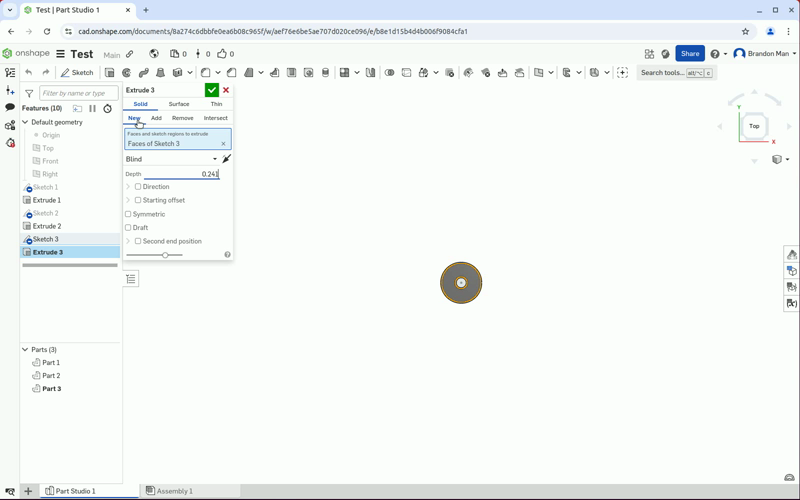
key(enter)
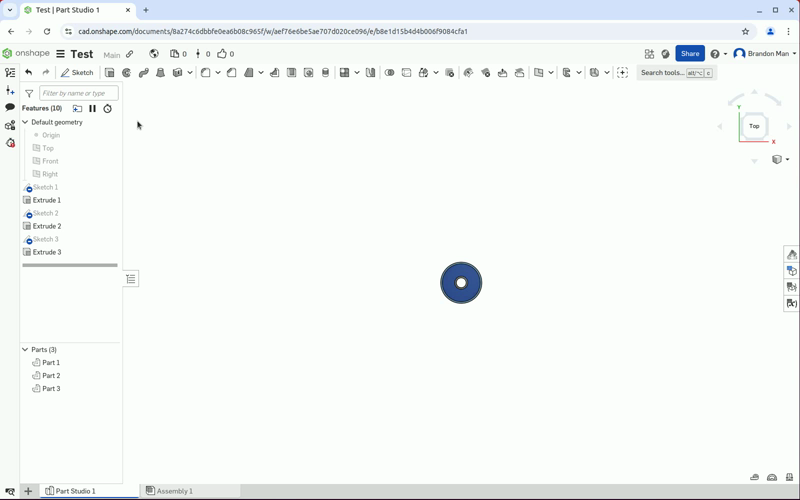
key(shift+h)
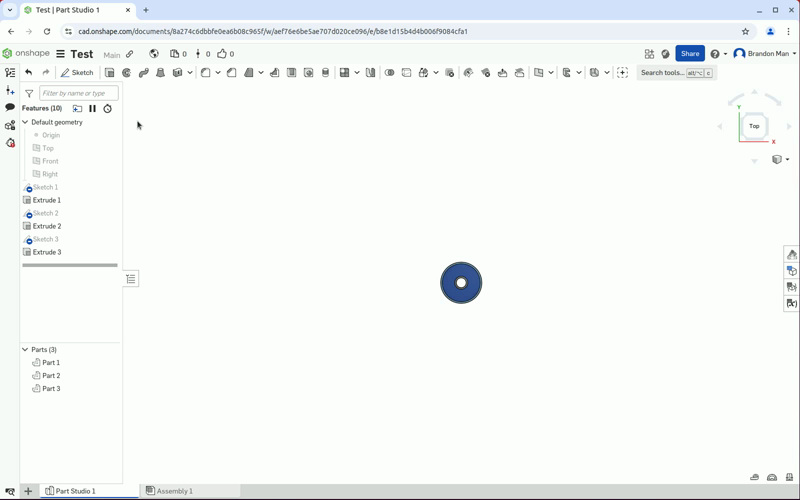
key(shift+h)
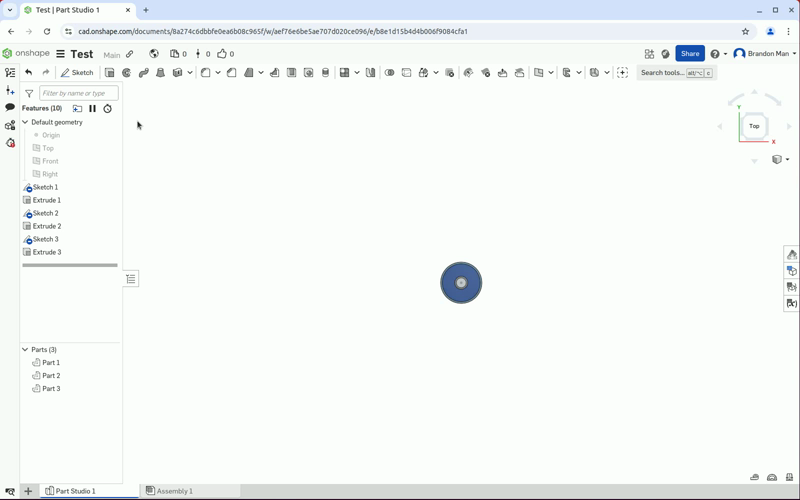
key(shift+7)
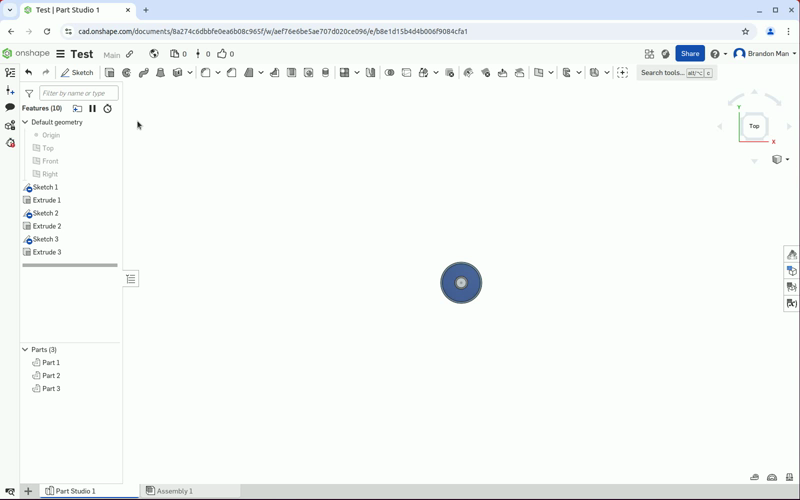
key(up, 3)
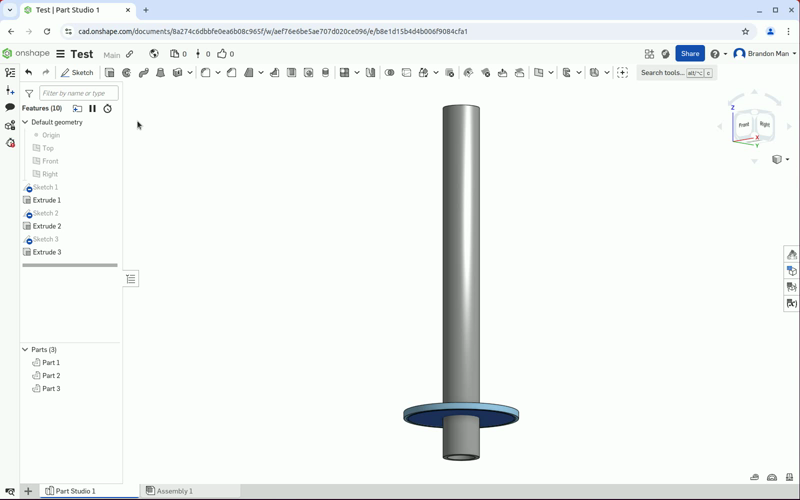
key(left, 3)
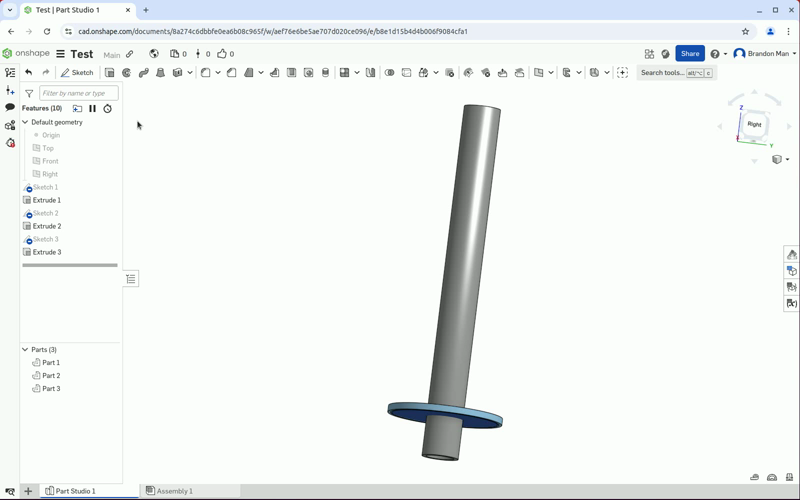
key(right, 3)
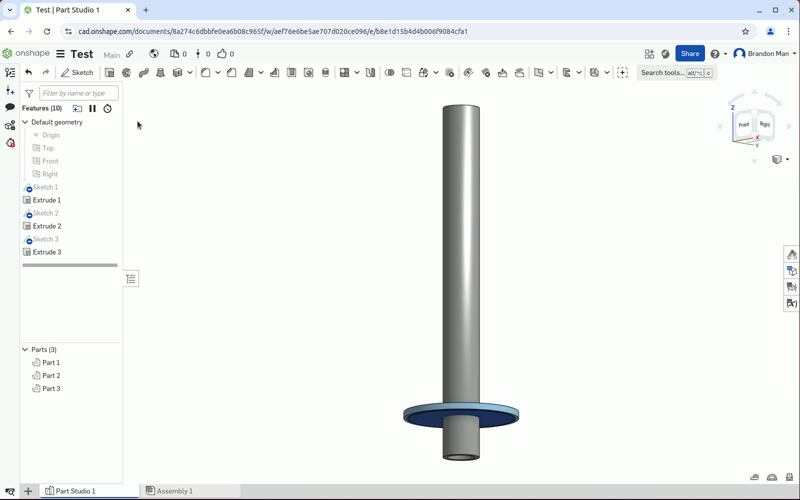
key(down, 3)
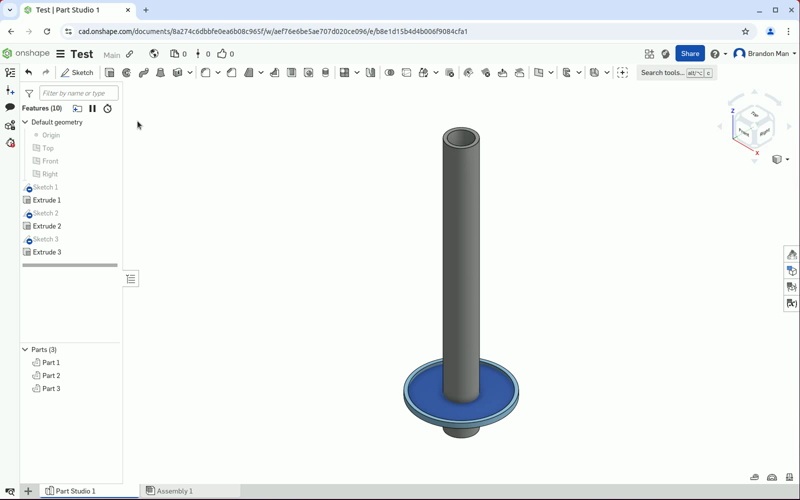
mouse_move(73, 189)
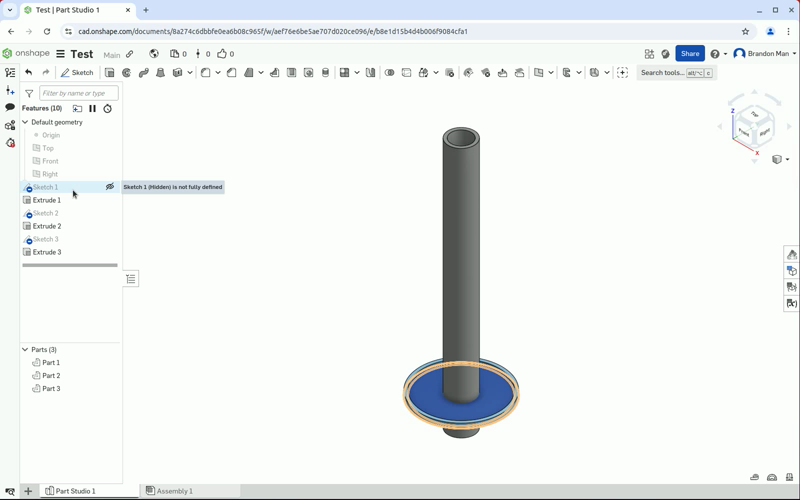
click(73, 189)